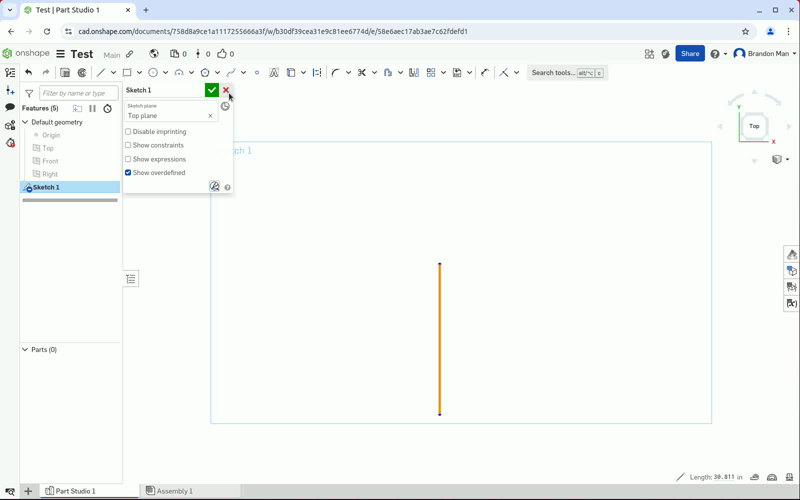
key(shift+h)
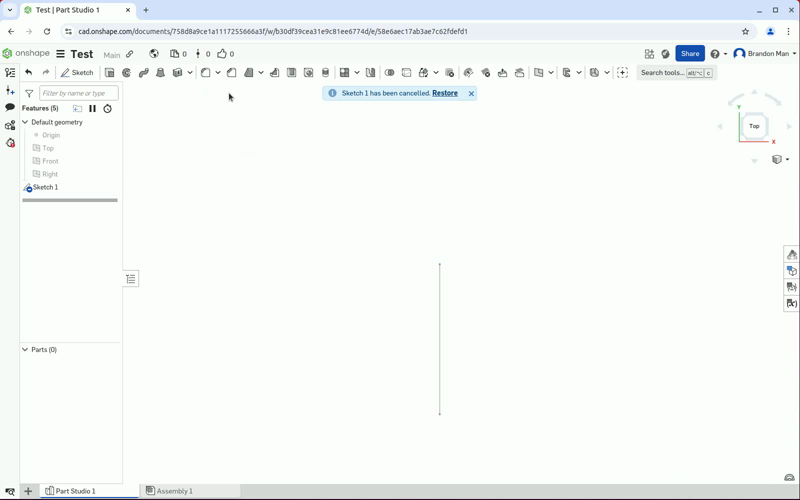
key(shift+s)
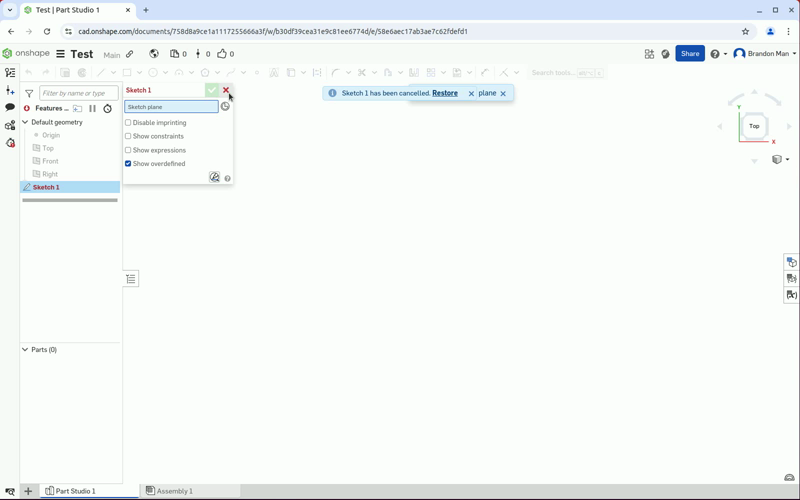
mouse_move(73, 150)
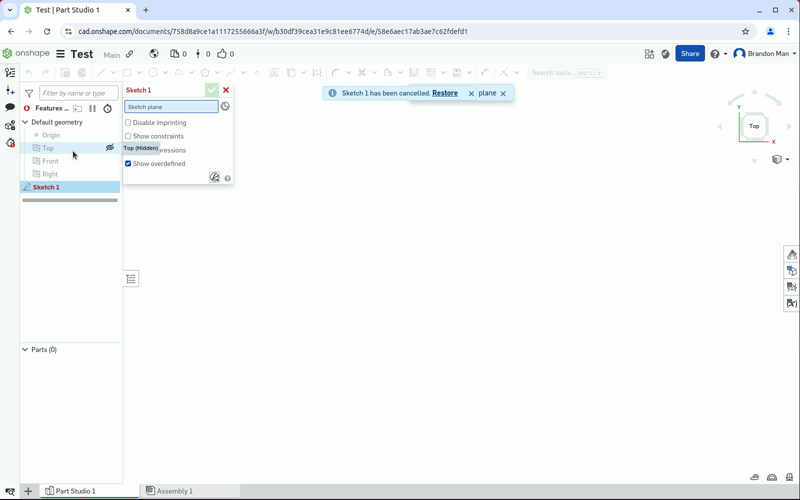
click(73, 150)
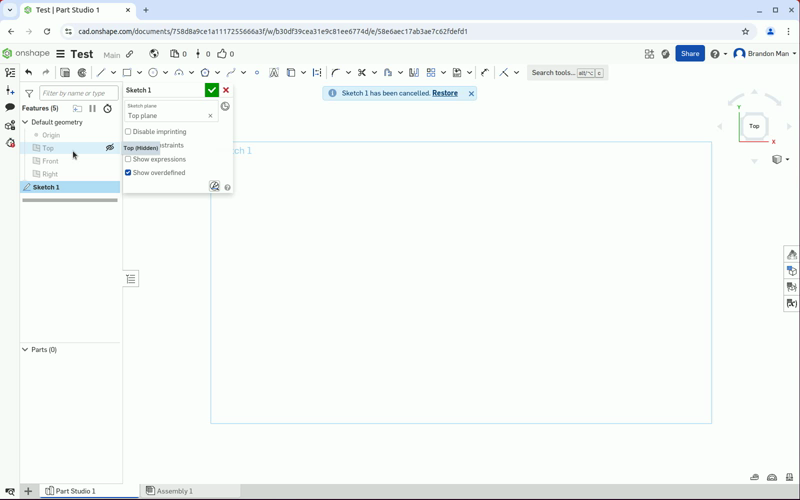
mouse_move(73, 352)
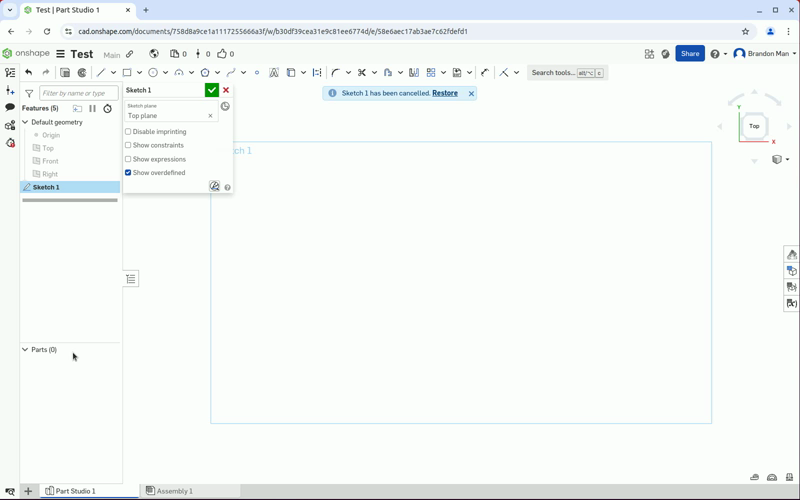
key(y)
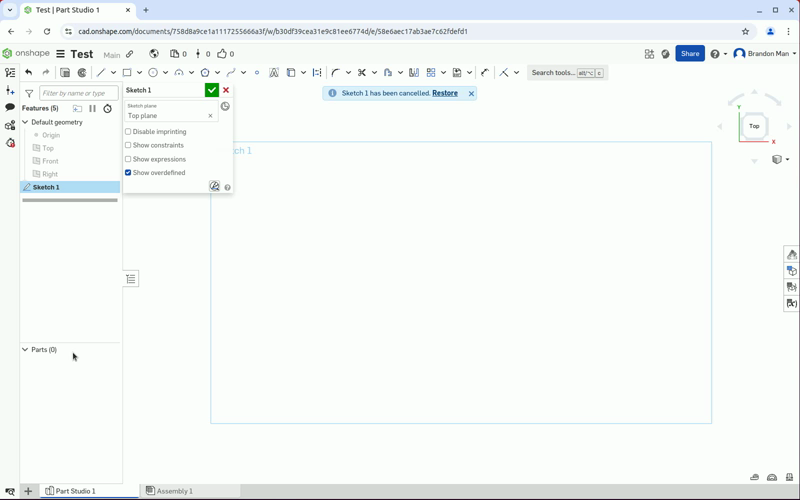
key(a)
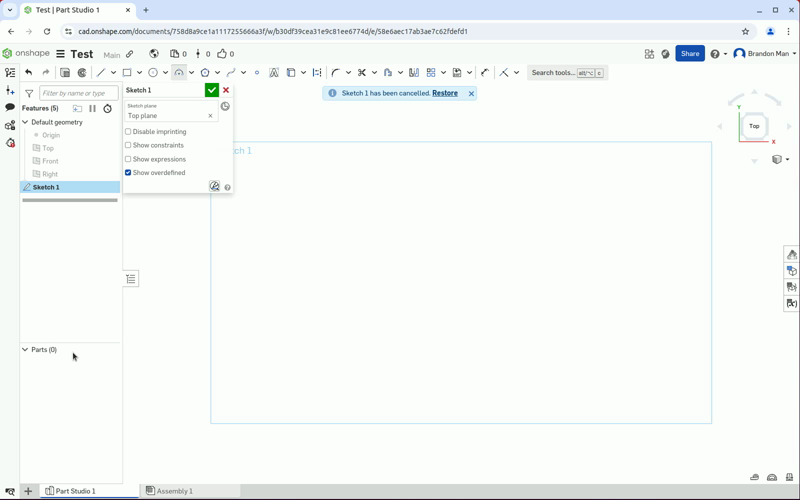
key_down(shift)
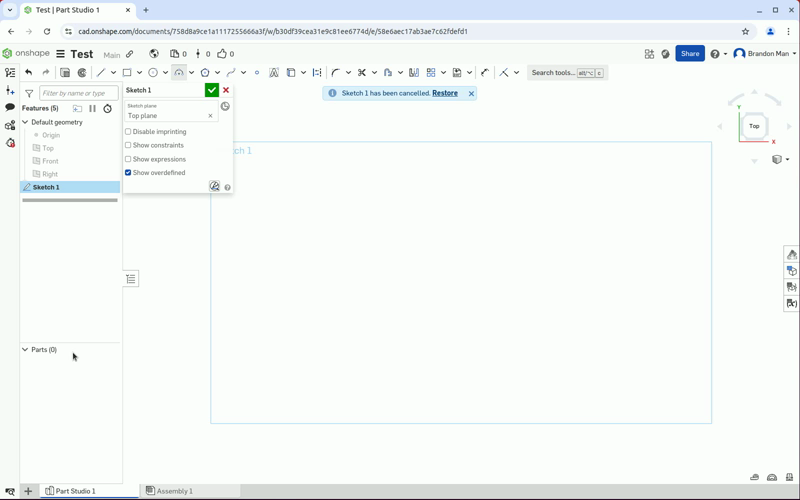
mouse_move(366, 255)
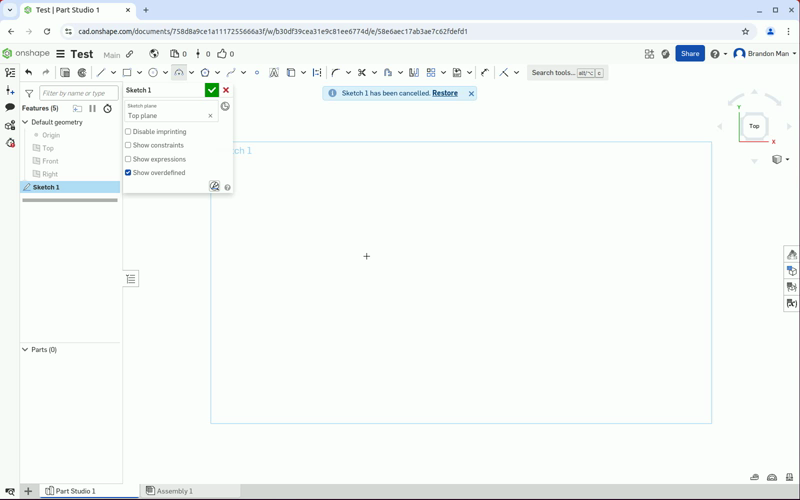
click(366, 255)
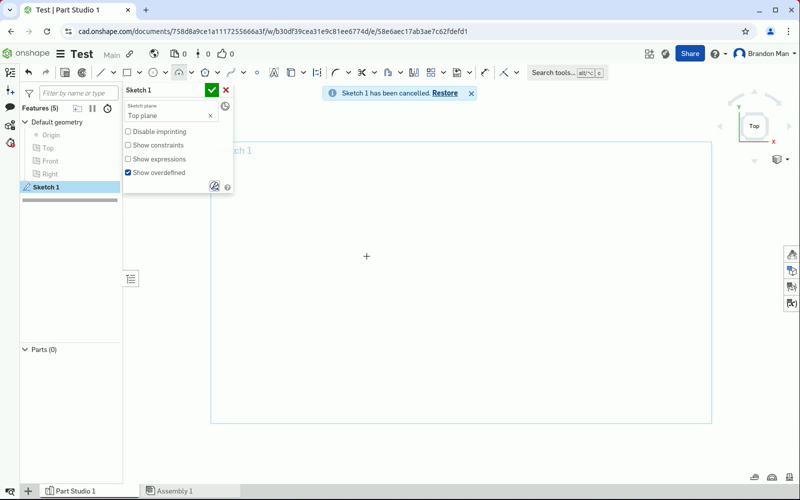
key_up(shift)
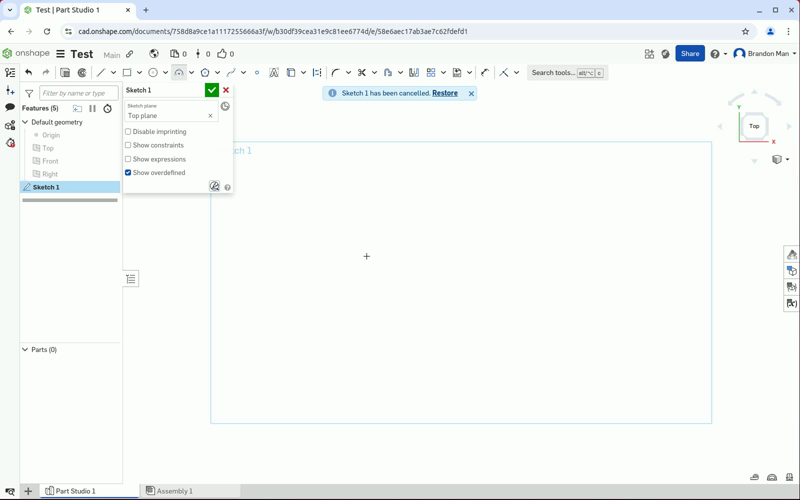
key_down(shift)
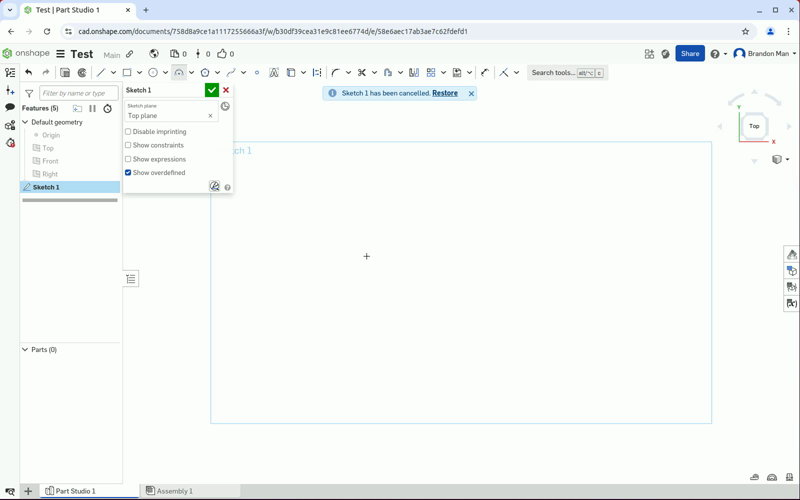
mouse_move(369, 309)
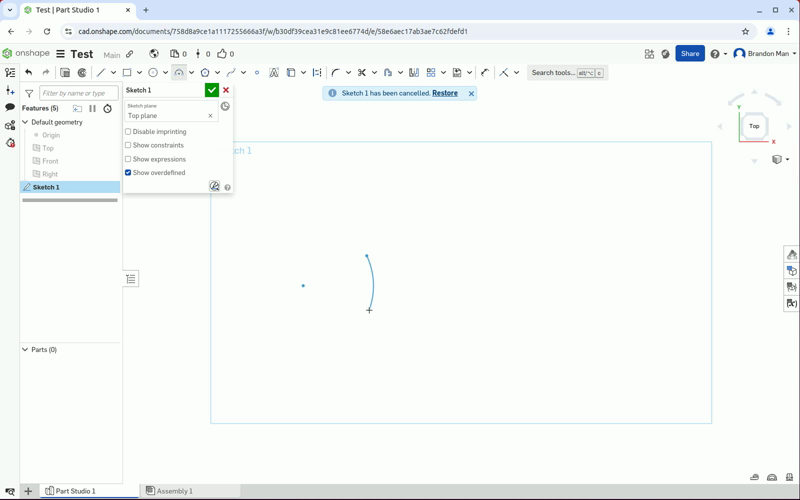
click(369, 309)
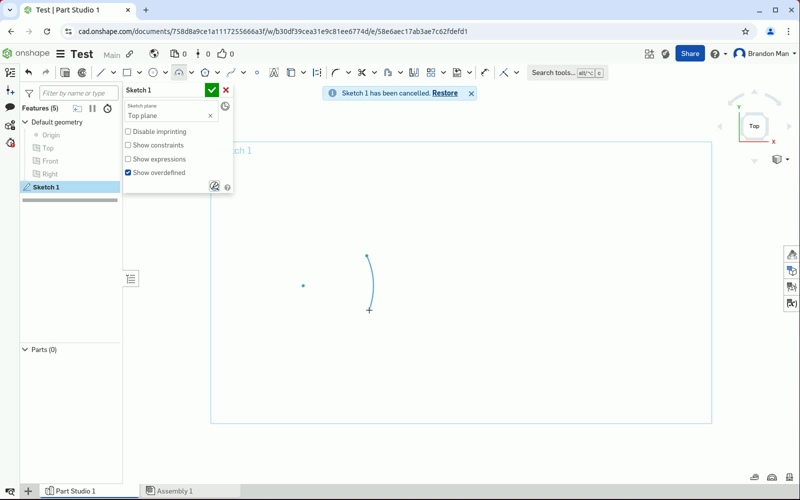
mouse_move(348, 283)
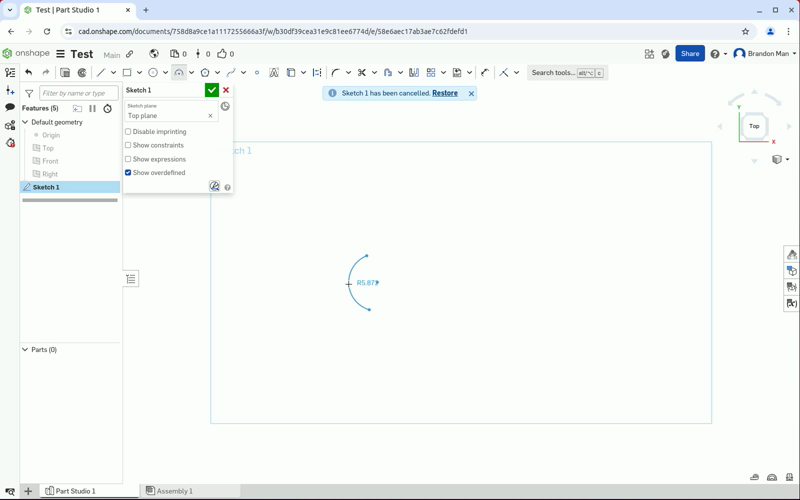
click(348, 283)
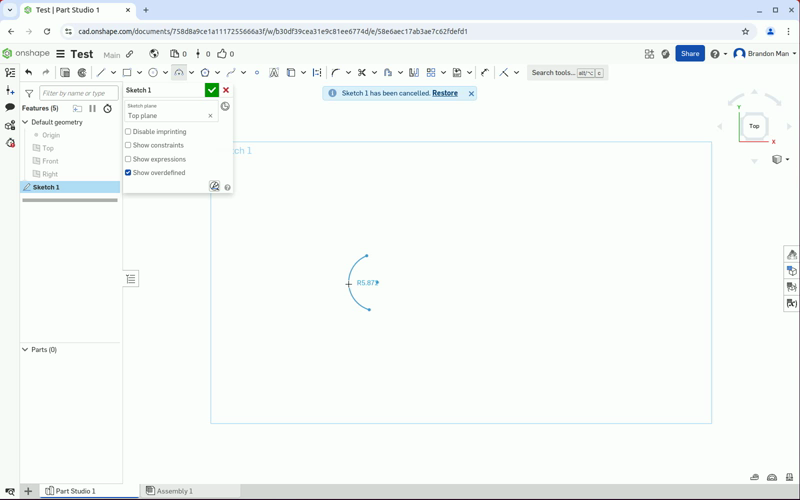
key_up(shift)
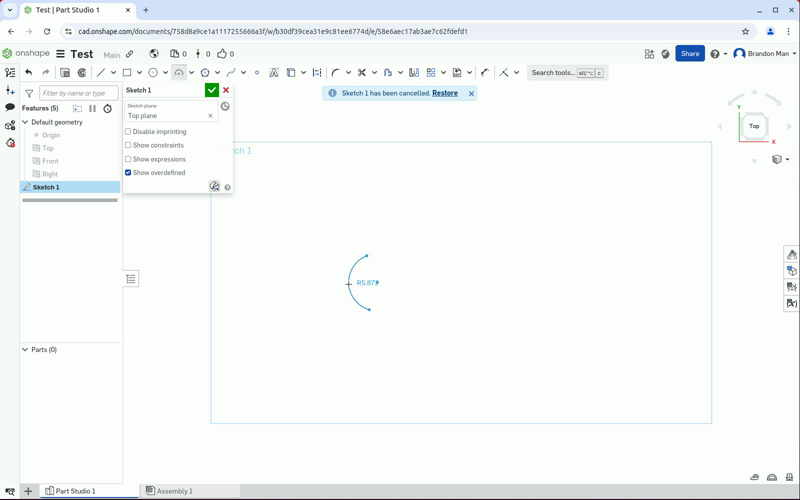
key(esc)
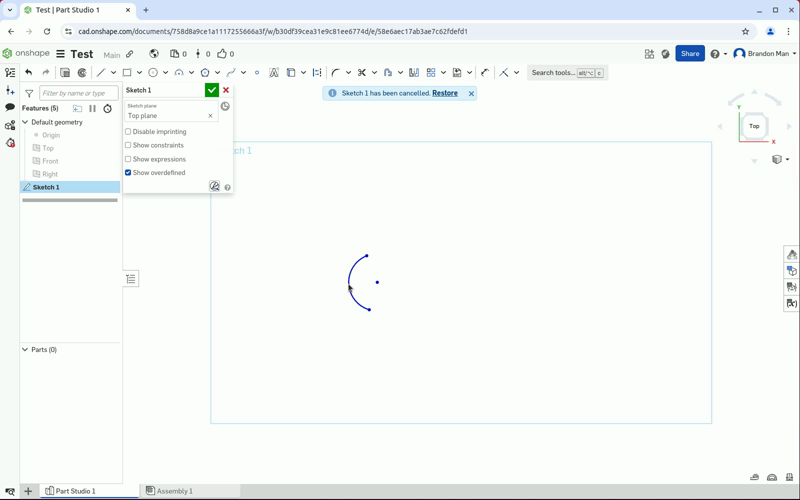
key(l)
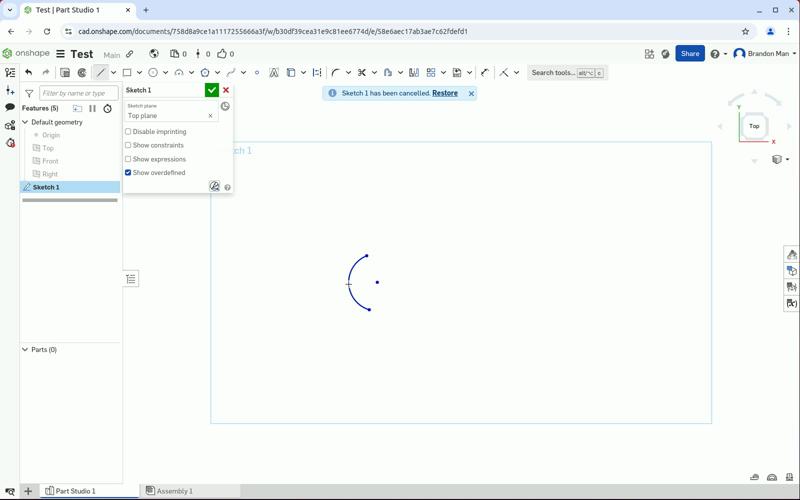
mouse_move(369, 309)
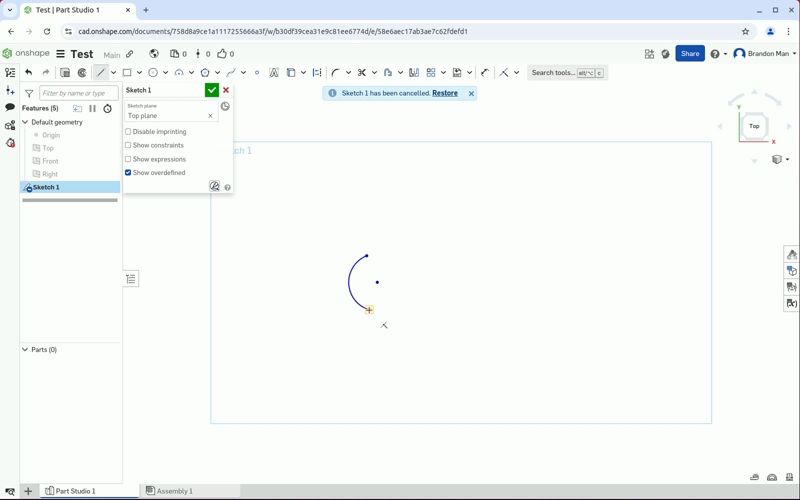
click(369, 309)
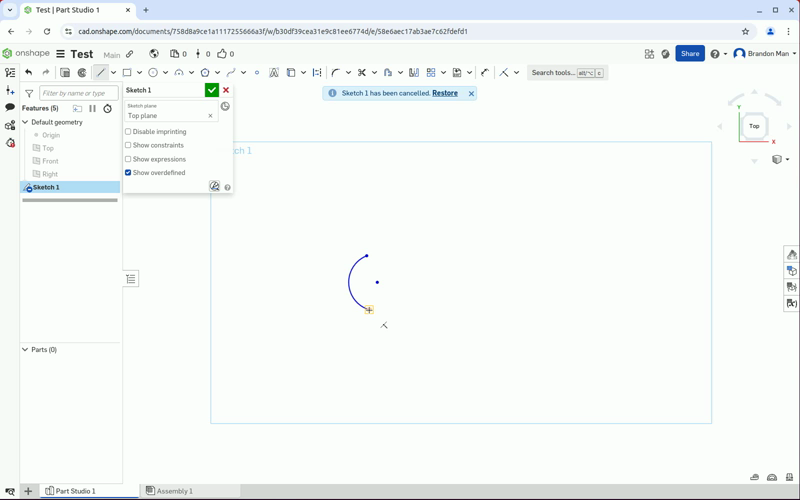
key_down(shift)
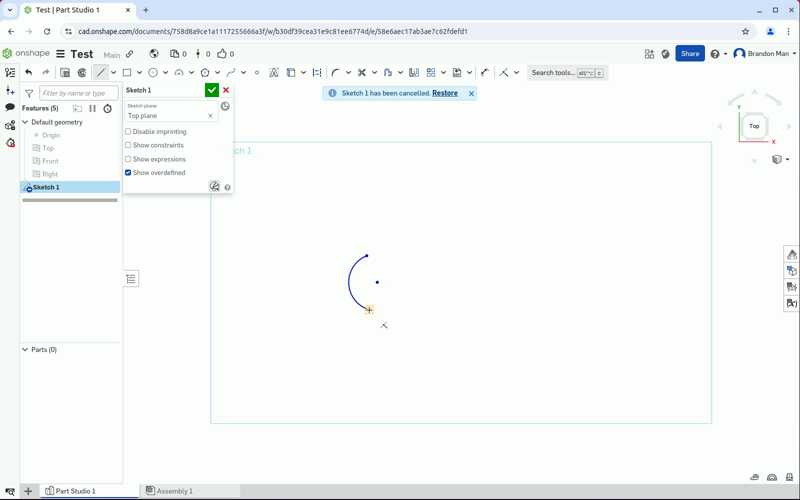
mouse_move(444, 333)
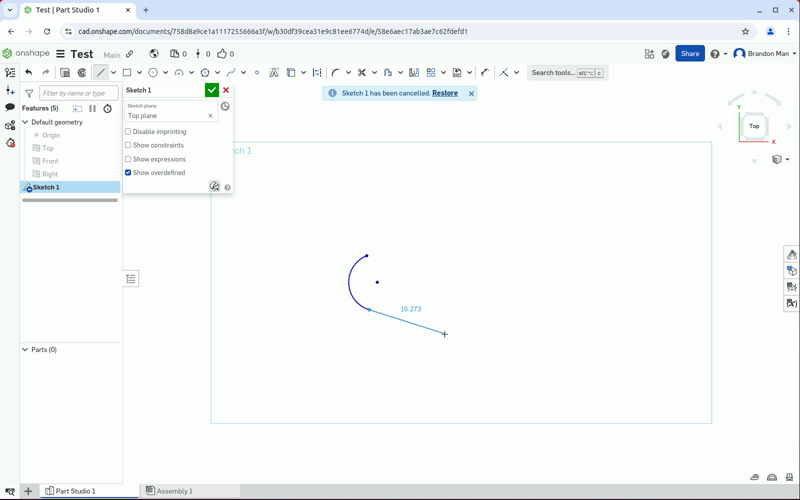
click(444, 333)
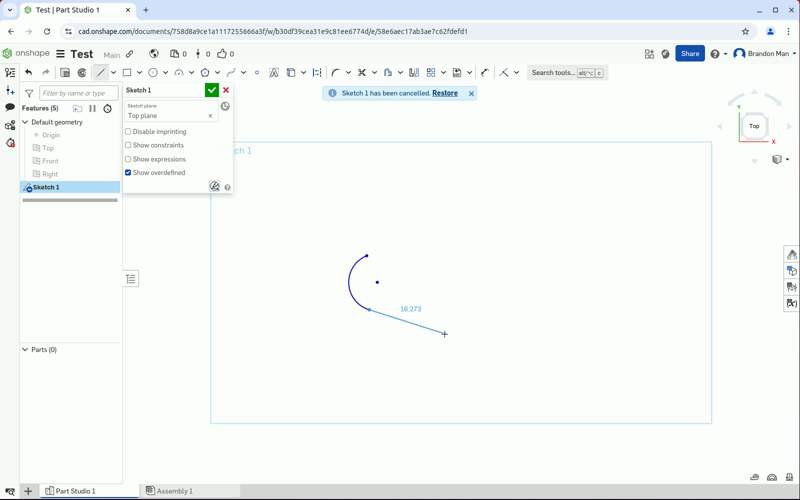
key_up(shift)
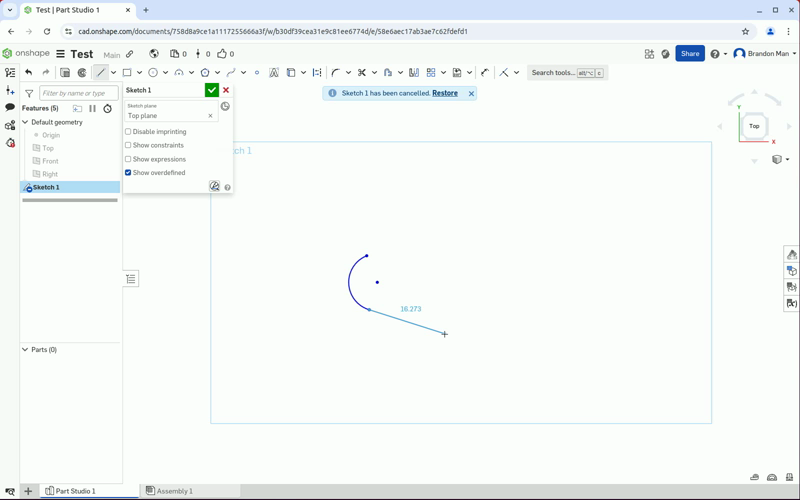
key(esc)
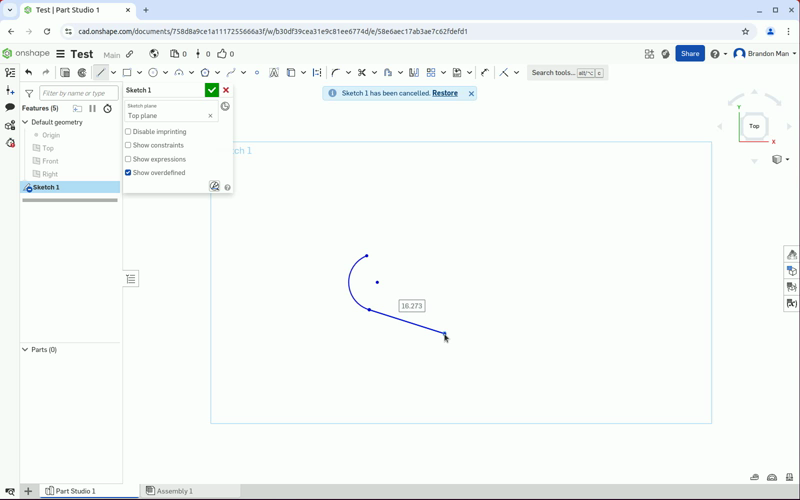
key(a)
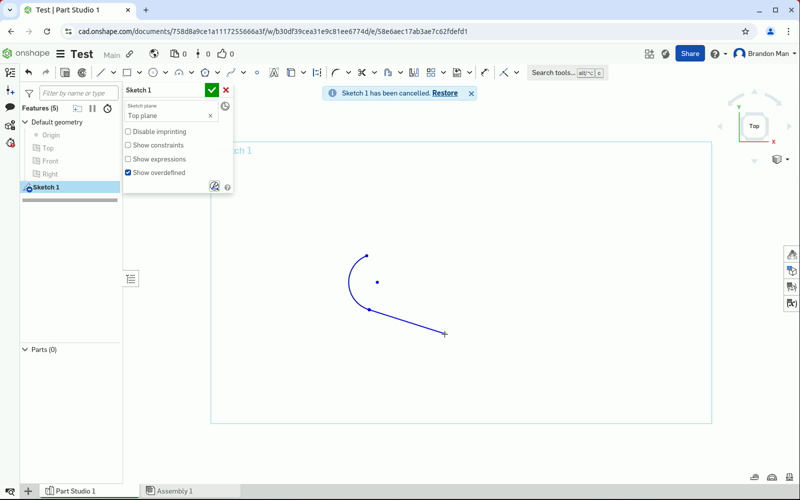
mouse_move(444, 333)
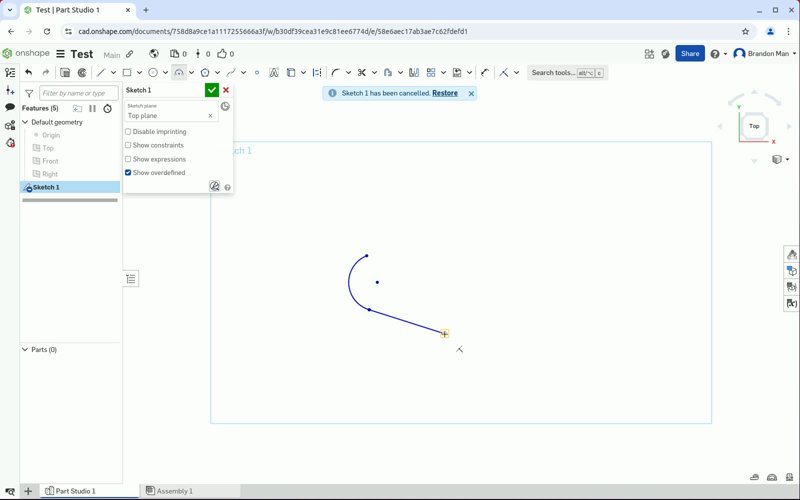
click(444, 333)
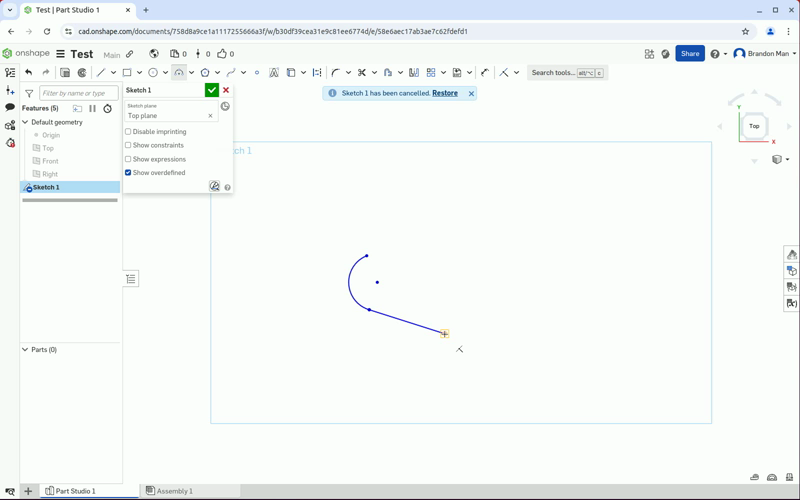
key_down(shift)
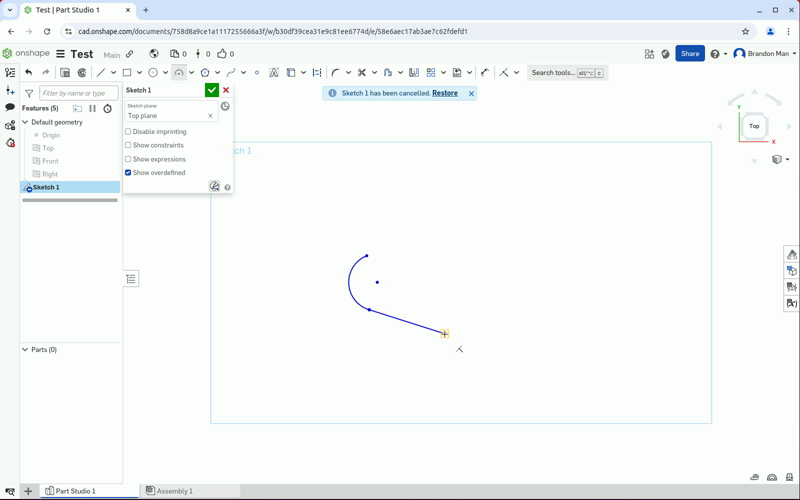
mouse_move(475, 333)
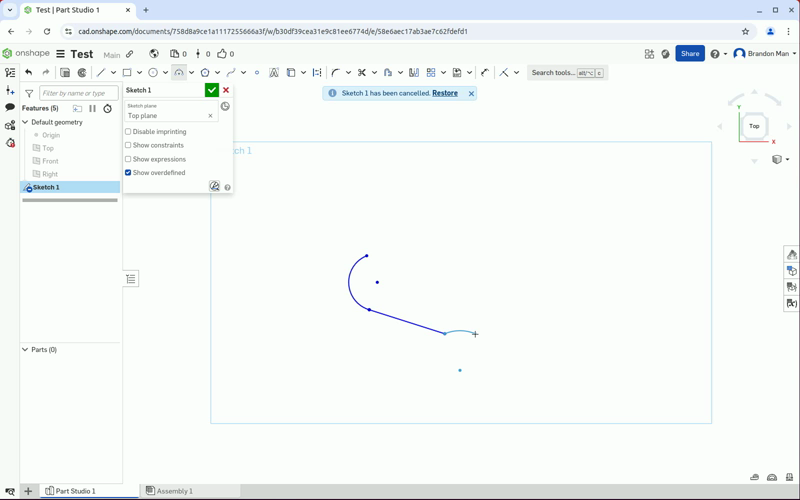
click(475, 333)
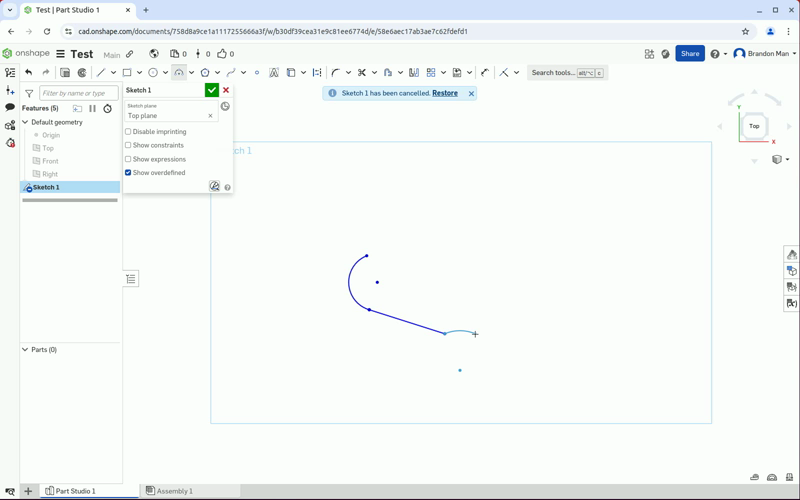
mouse_move(459, 335)
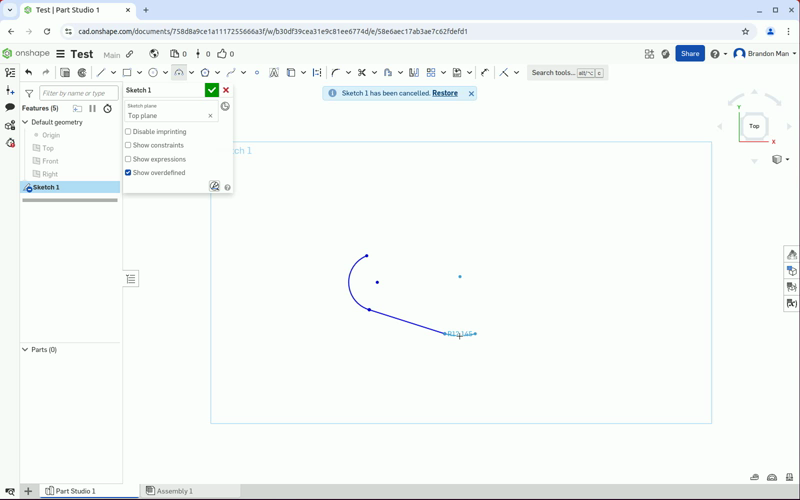
click(459, 335)
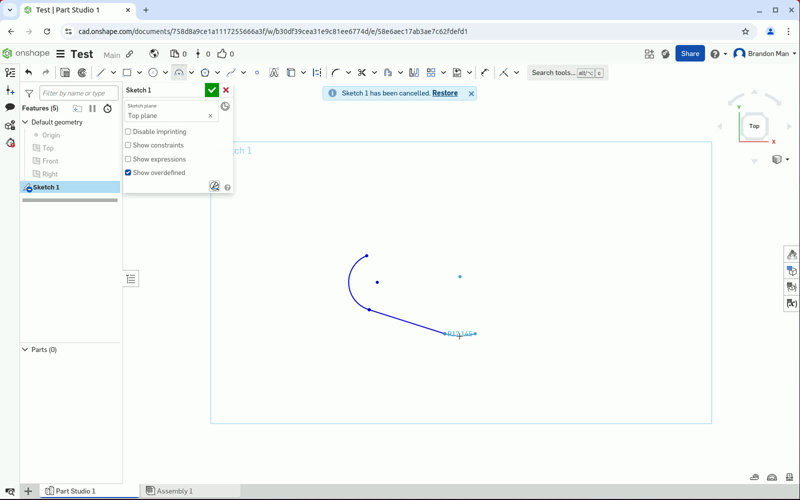
key_up(shift)
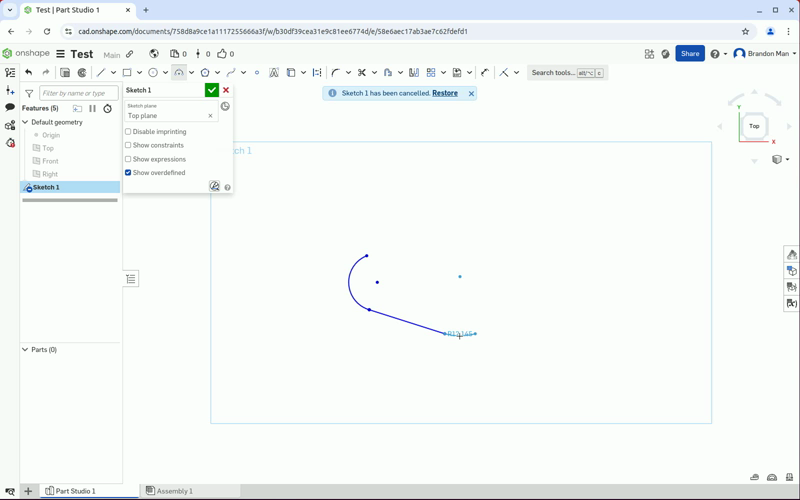
key(esc)
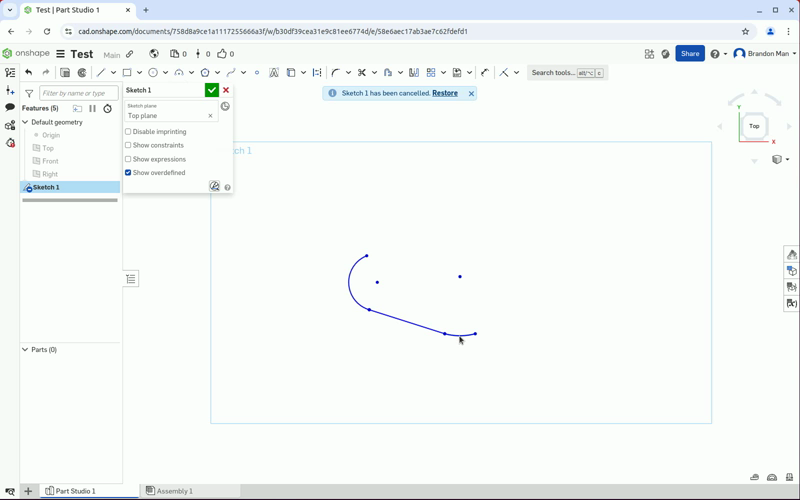
key(l)
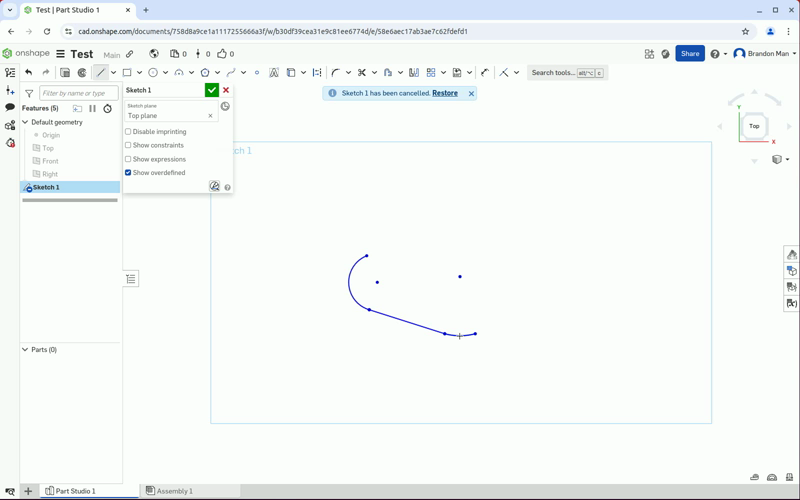
mouse_move(475, 333)
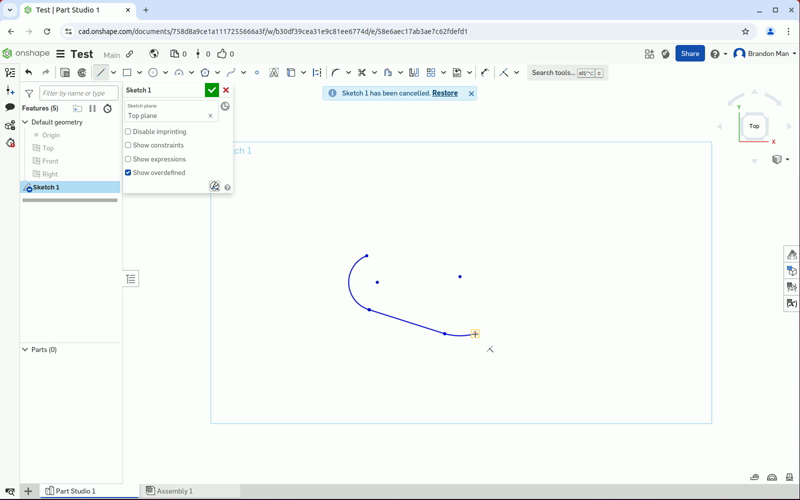
click(475, 333)
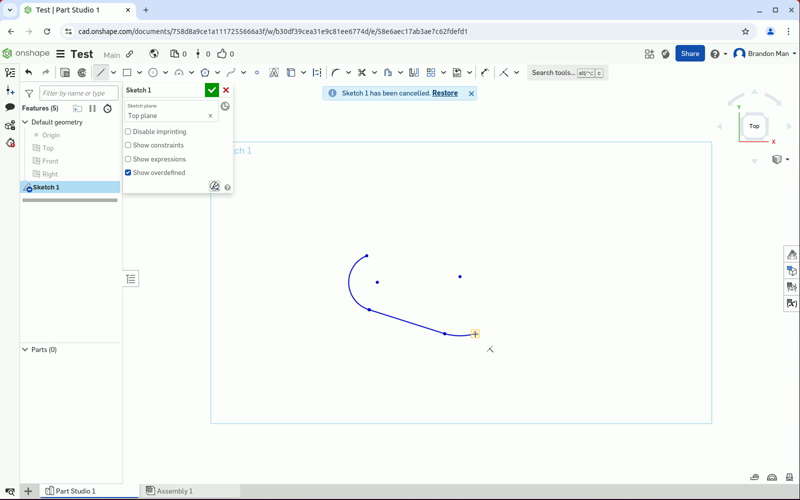
key_down(shift)
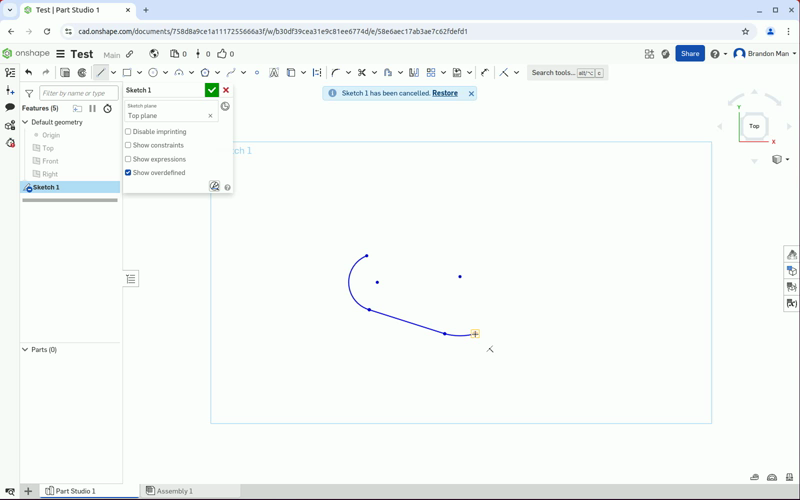
mouse_move(550, 309)
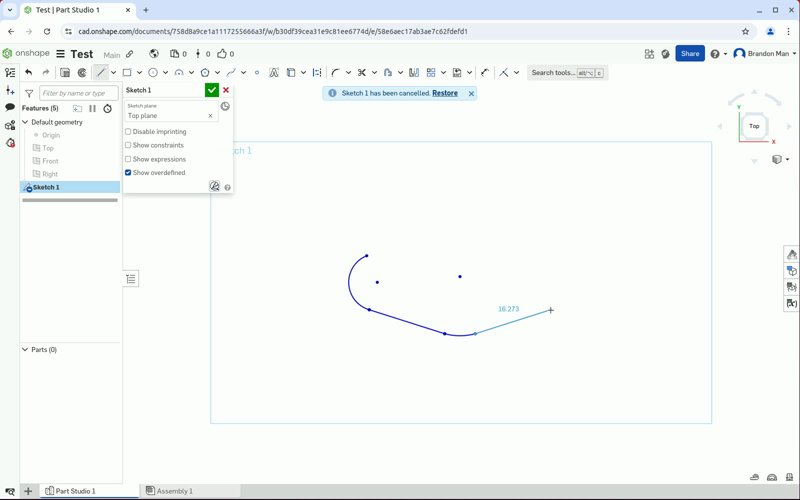
click(550, 309)
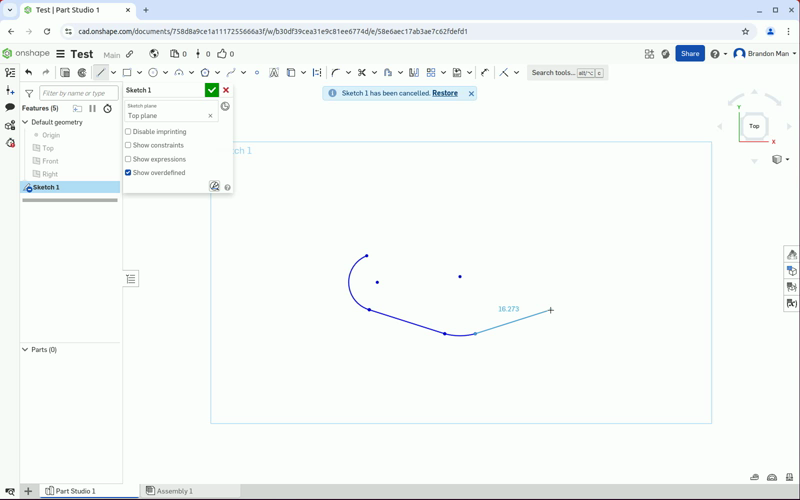
key_up(shift)
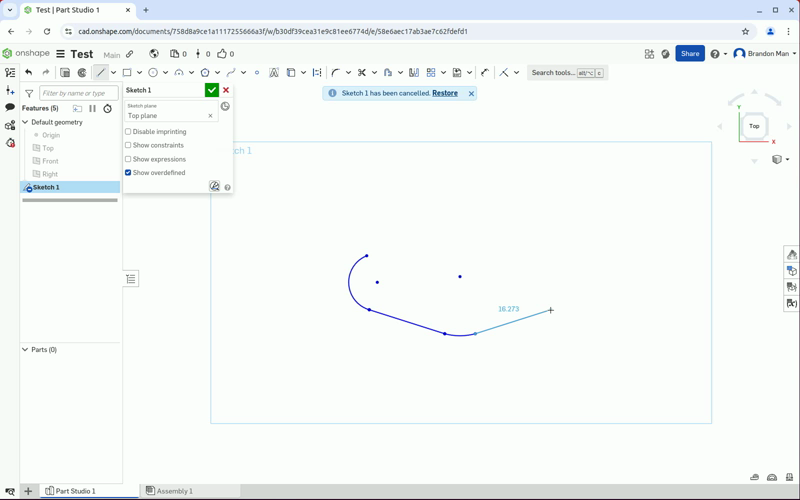
key(esc)
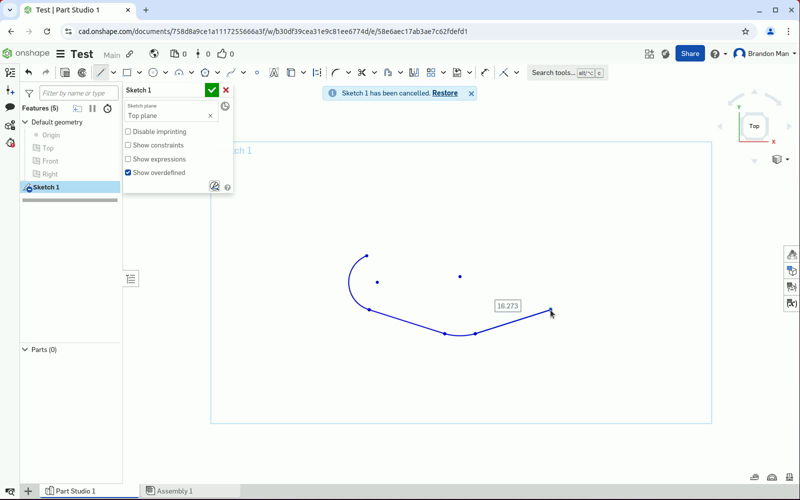
key(a)
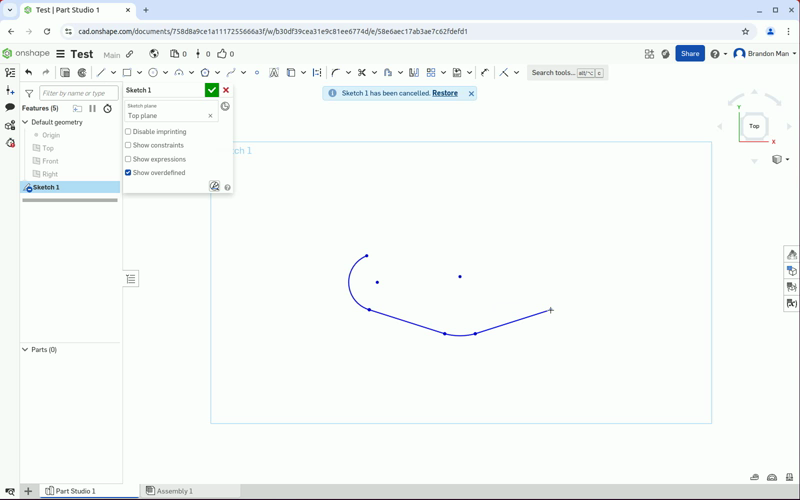
mouse_move(550, 309)
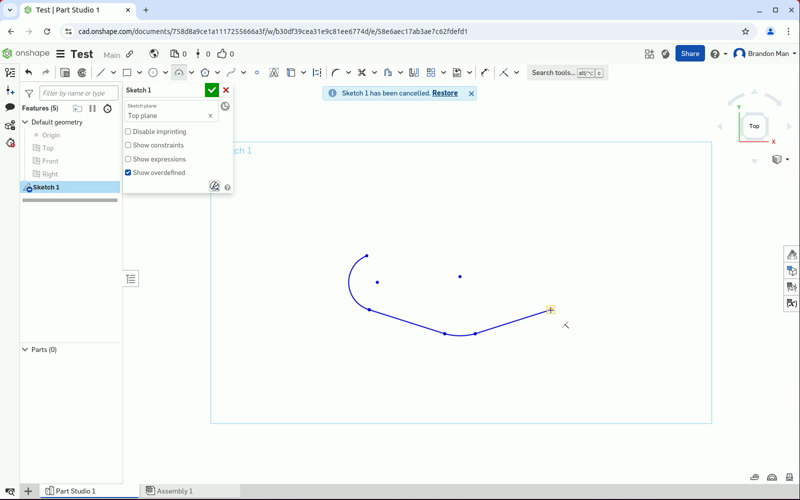
click(550, 309)
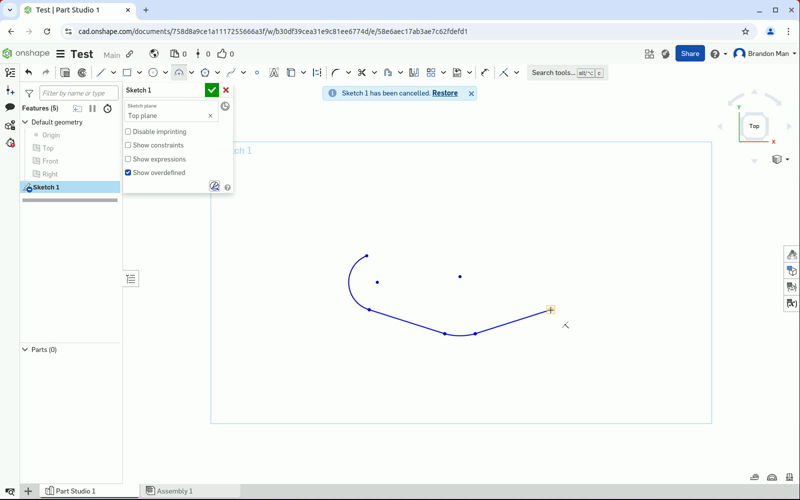
key_down(shift)
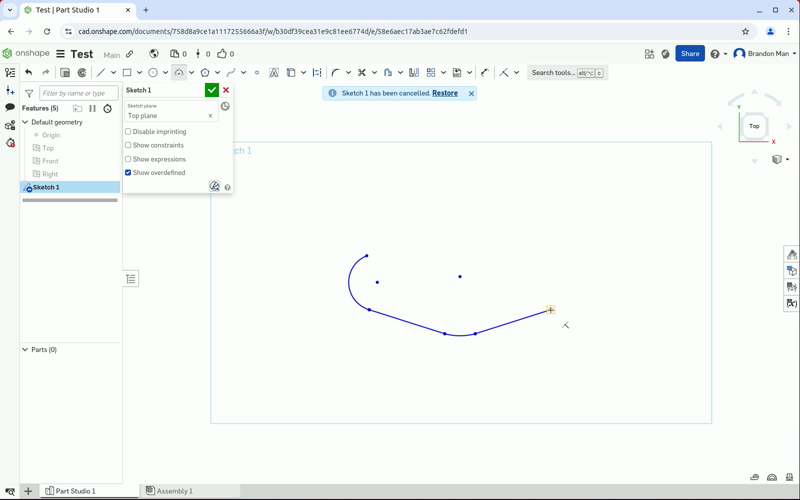
mouse_move(552, 255)
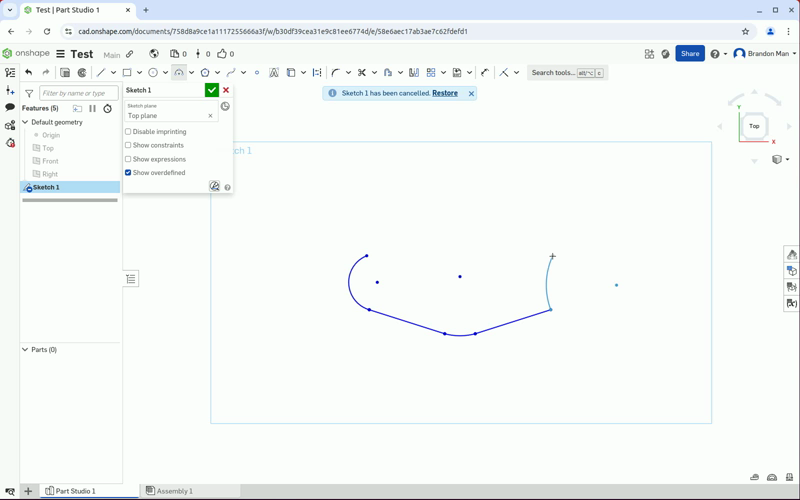
click(552, 255)
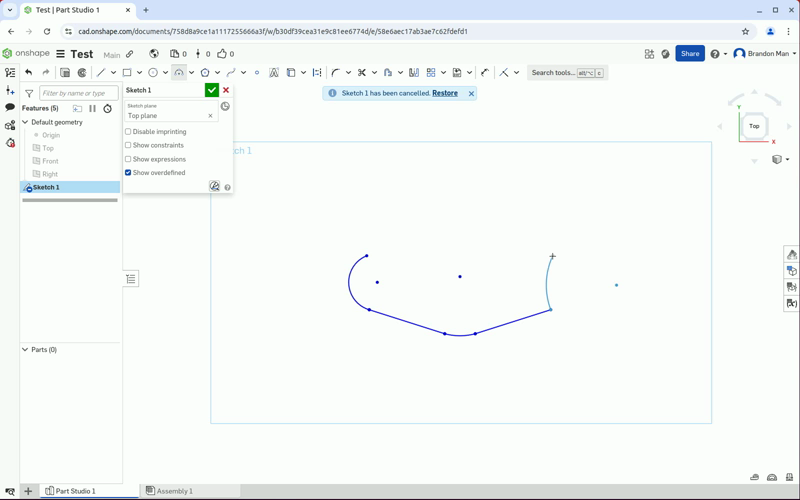
mouse_move(571, 283)
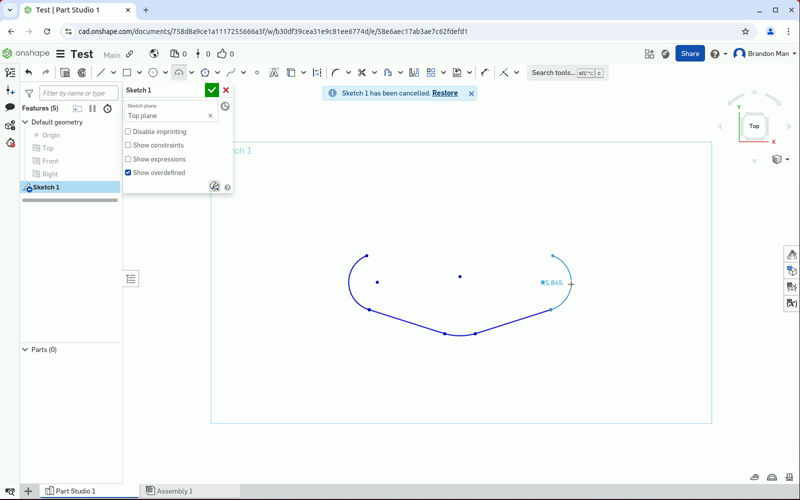
click(571, 283)
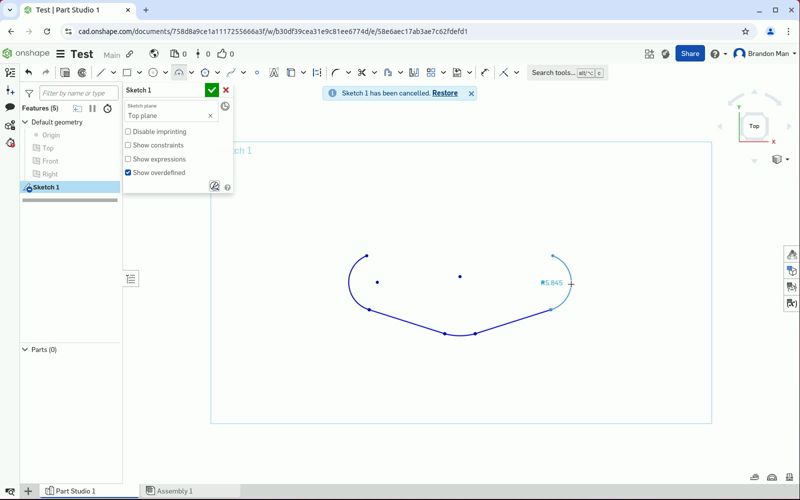
key_up(shift)
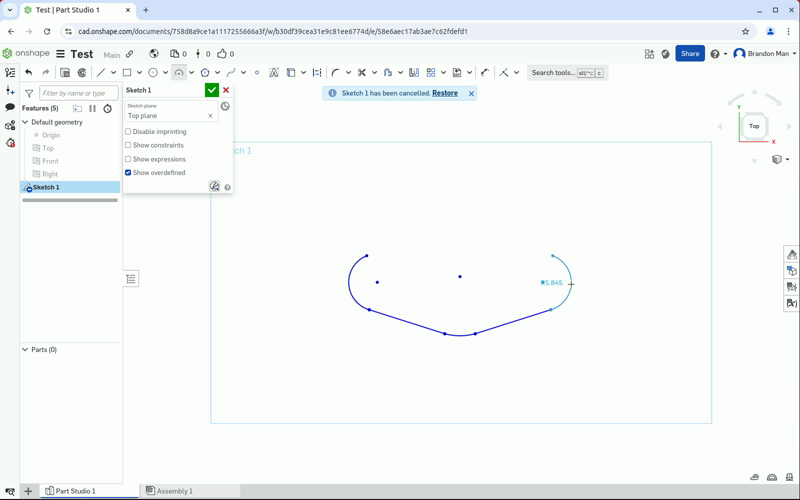
key(esc)
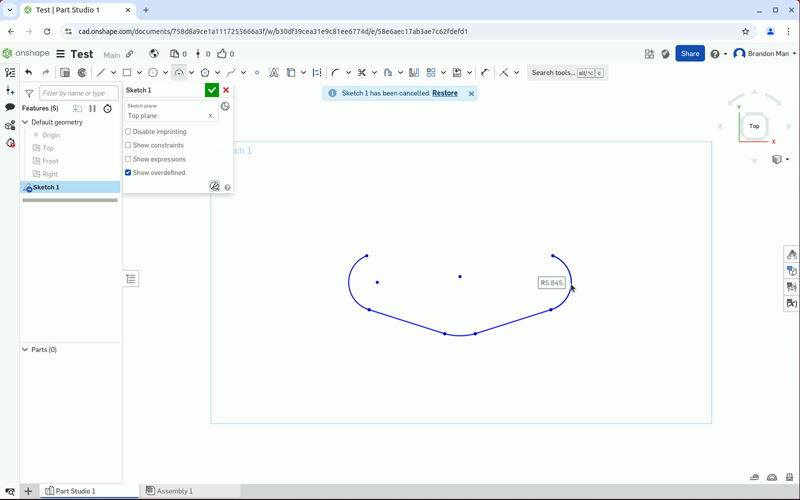
key(l)
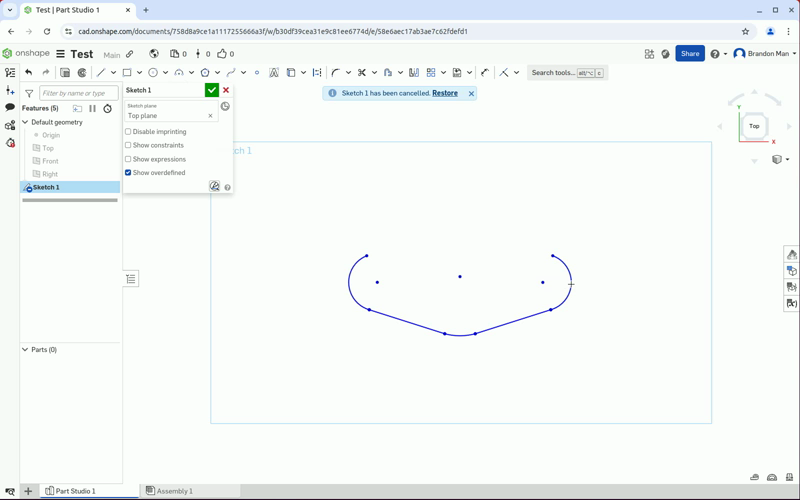
mouse_move(552, 255)
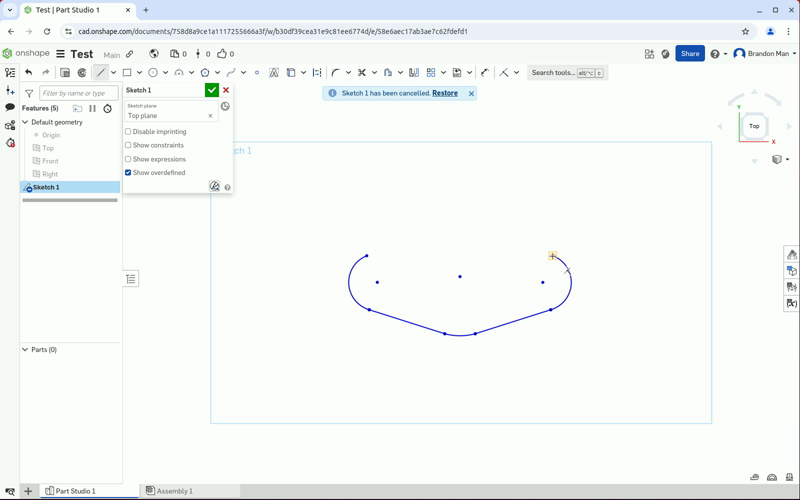
click(552, 255)
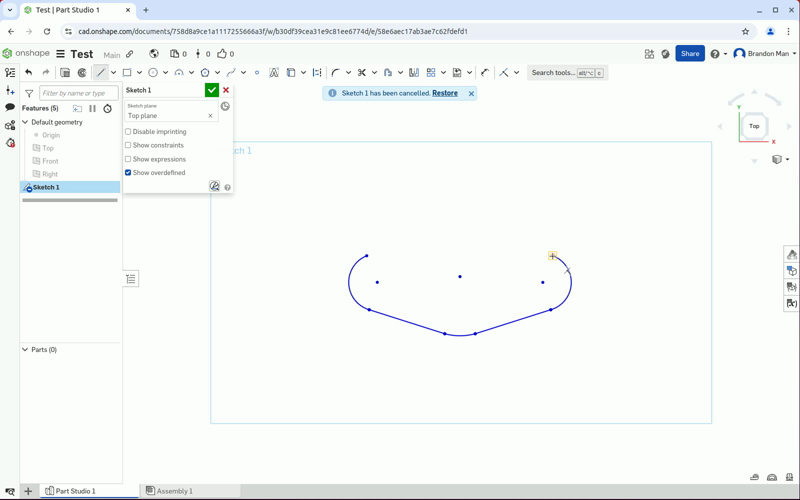
key_down(shift)
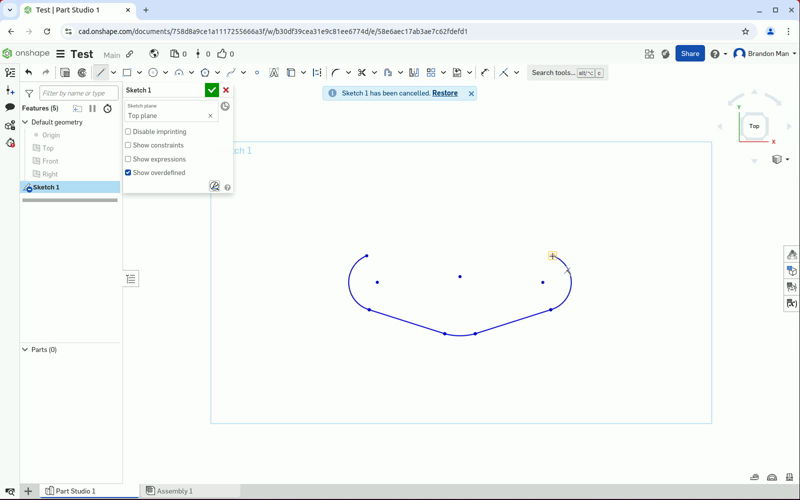
mouse_move(582, 255)
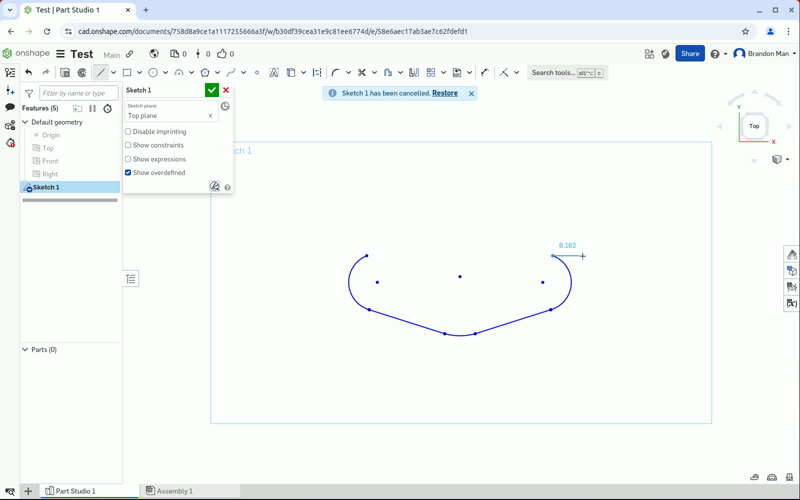
mouse_move(511, 240)
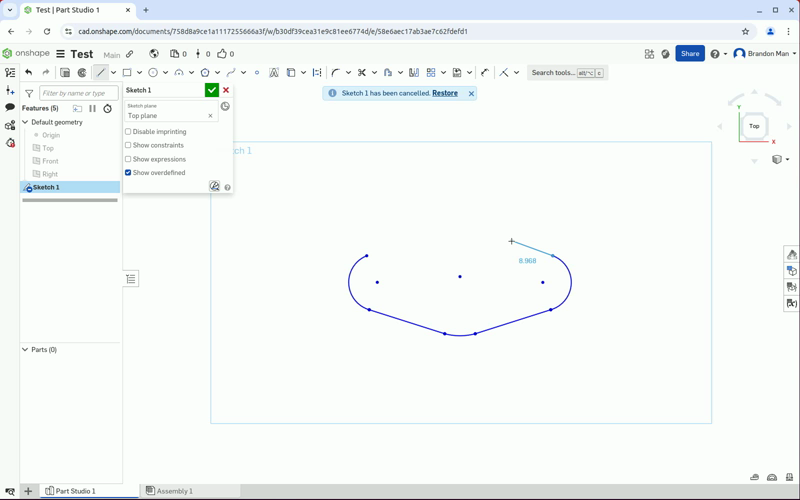
click(511, 240)
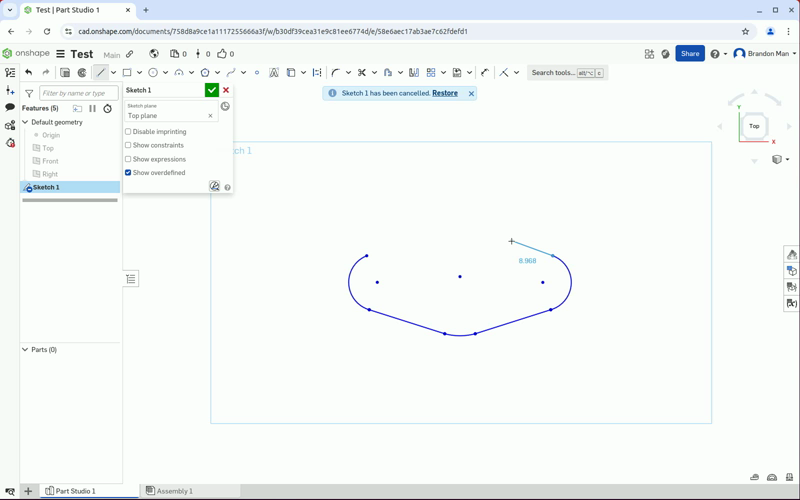
key_up(shift)
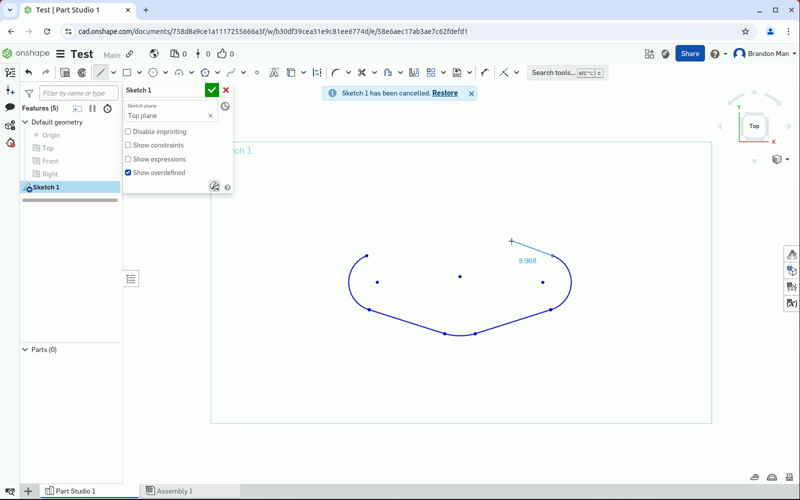
key_down(shift)
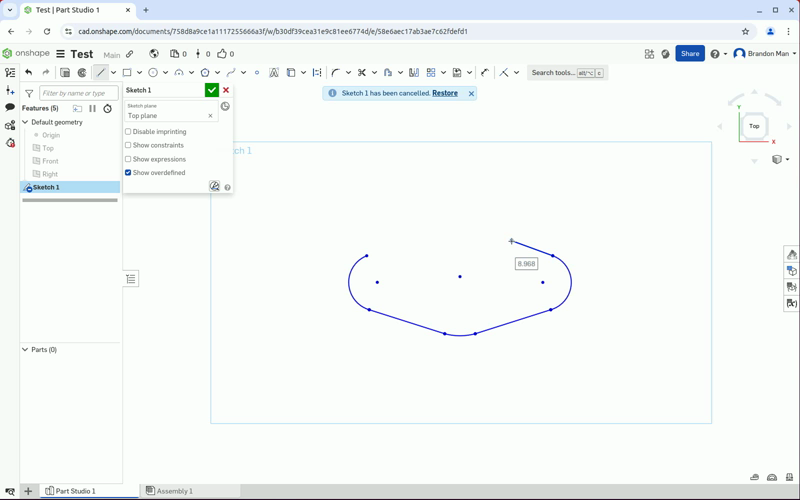
mouse_move(541, 240)
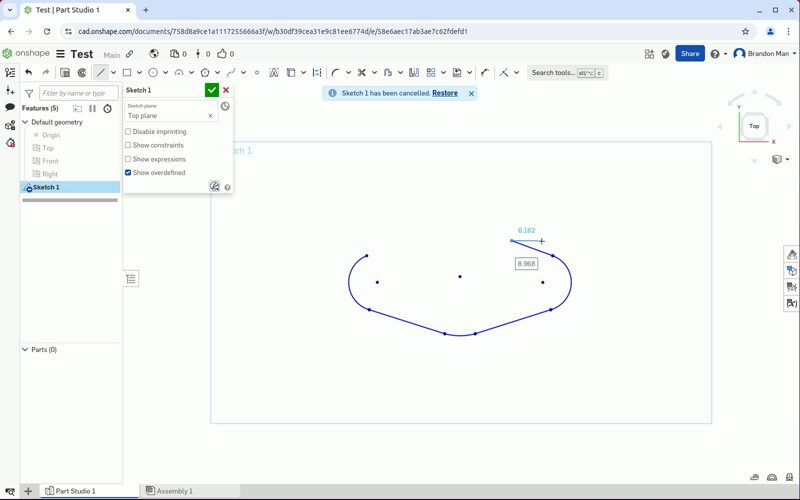
mouse_move(511, 210)
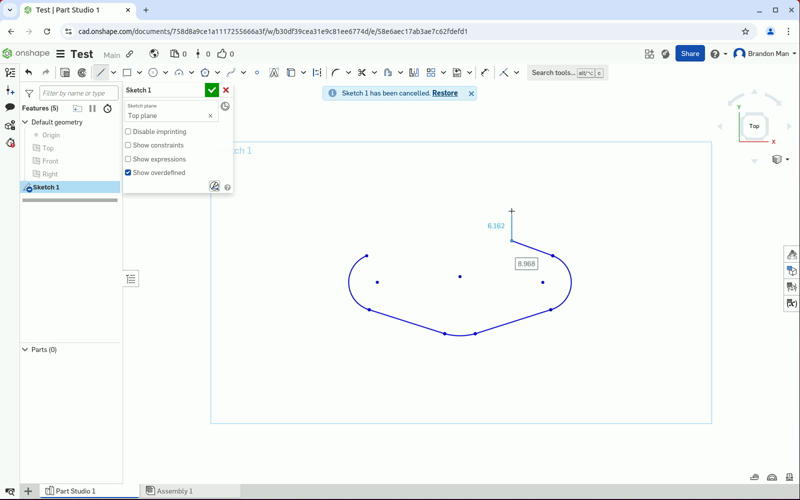
click(511, 210)
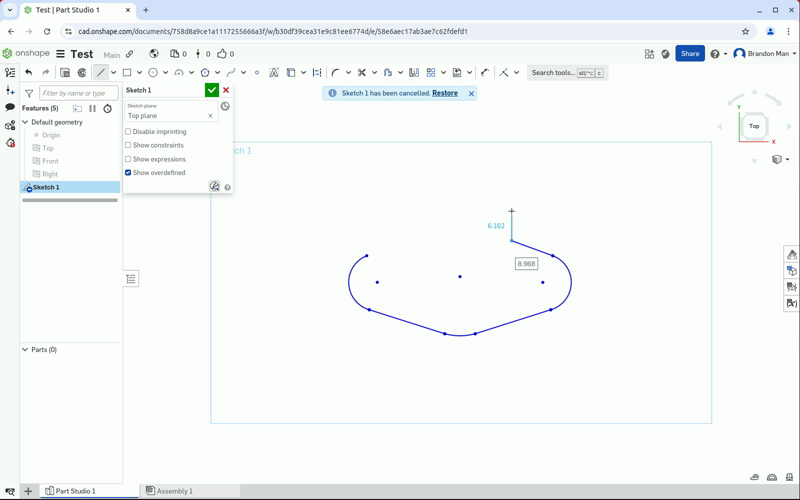
key_up(shift)
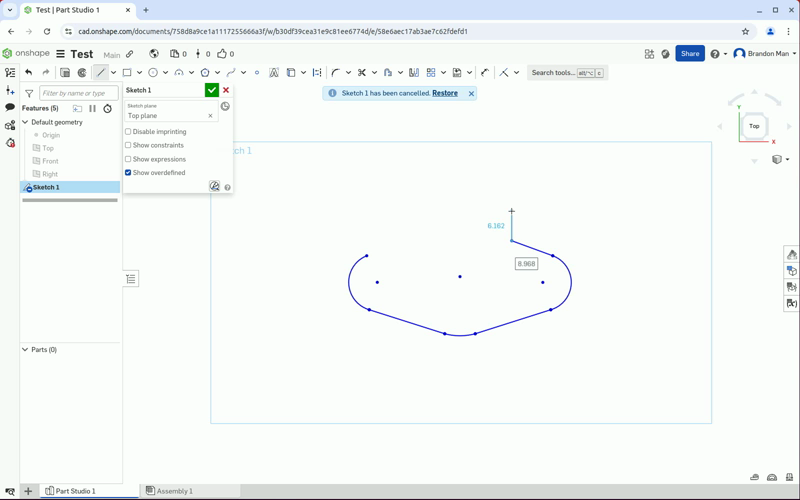
key_down(shift)
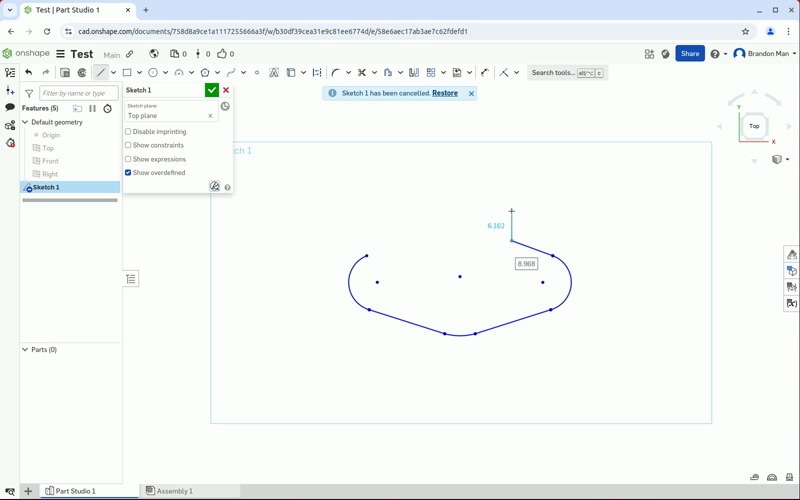
mouse_move(541, 210)
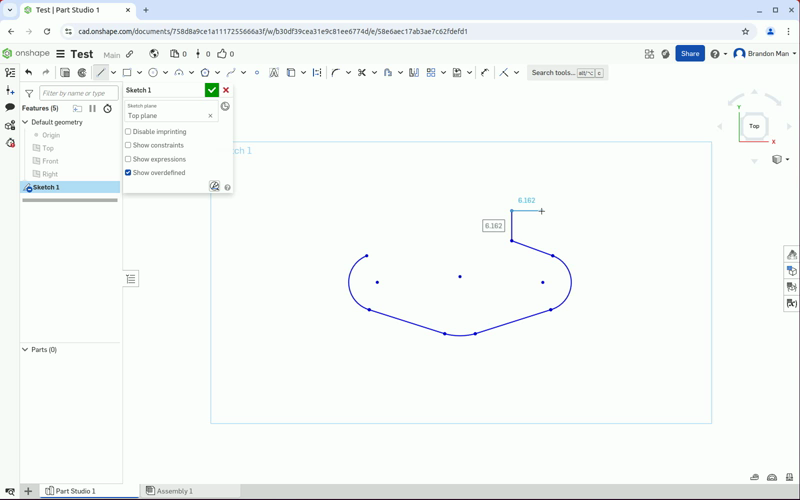
mouse_move(459, 210)
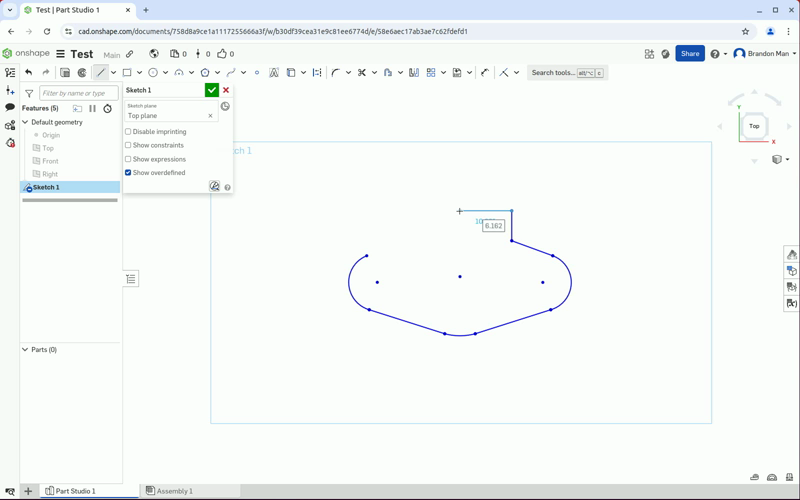
click(459, 210)
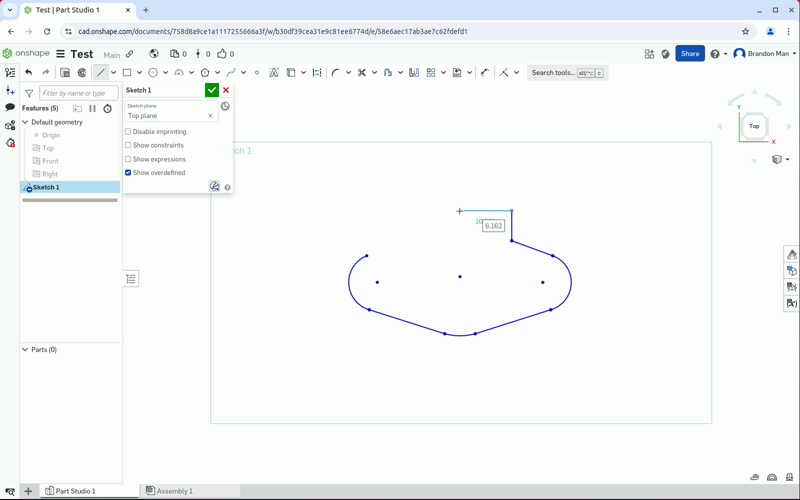
key_up(shift)
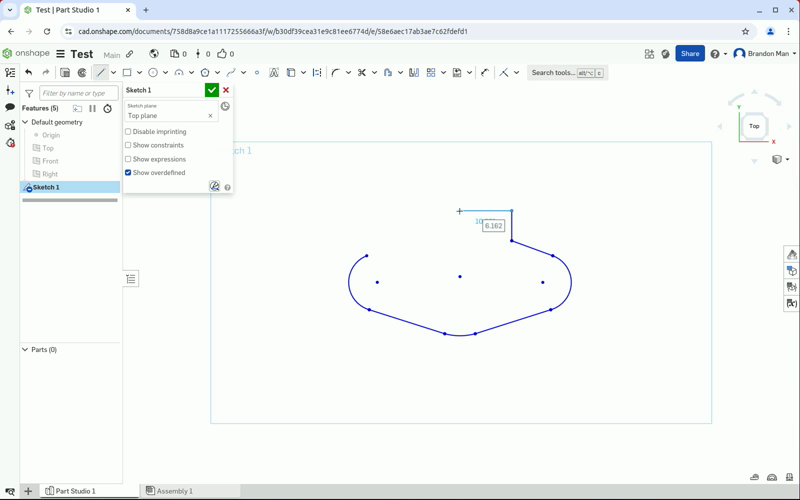
key_down(shift)
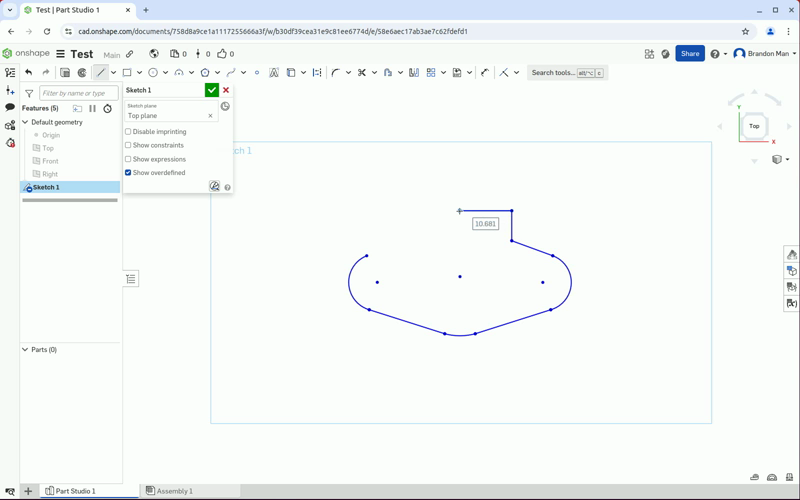
mouse_move(489, 210)
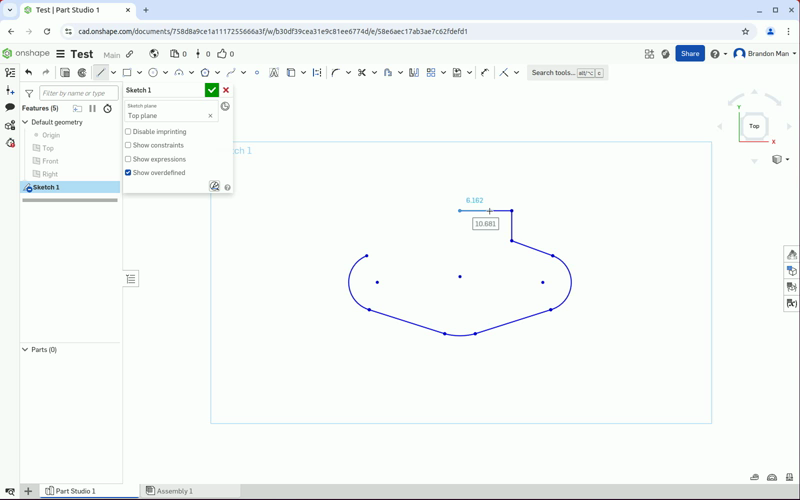
mouse_move(407, 210)
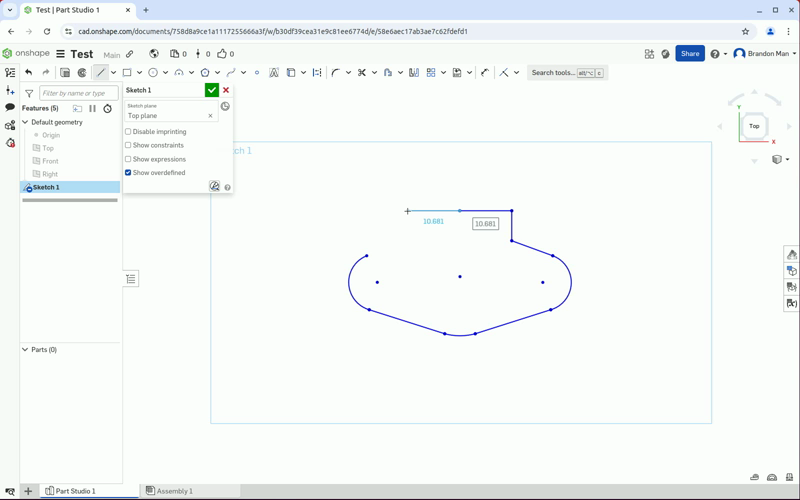
click(407, 210)
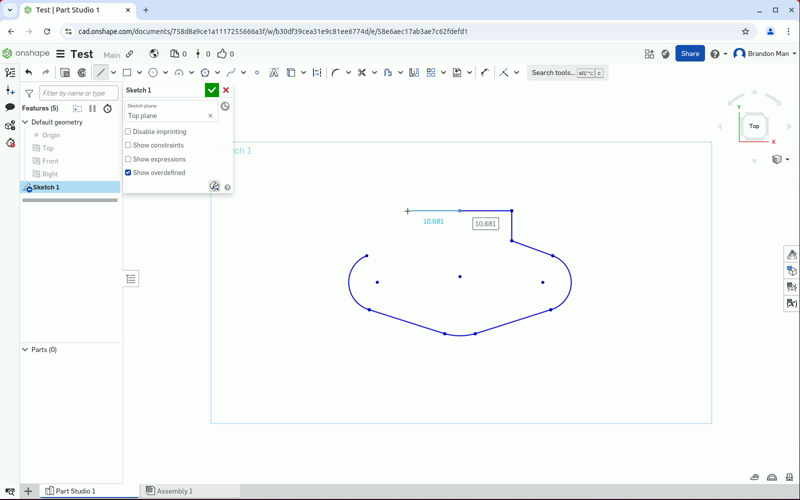
key_up(shift)
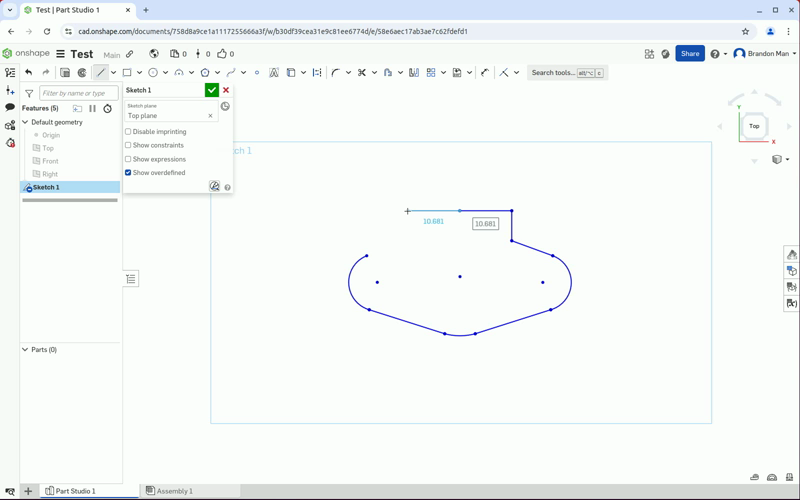
key_down(shift)
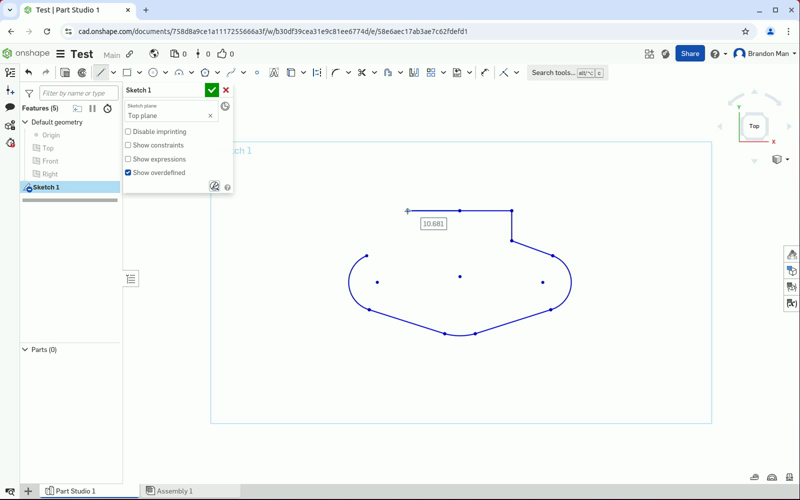
mouse_move(437, 210)
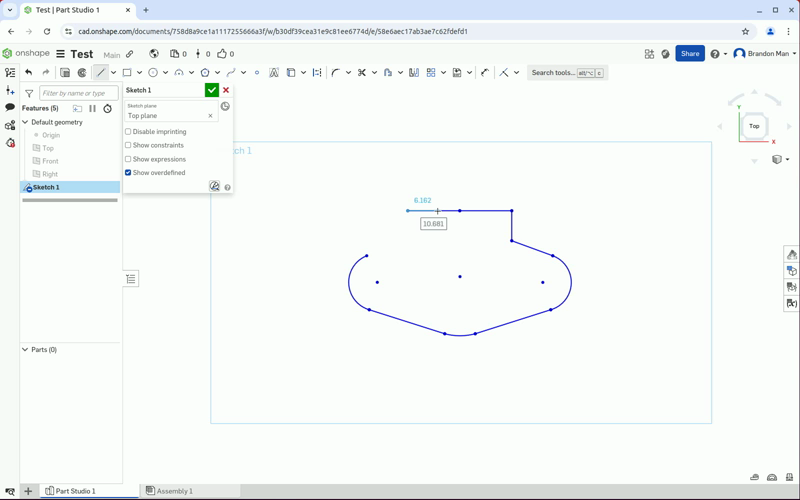
mouse_move(407, 240)
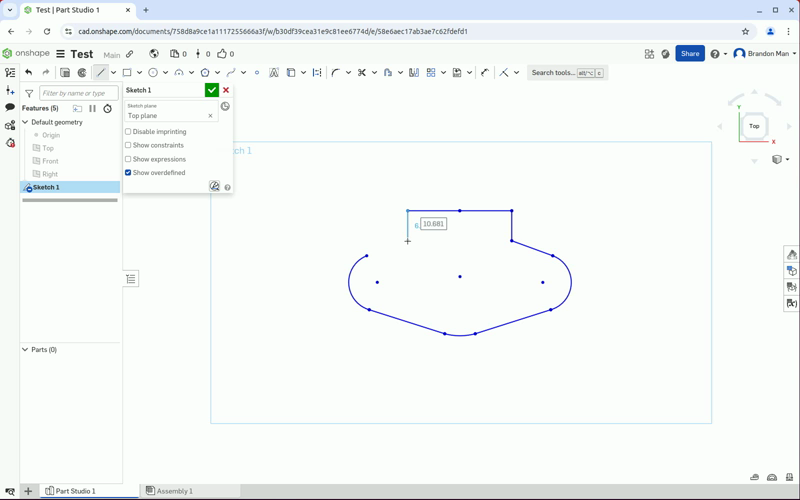
click(407, 240)
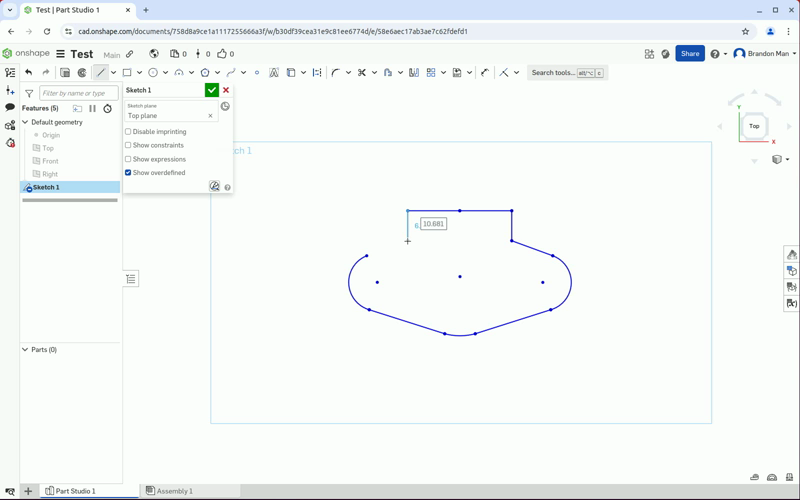
key_up(shift)
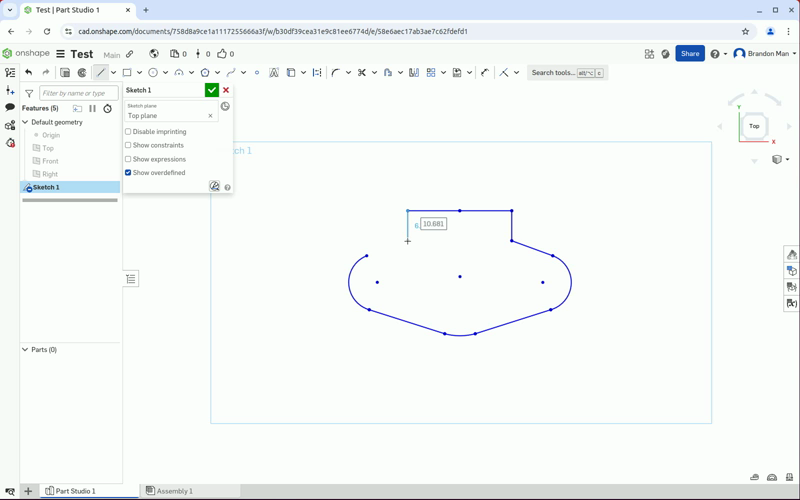
mouse_move(437, 240)
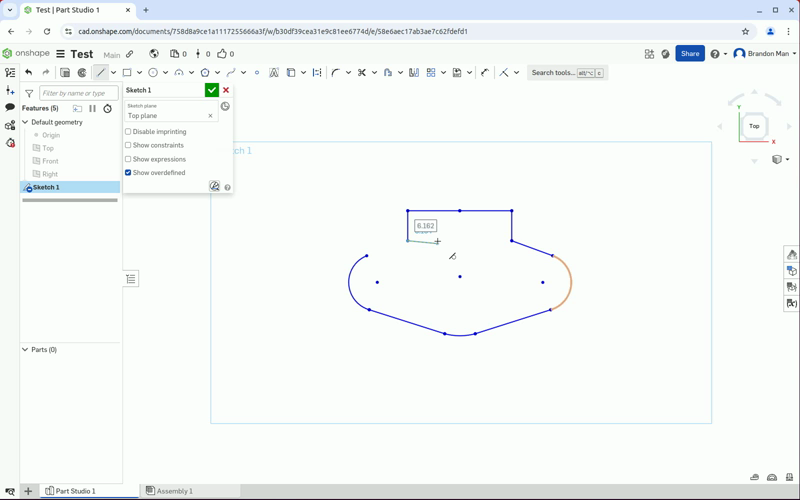
key_down(shift)
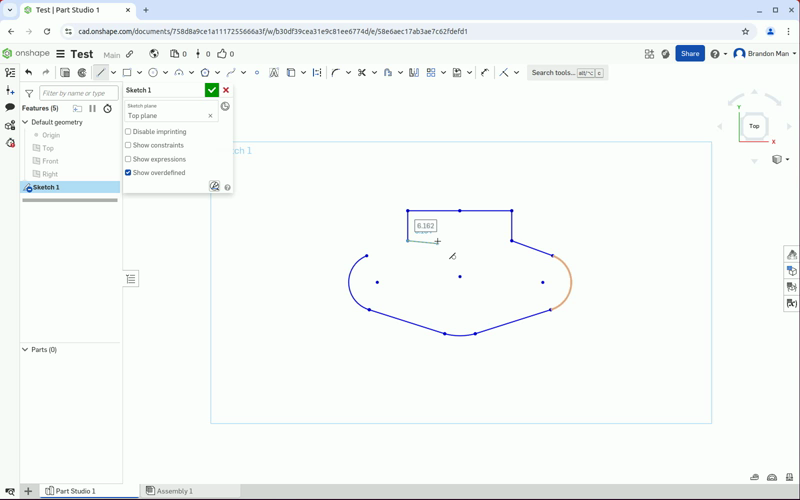
mouse_move(366, 255)
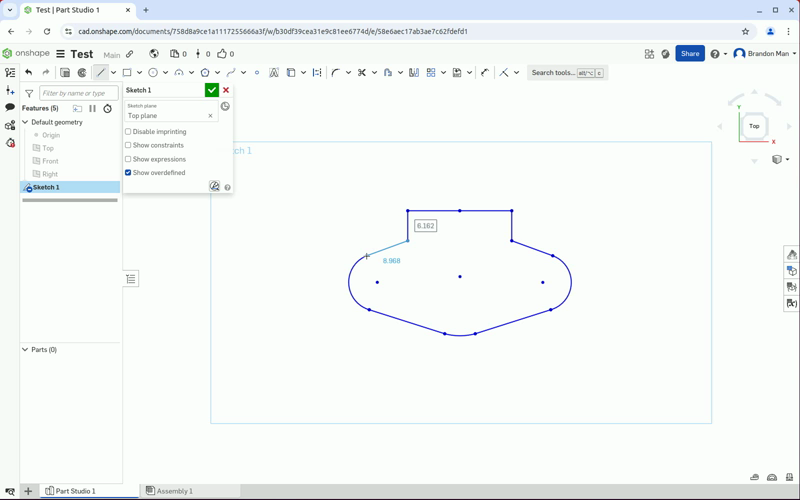
key_up(shift)
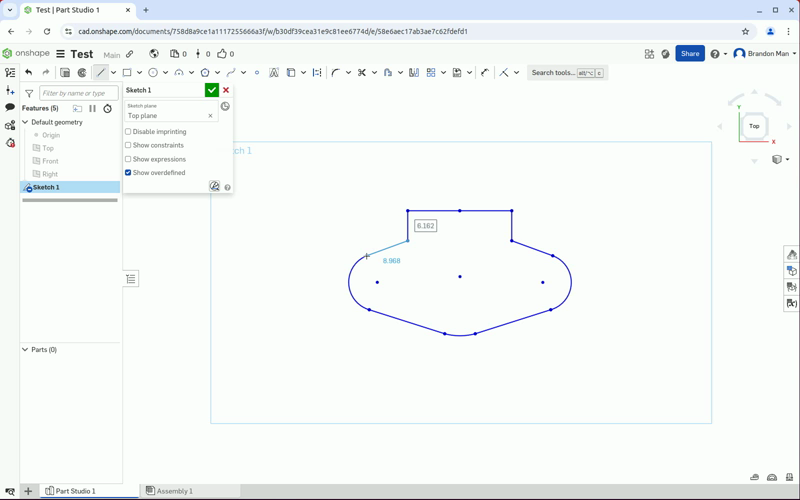
click(366, 255)
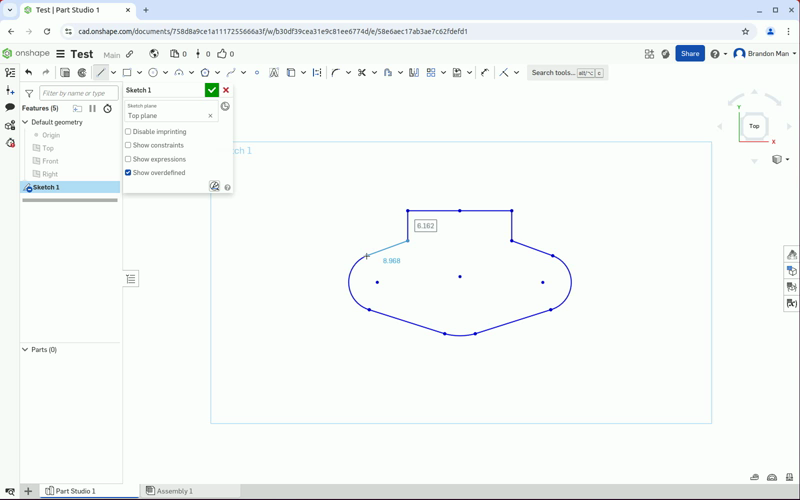
key(esc)
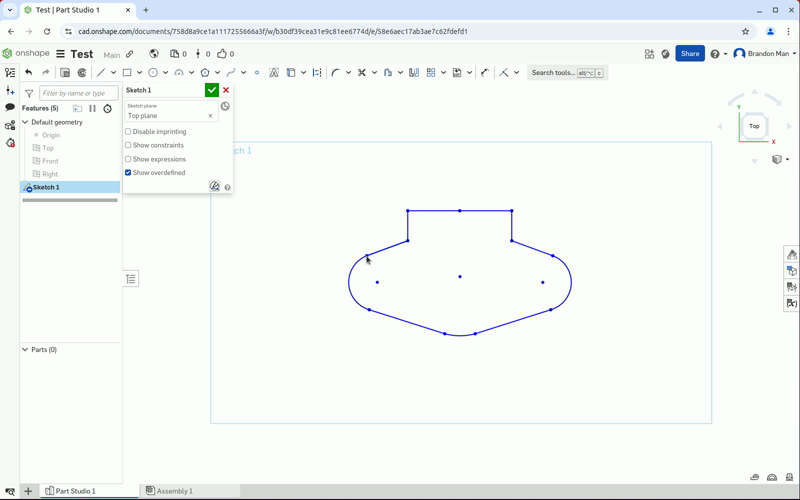
key(c)
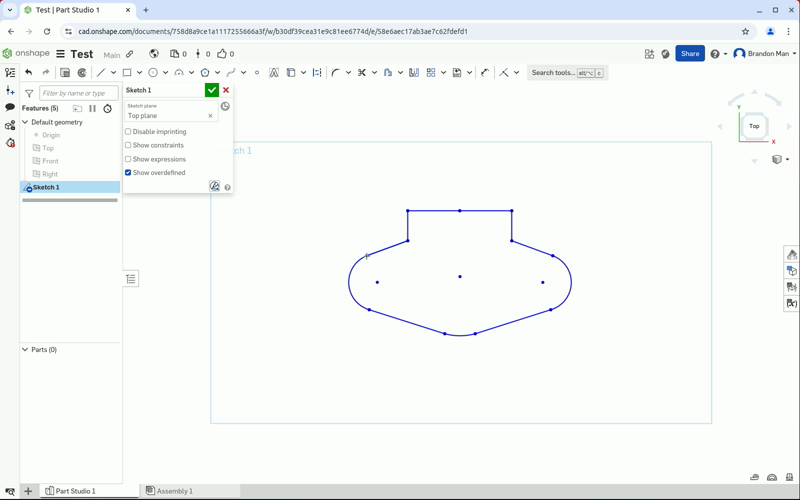
key_down(shift)
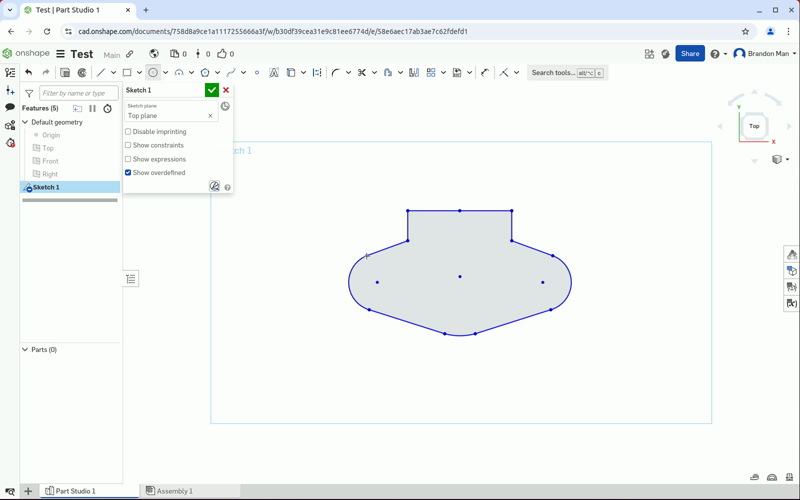
mouse_move(375, 281)
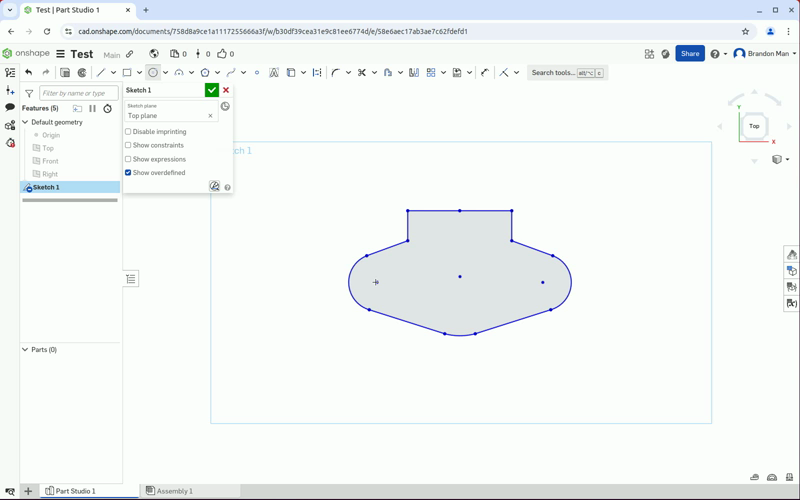
scroll(6)
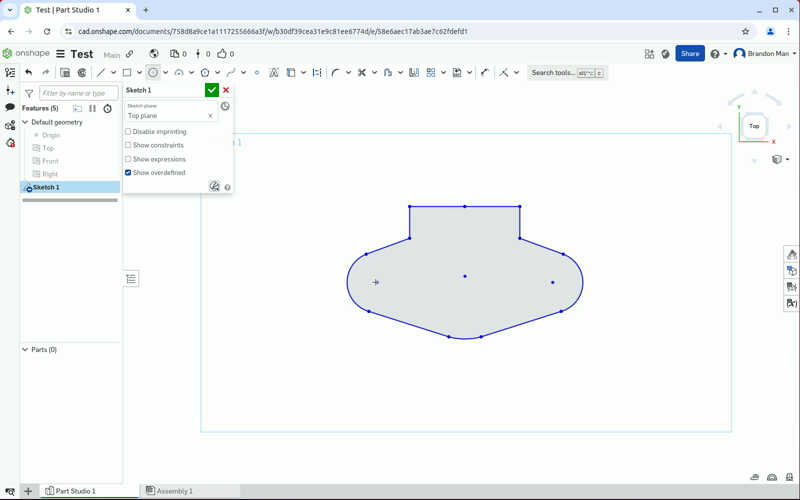
scroll(6)
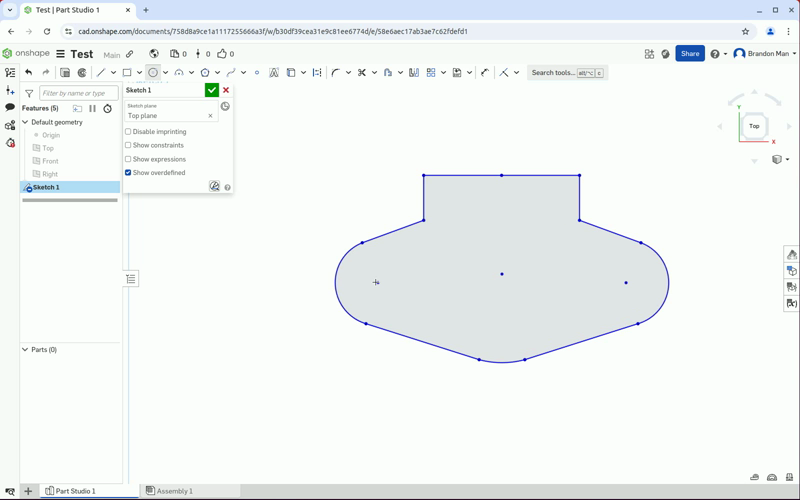
scroll(6)
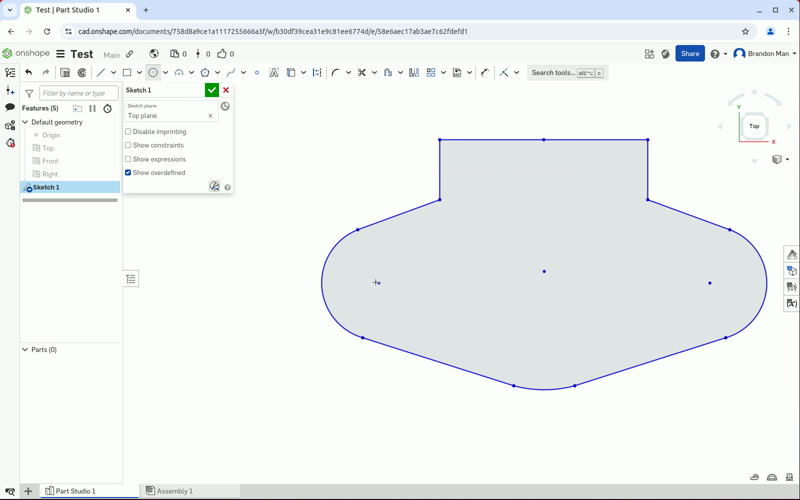
scroll(6)
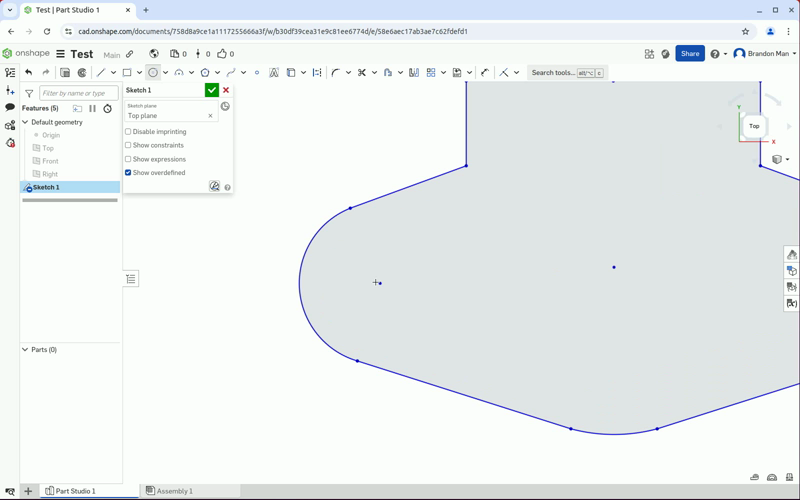
scroll(6)
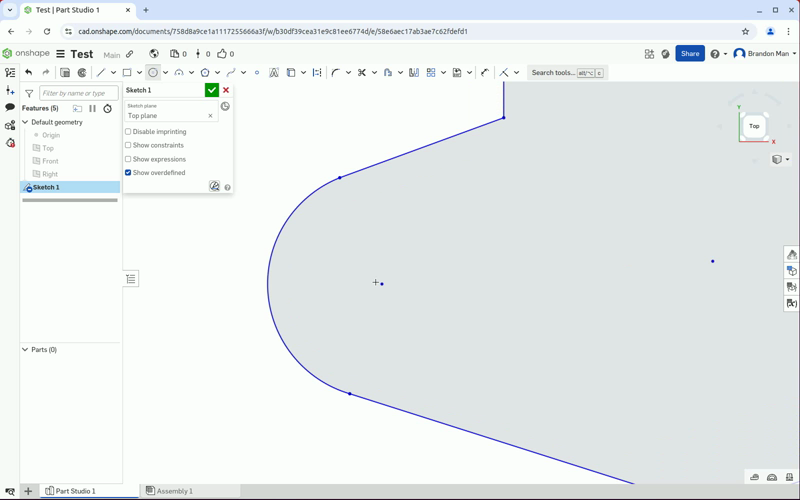
scroll(6)
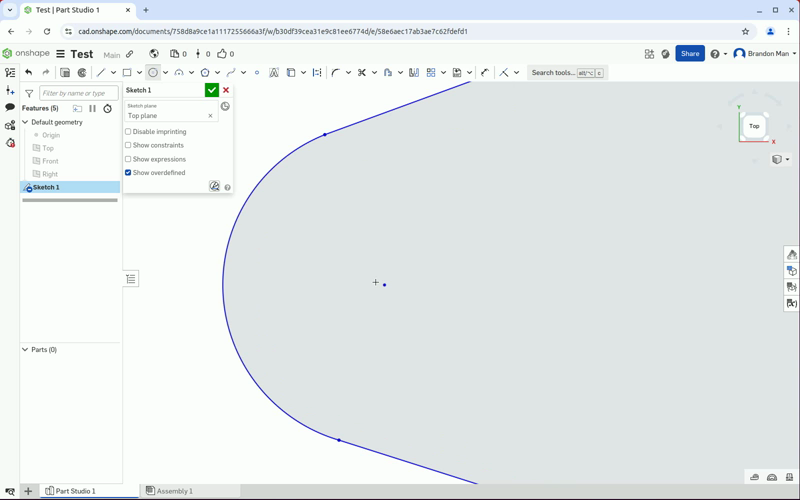
scroll(6)
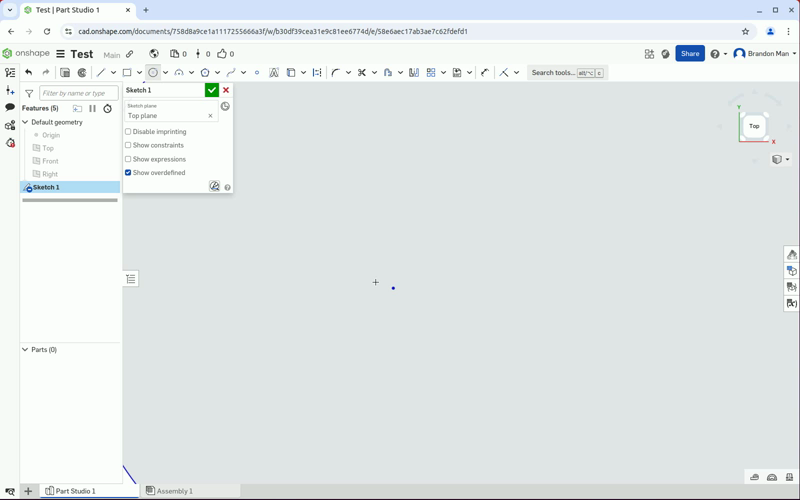
click(375, 281)
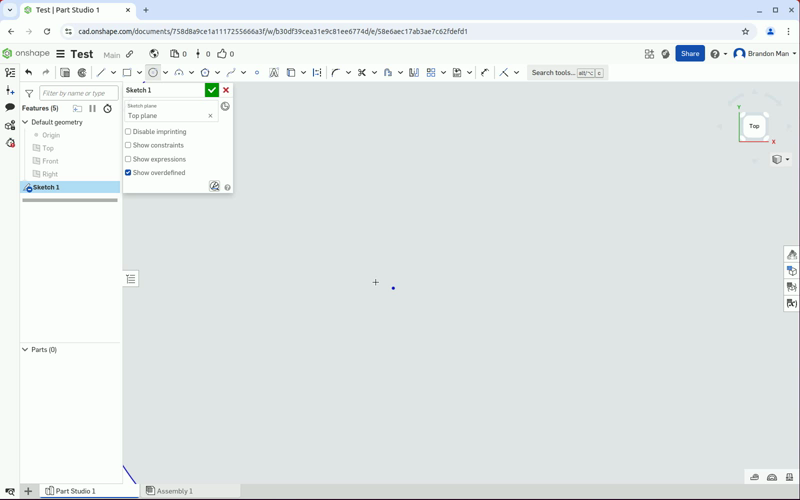
scroll(-6)
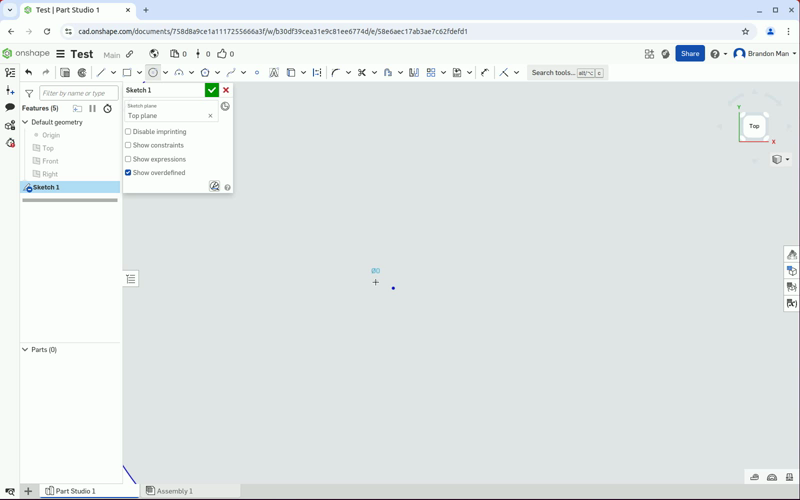
scroll(-6)
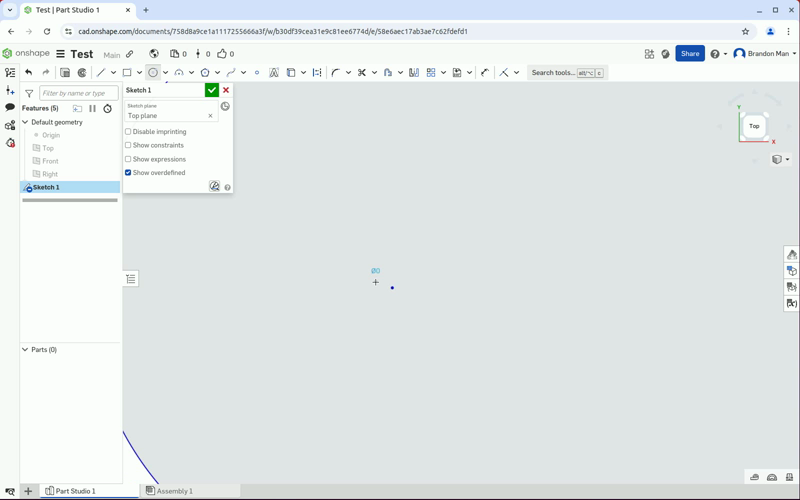
scroll(-6)
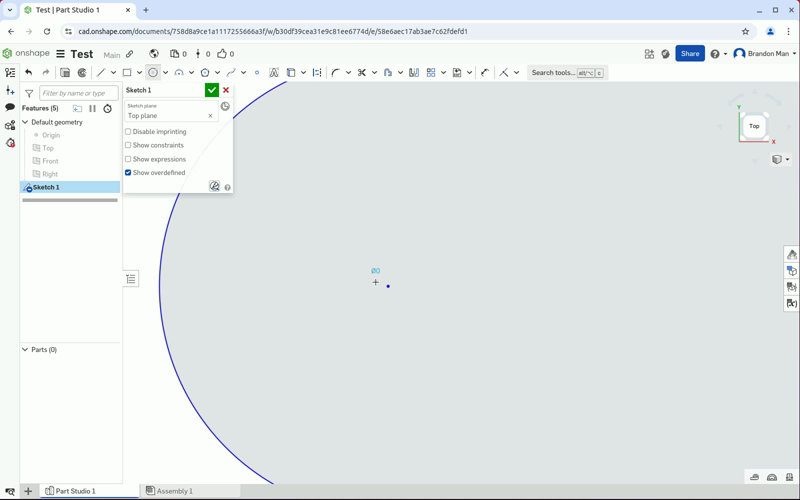
scroll(-6)
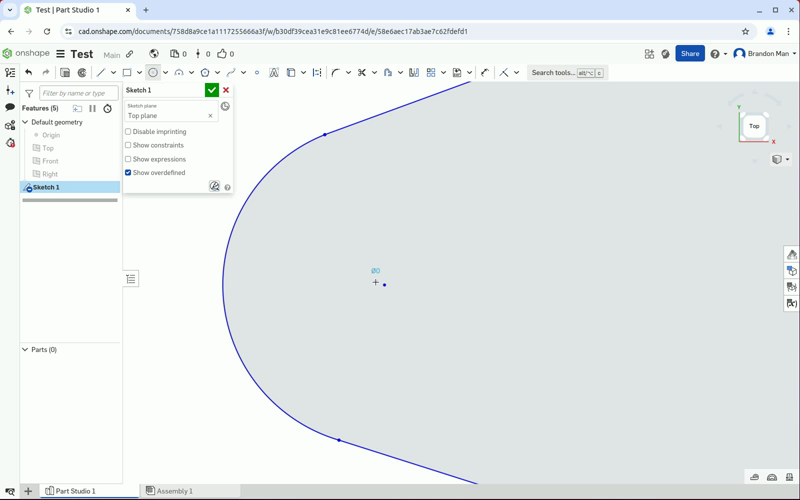
scroll(-6)
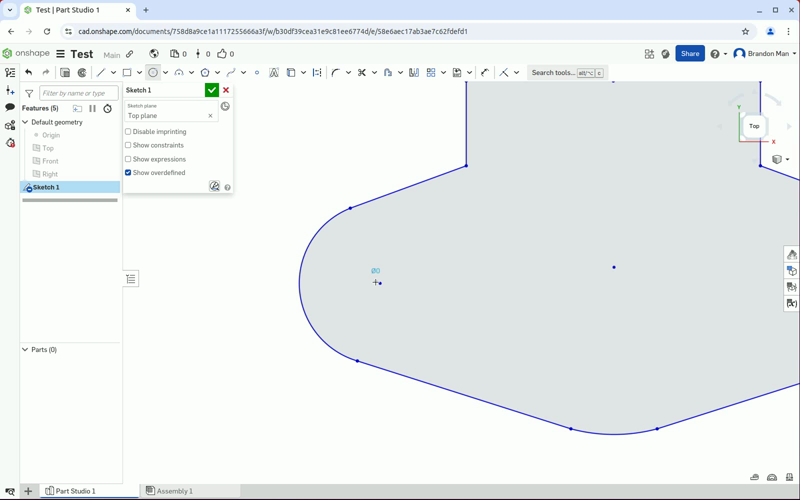
scroll(-6)
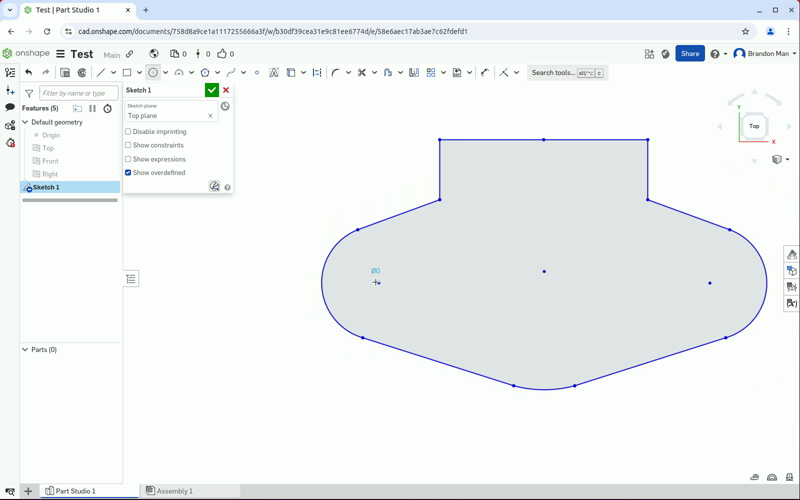
scroll(-6)
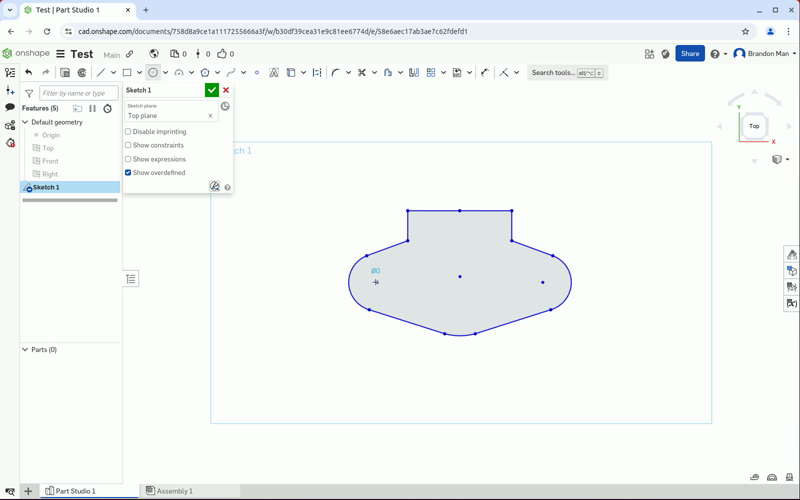
key_up(shift)
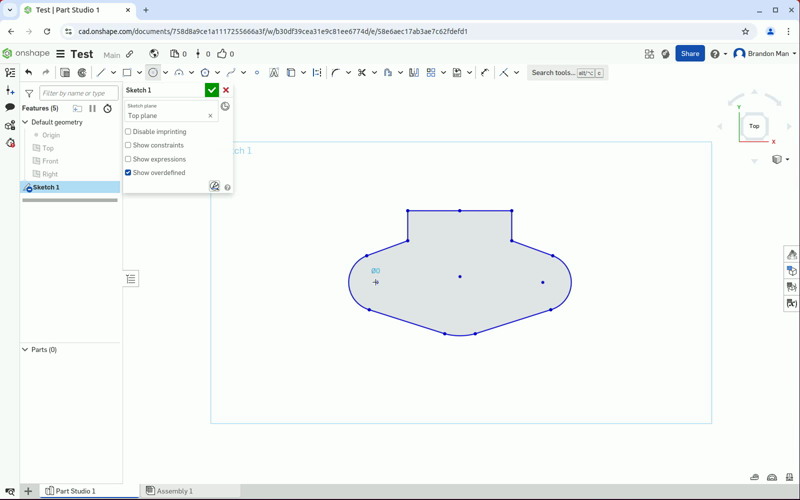
mouse_move(388, 281)
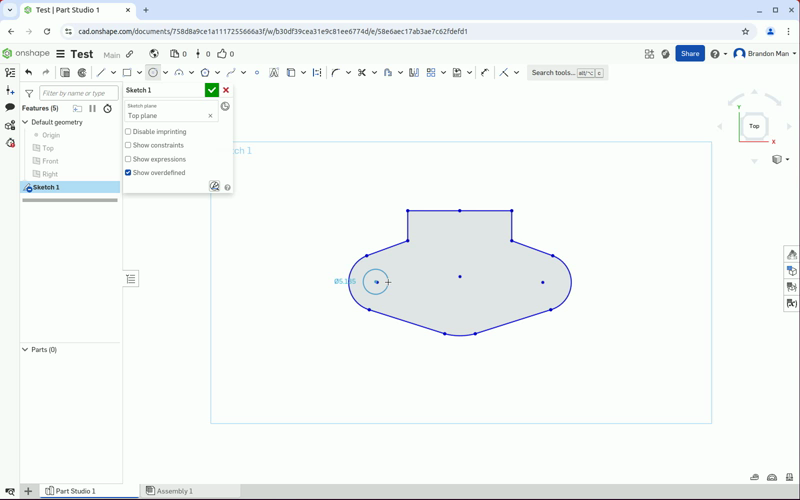
click(388, 281)
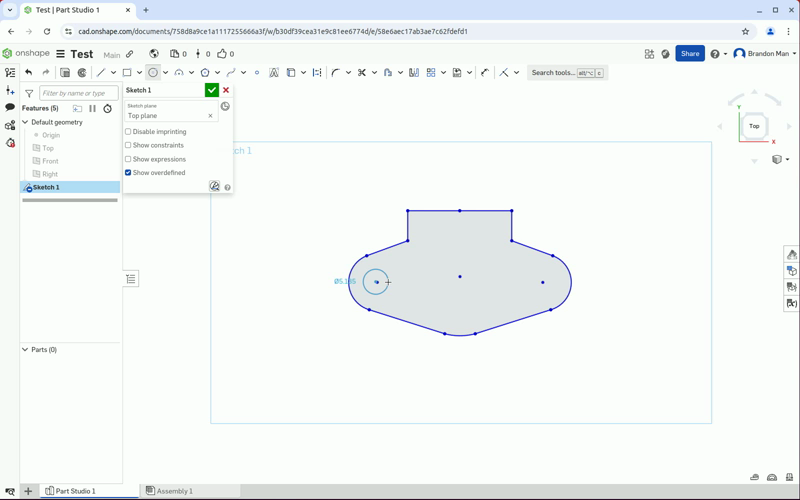
key(esc)
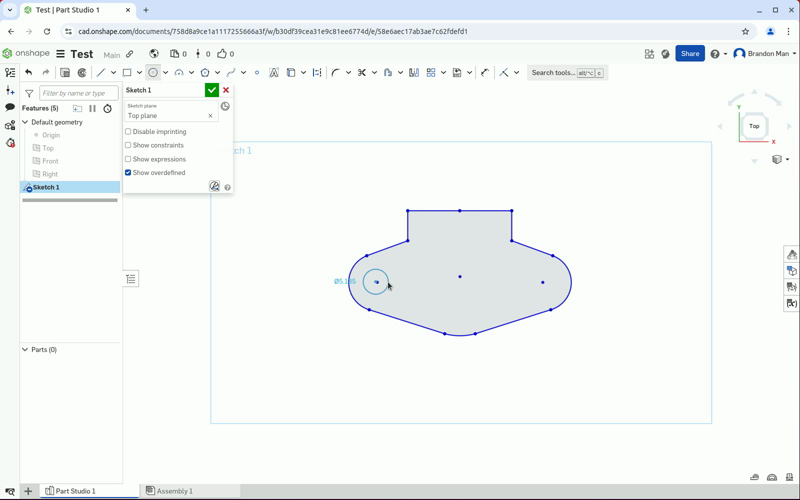
key(c)
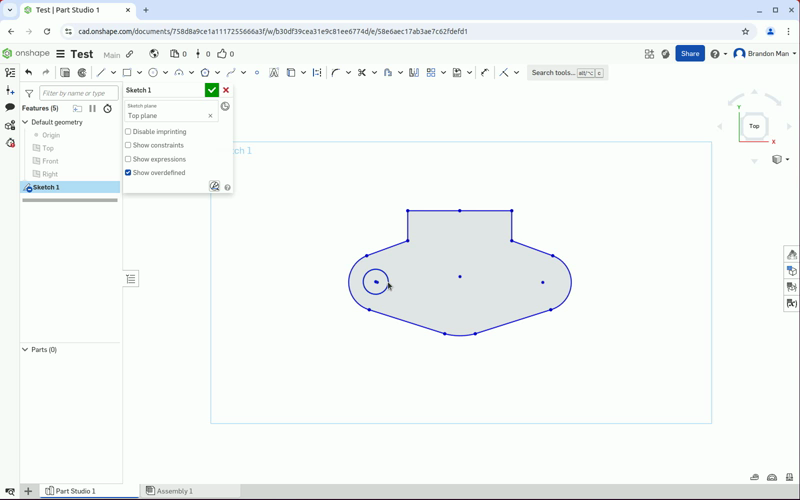
key_down(shift)
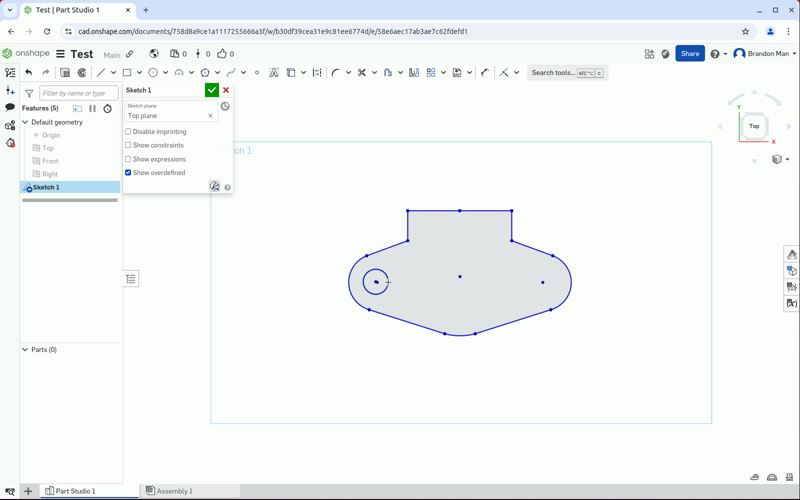
mouse_move(459, 281)
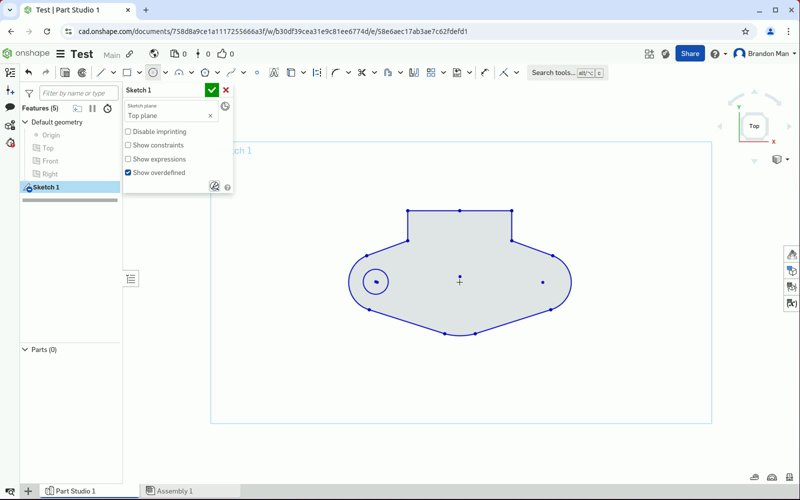
click(459, 281)
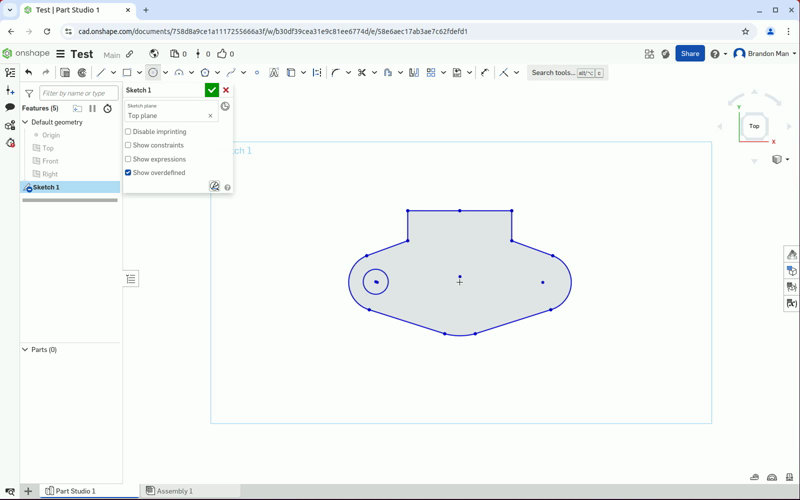
key_up(shift)
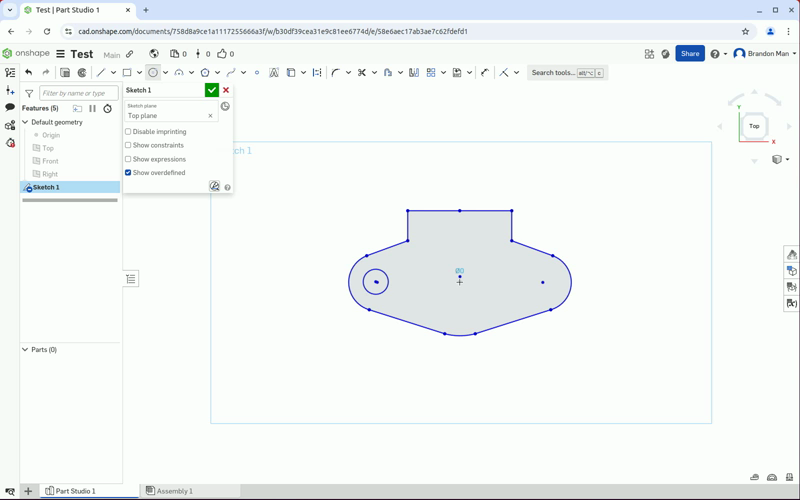
mouse_move(485, 281)
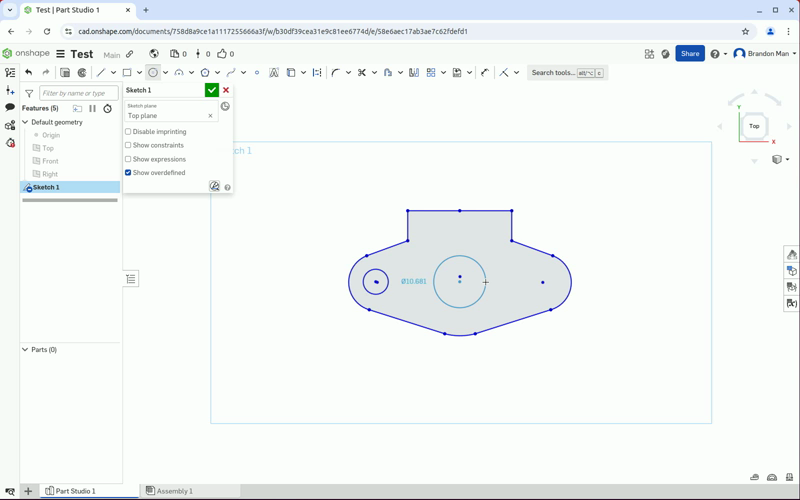
click(485, 281)
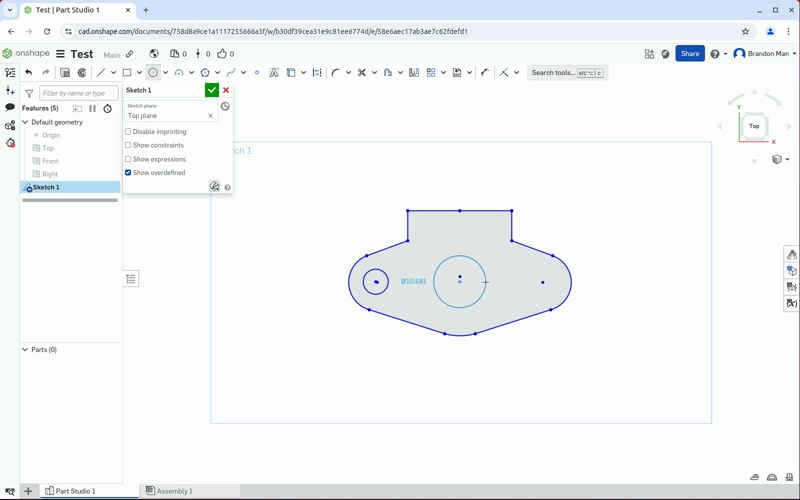
key(esc)
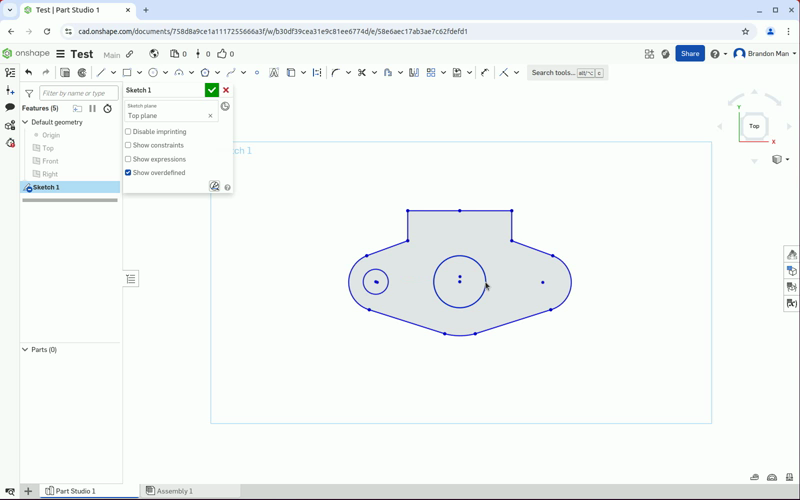
key(c)
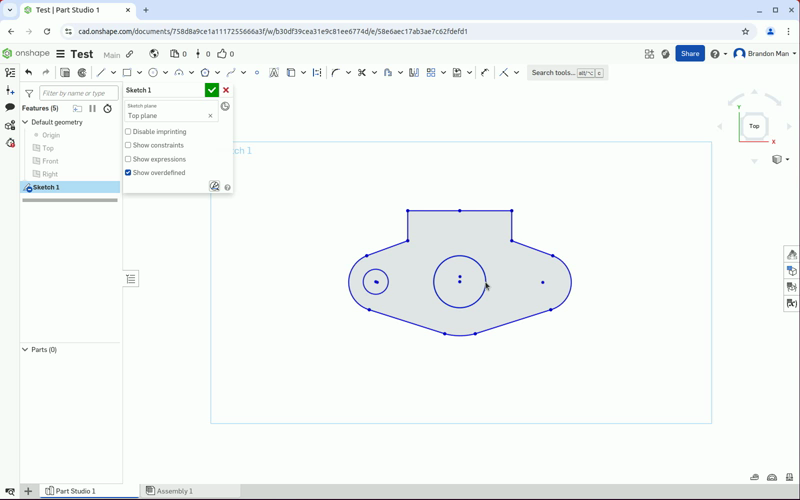
key_down(shift)
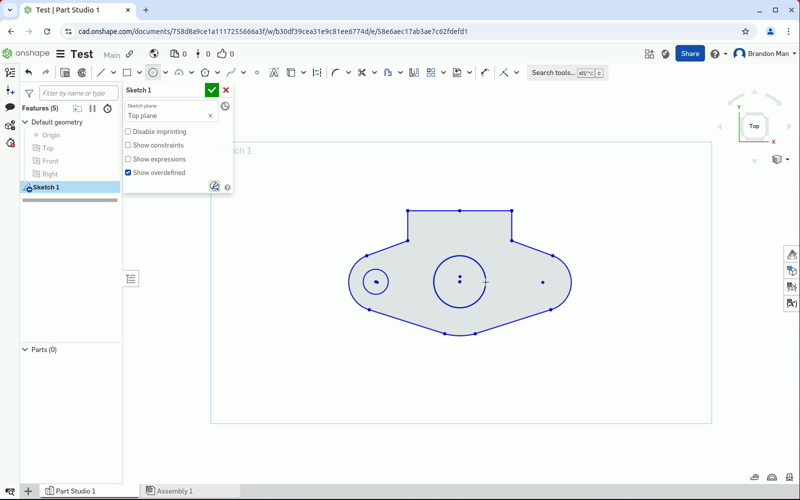
mouse_move(544, 281)
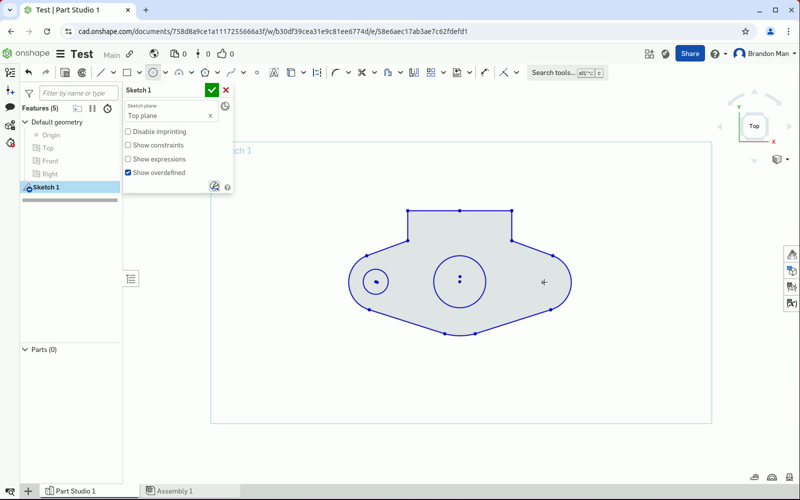
scroll(6)
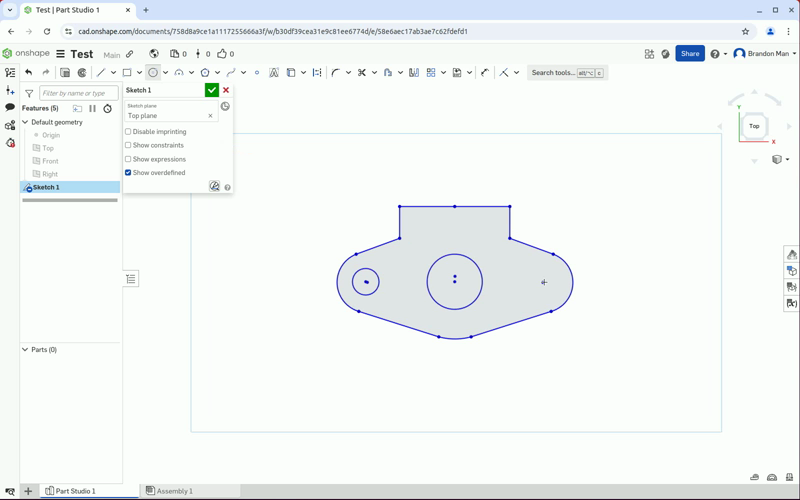
scroll(6)
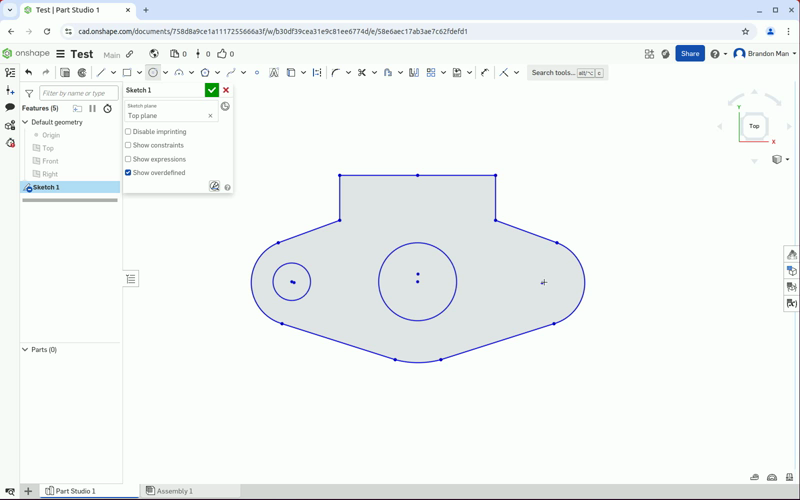
scroll(6)
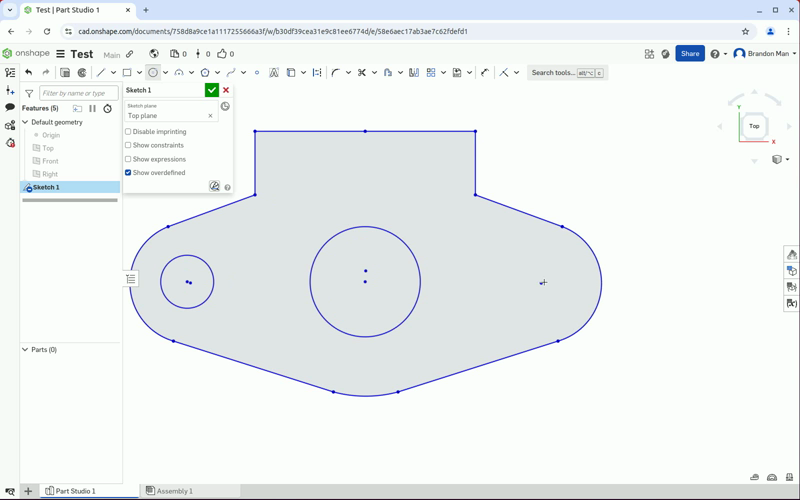
scroll(6)
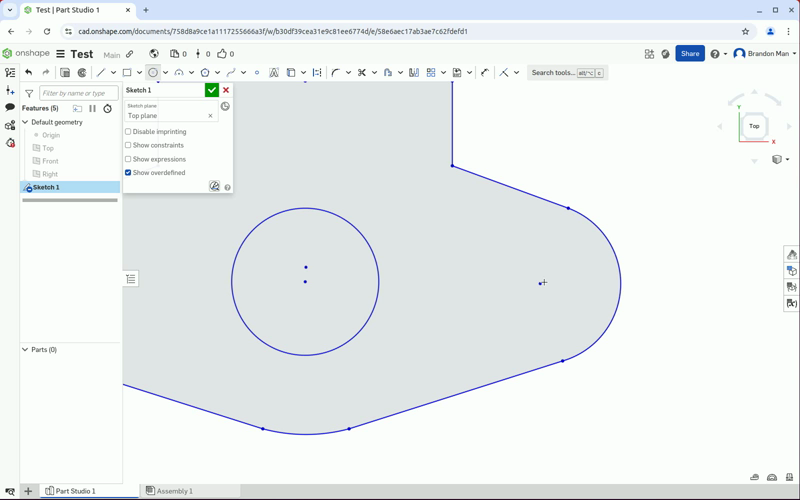
scroll(6)
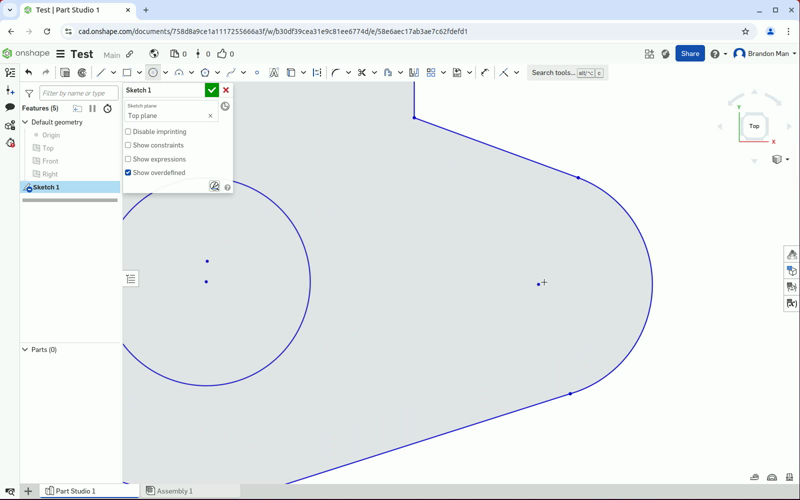
scroll(6)
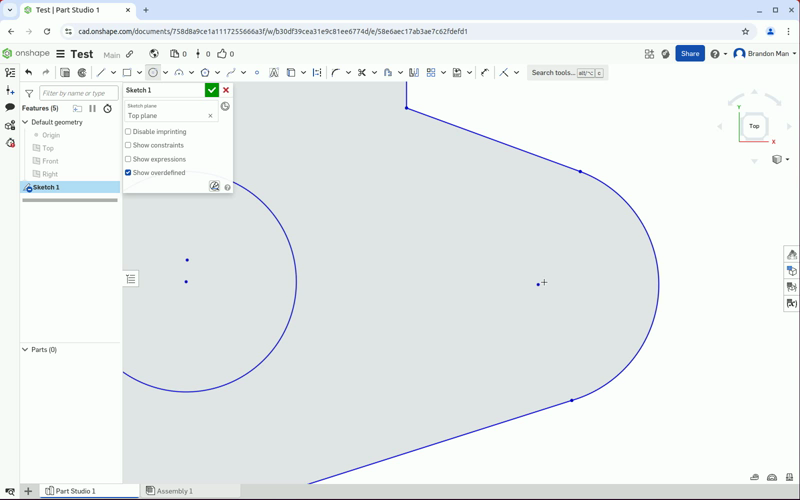
scroll(6)
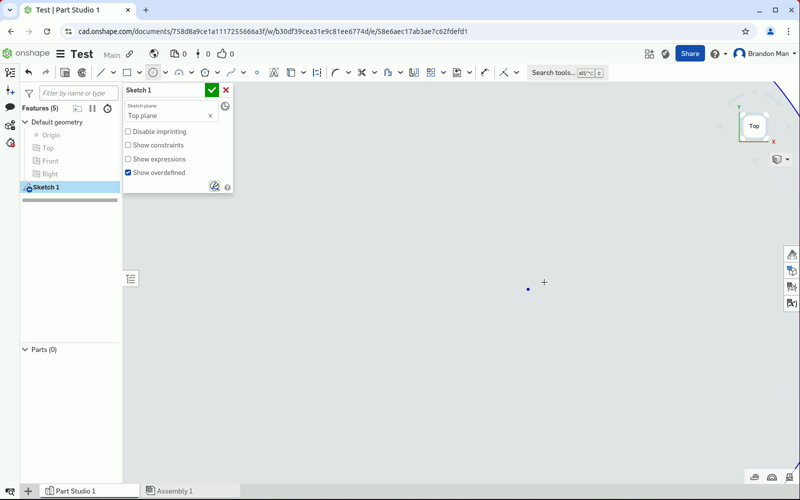
click(544, 281)
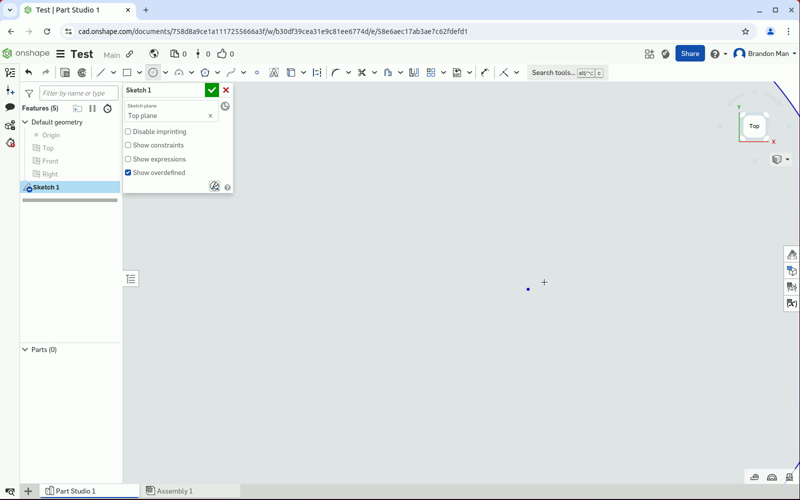
scroll(-6)
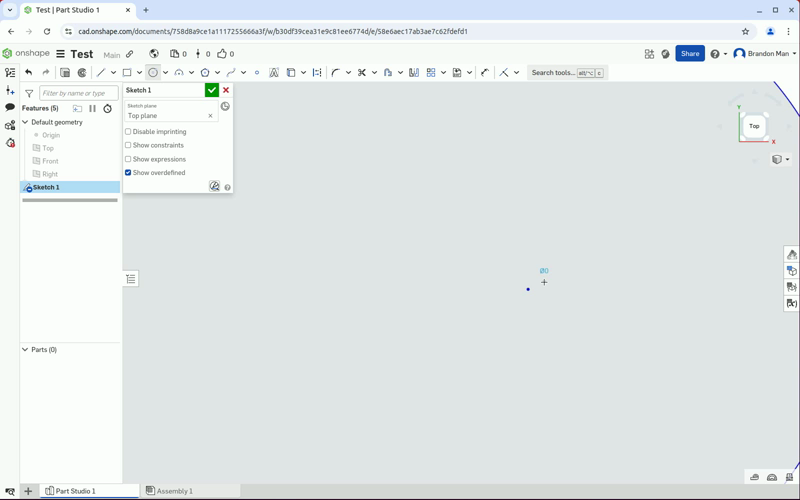
scroll(-6)
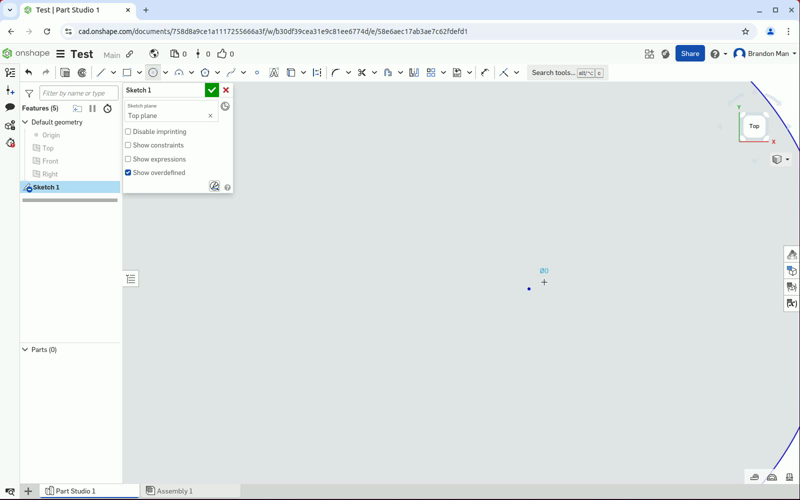
scroll(-6)
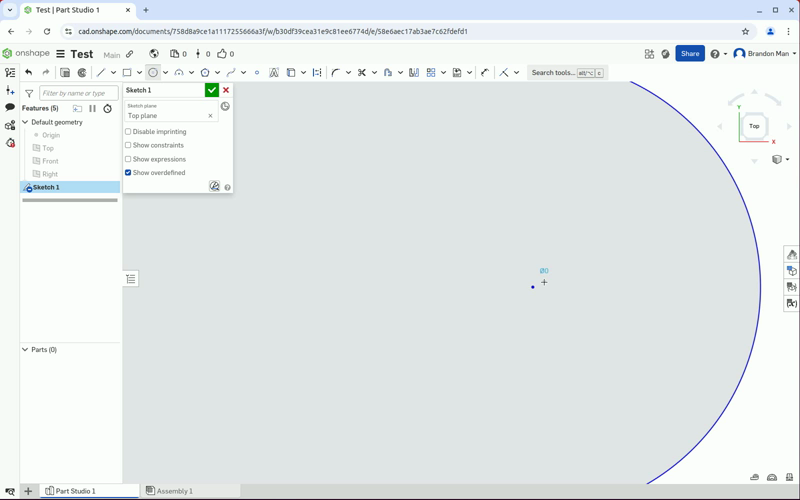
scroll(-6)
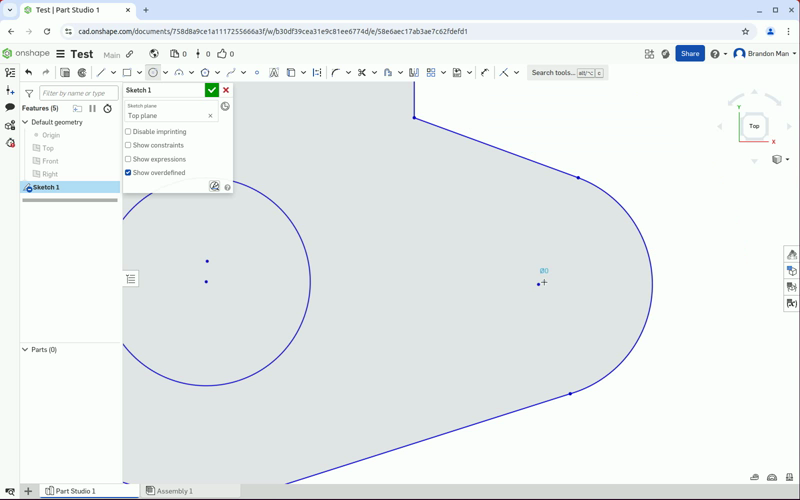
scroll(-6)
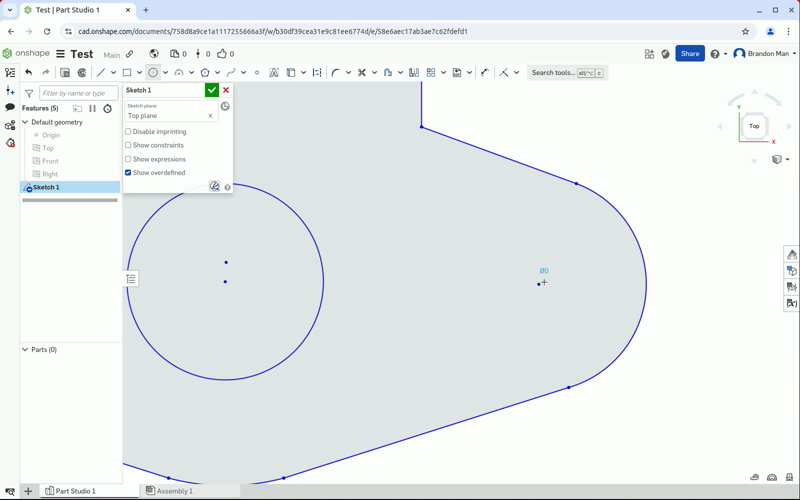
scroll(-6)
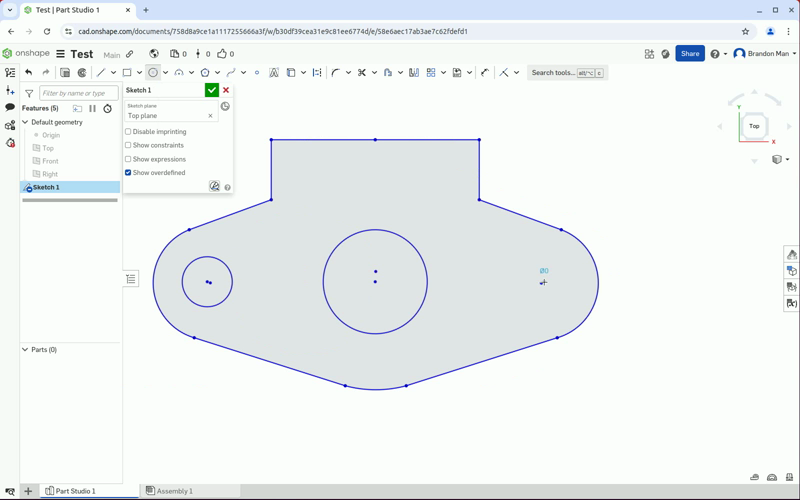
scroll(-6)
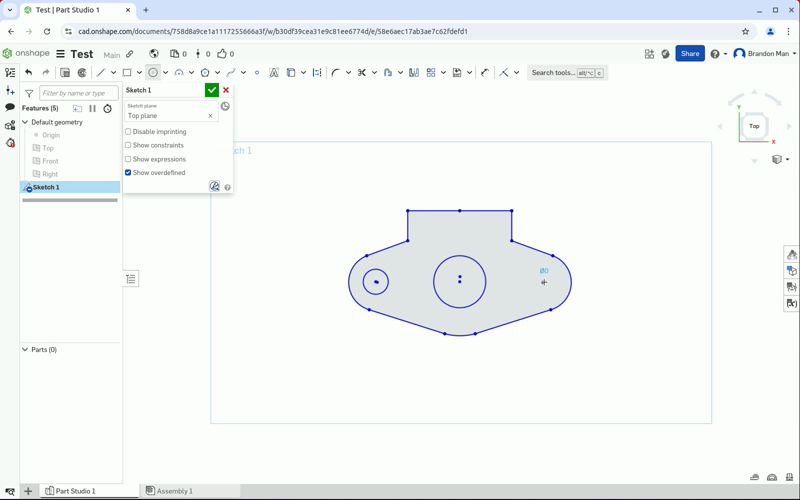
key_up(shift)
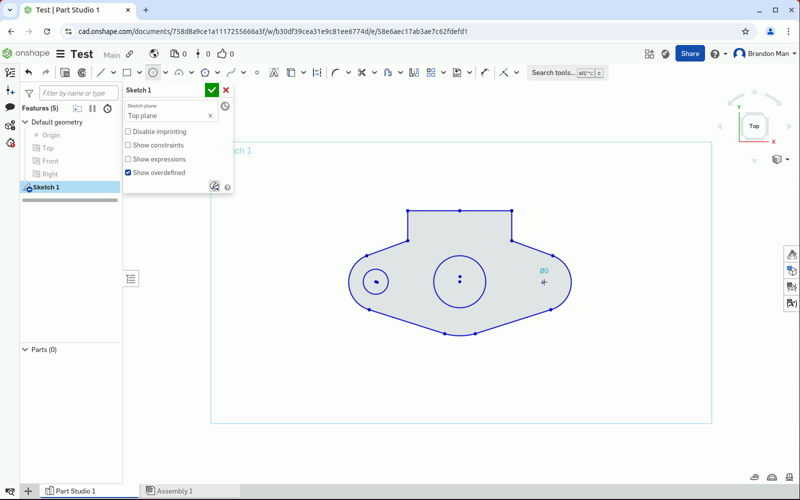
mouse_move(557, 281)
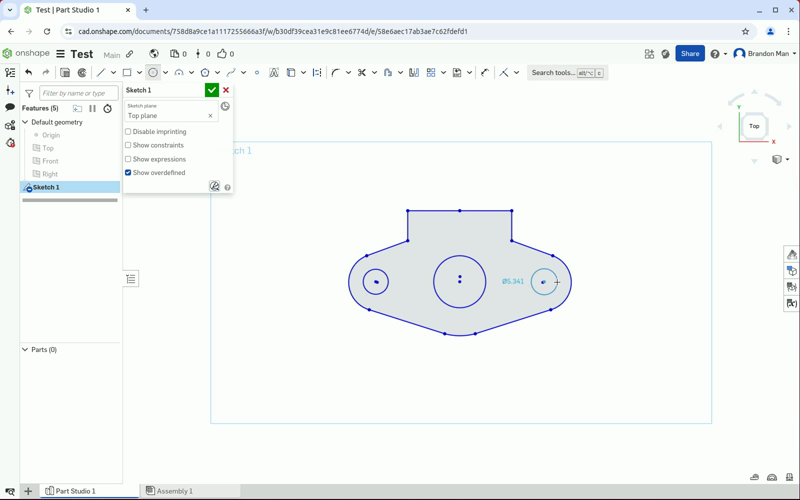
click(557, 281)
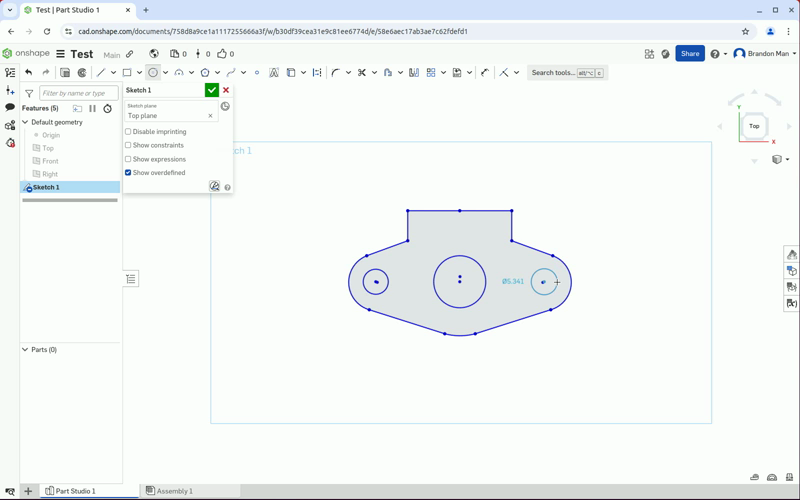
key(esc)
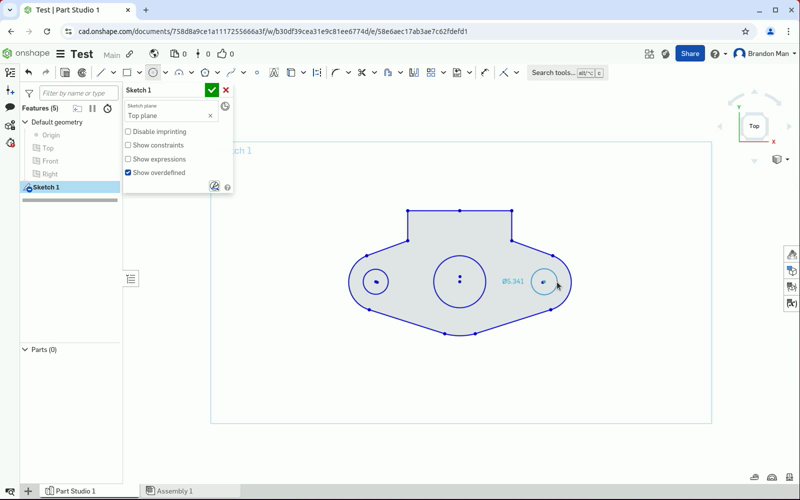
mouse_move(501, 248)
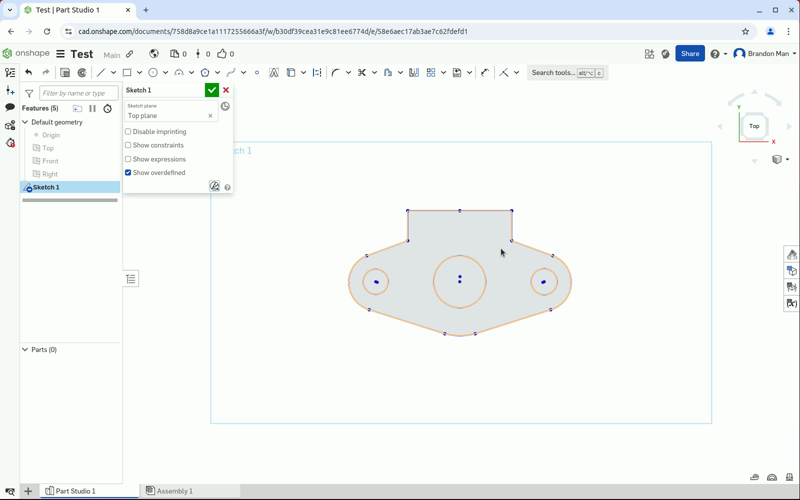
click(501, 248)
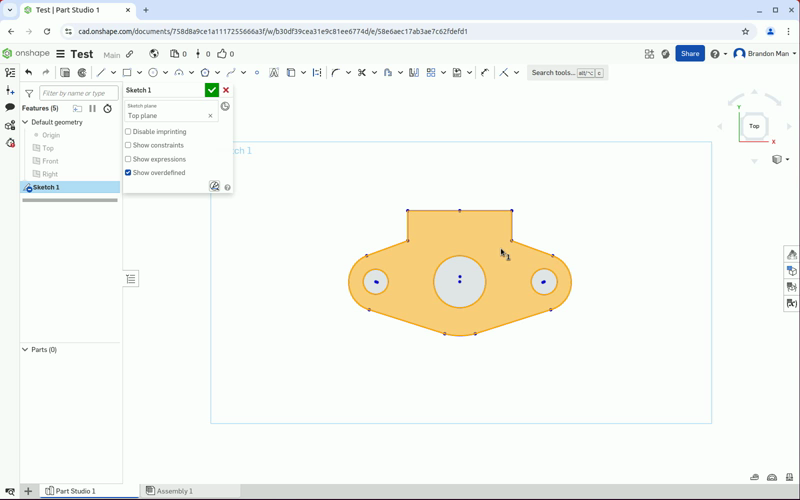
mouse_move(73, 352)
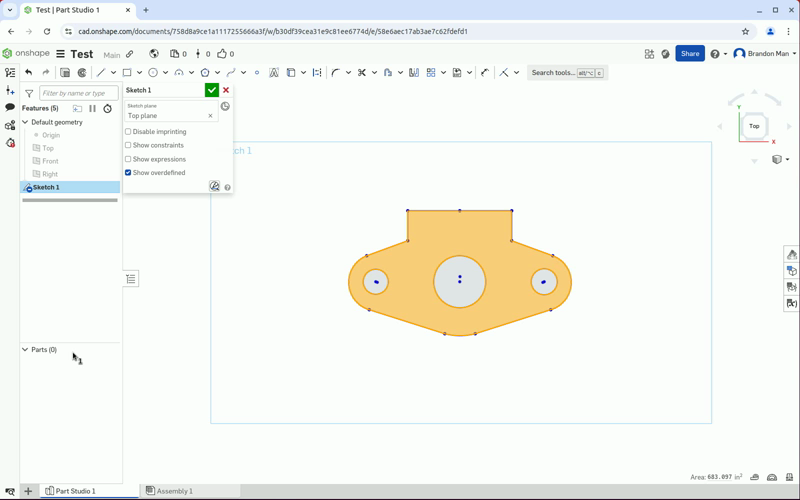
key(shift+y)
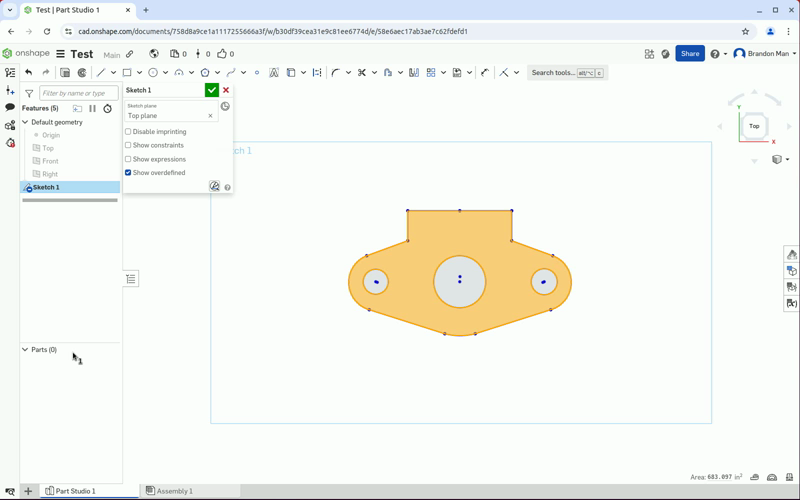
key(shift+e)
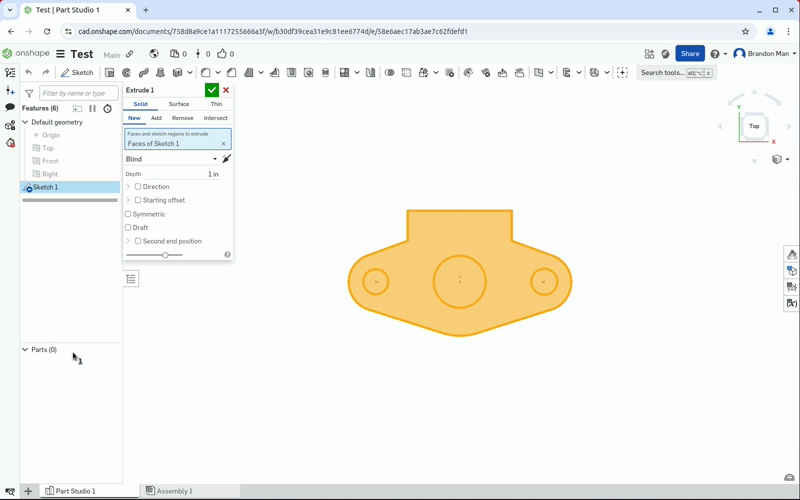
mouse_move(143, 106)
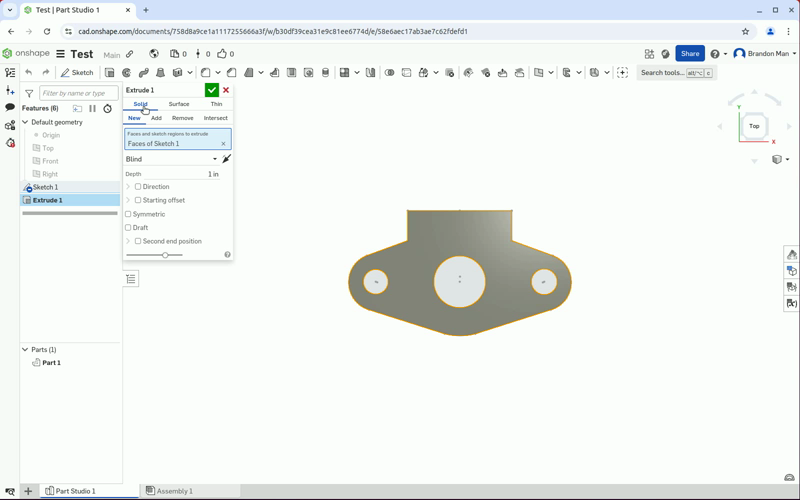
click(143, 106)
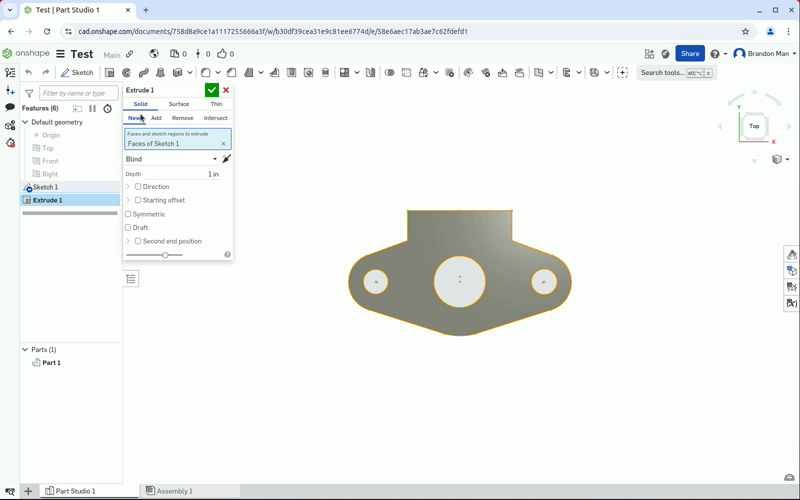
mouse_move(137, 120)
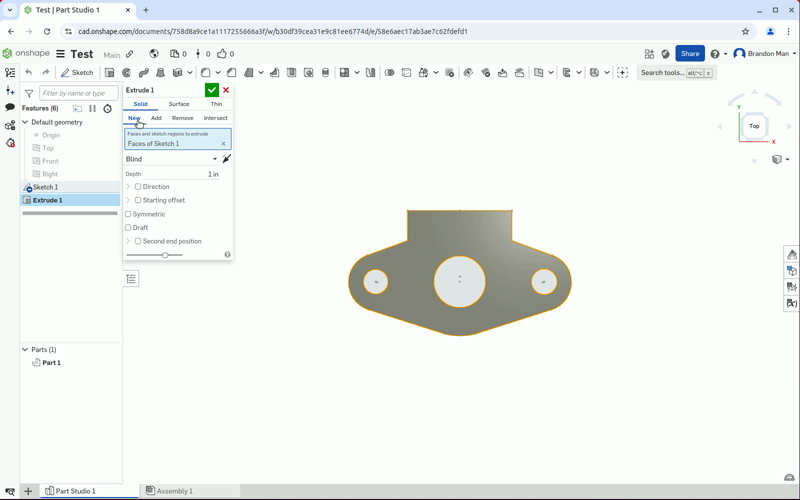
click(137, 120)
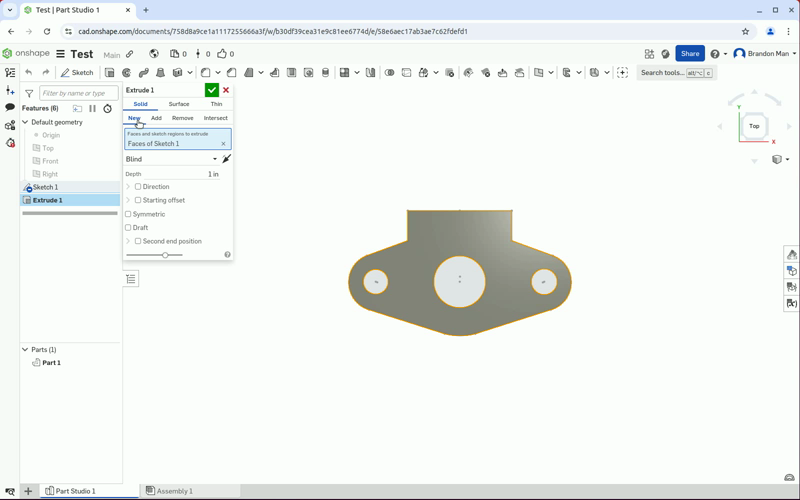
key(tab, 4)
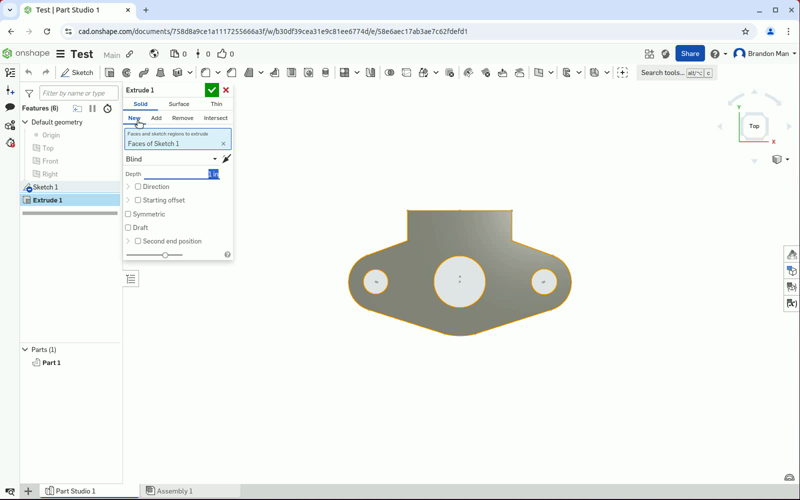
text(10.832)
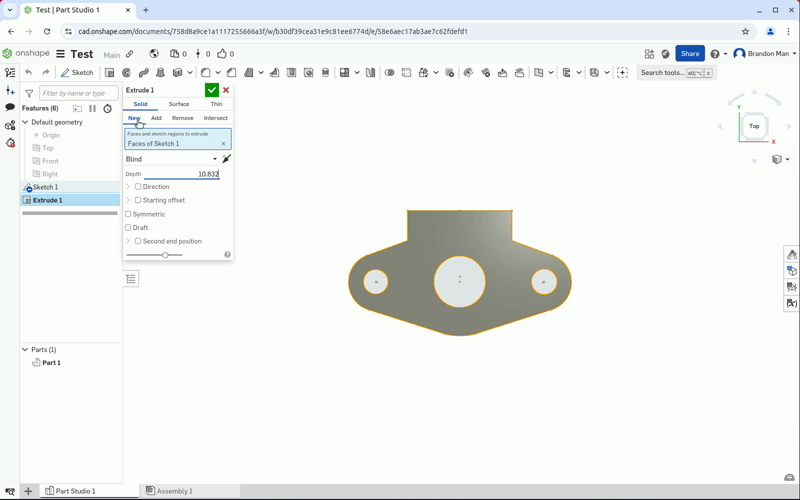
key(enter)
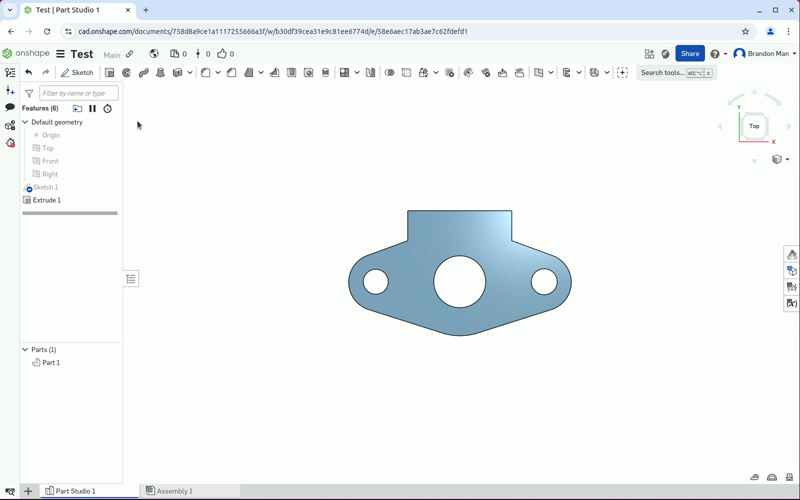
key(shift+h)
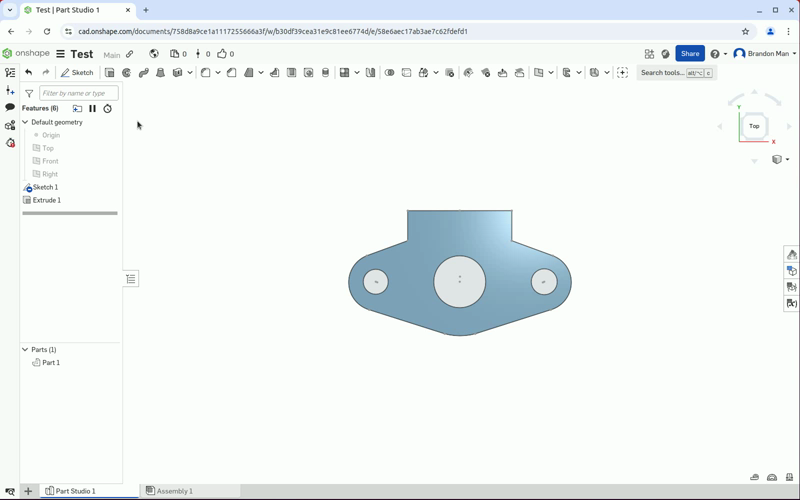
key(shift+h)
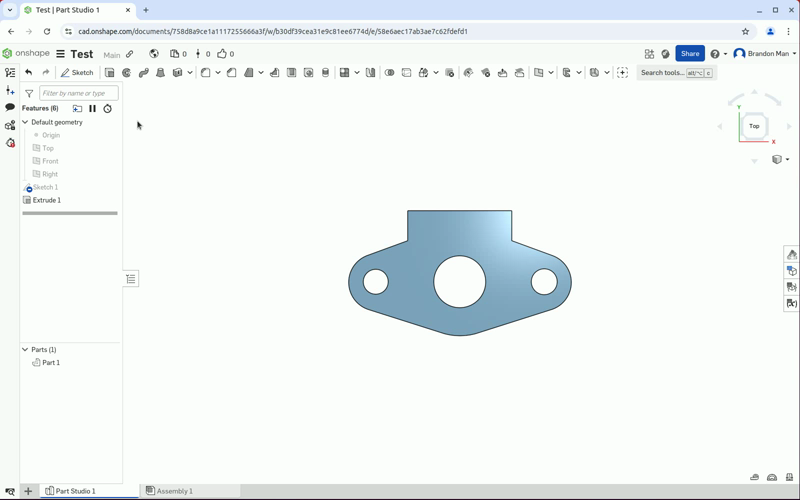
mouse_move(73, 189)
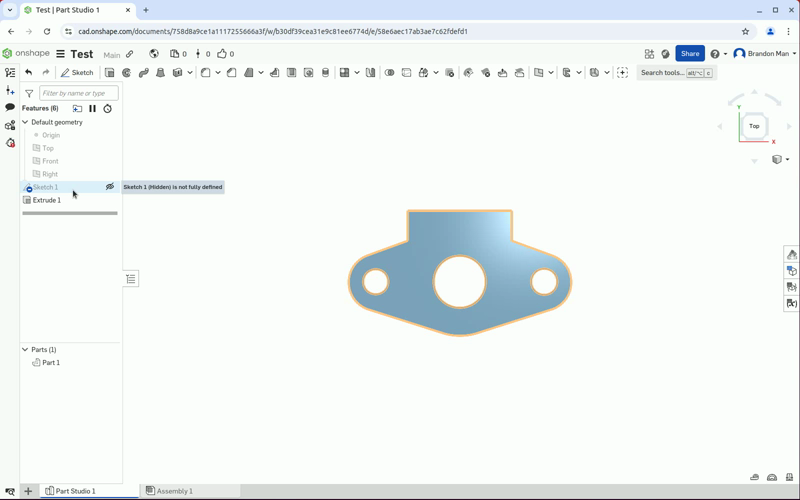
click(73, 189)
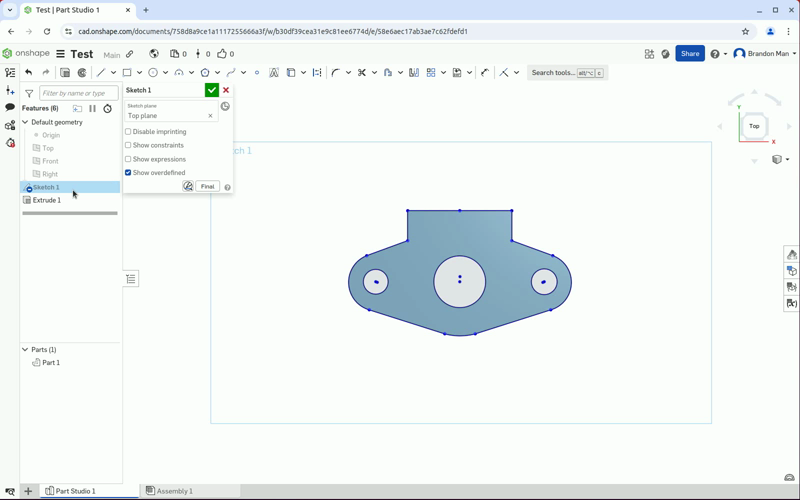
mouse_move(229, 92)
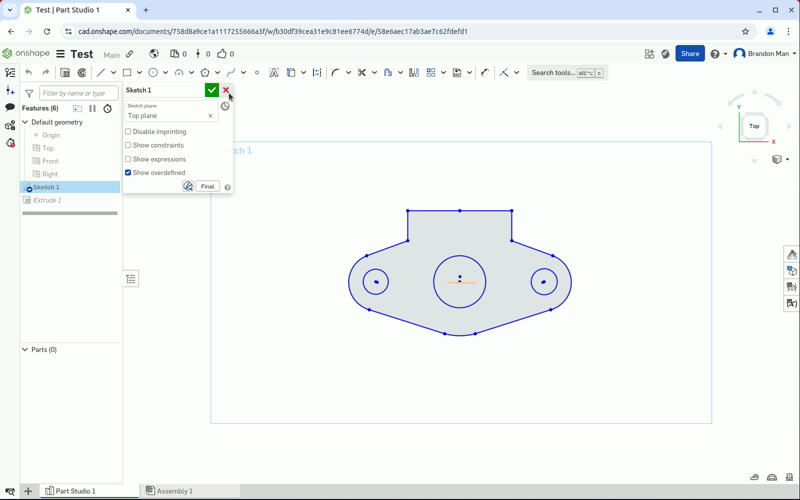
click(229, 92)
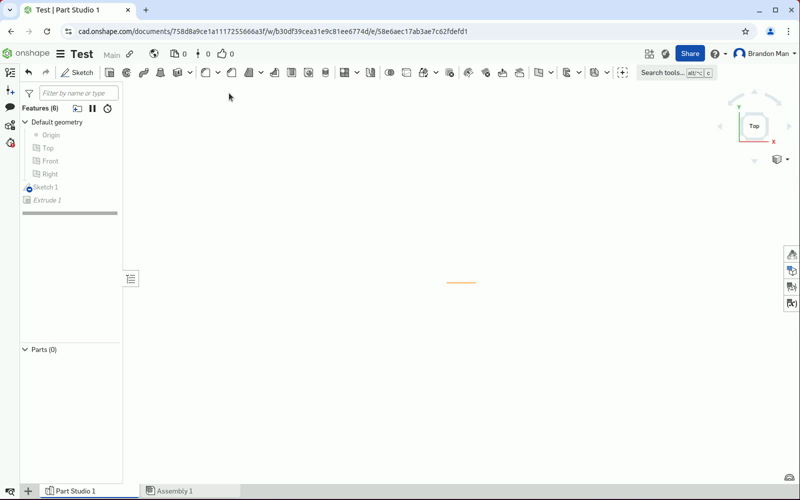
mouse_move(73, 352)
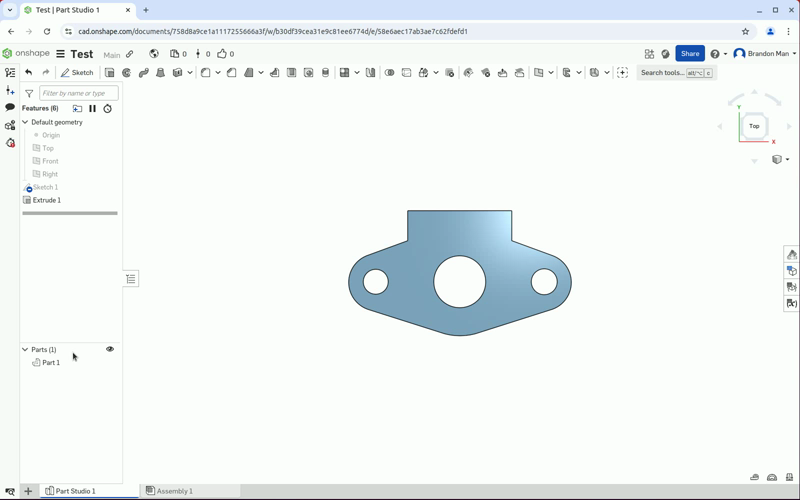
key(y)
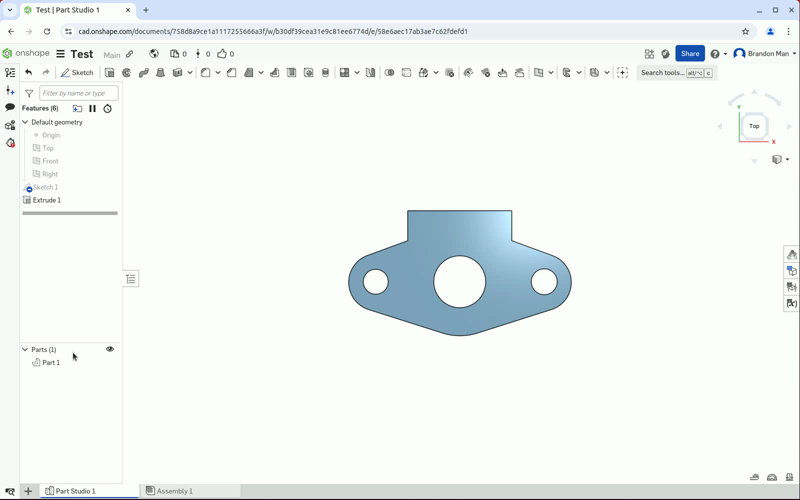
key(shift+p)
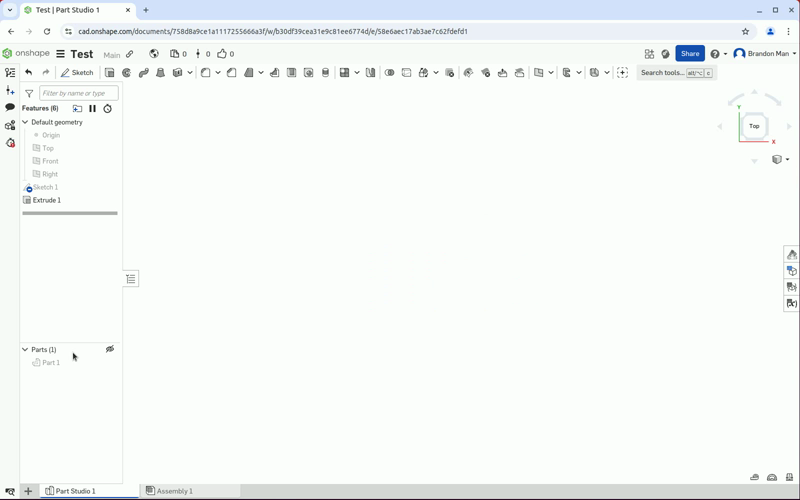
key(space)
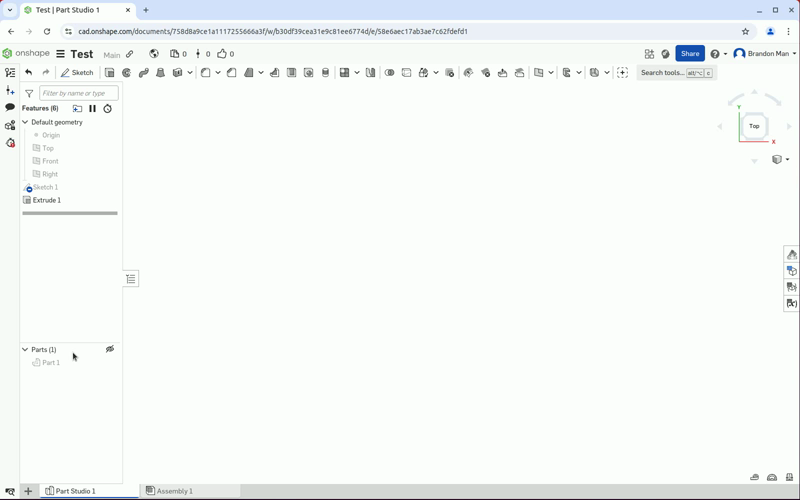
key_down(shift)
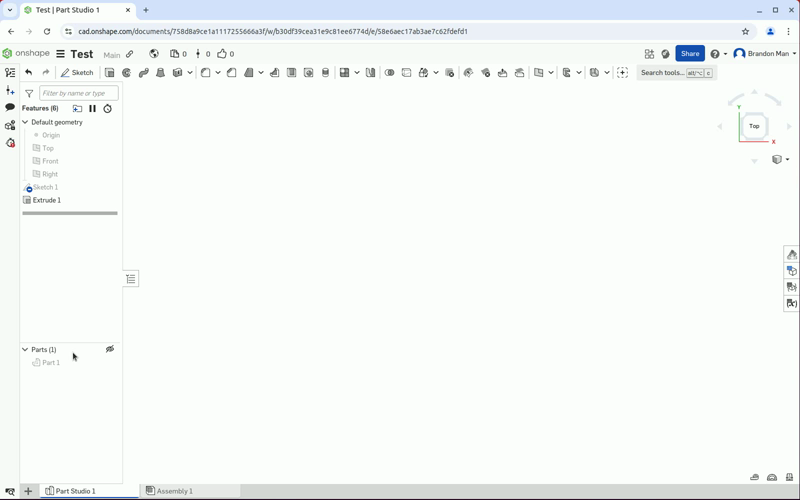
key(up)
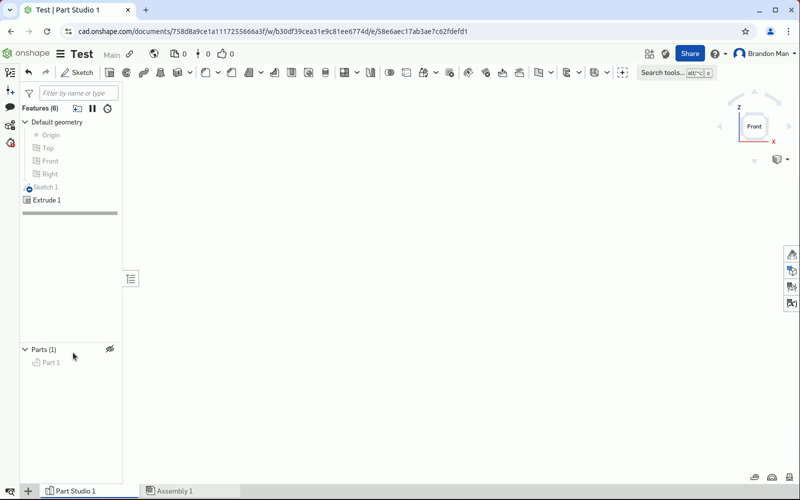
key_up(shift)
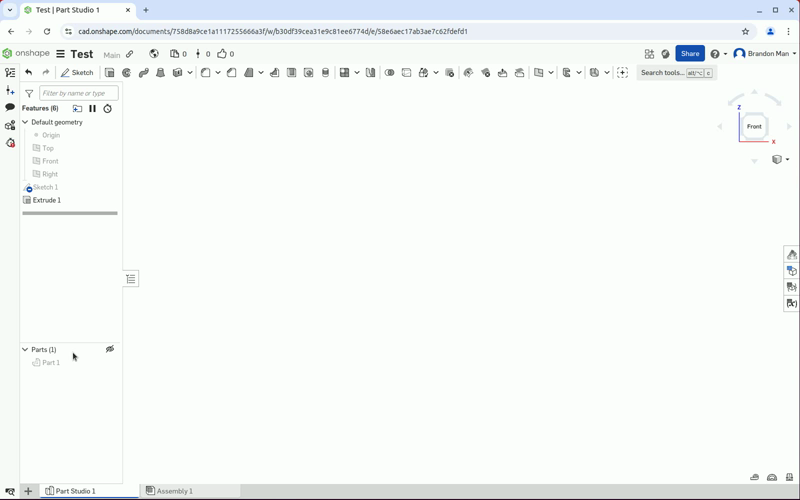
key(space)
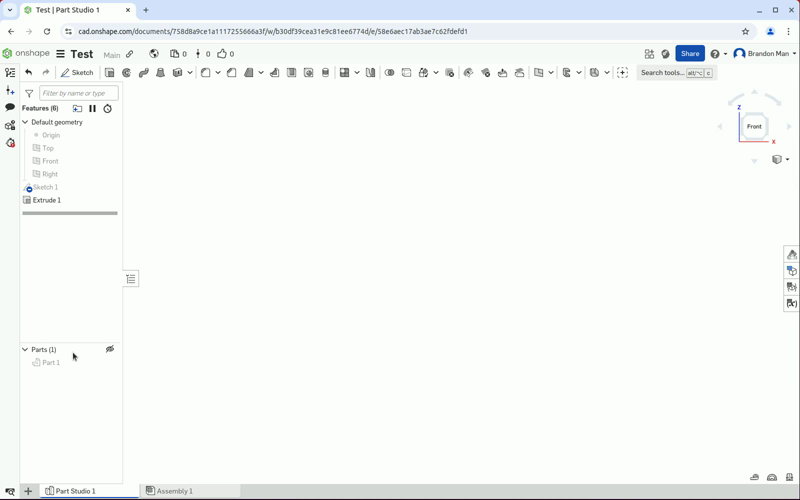
key_down(shift)
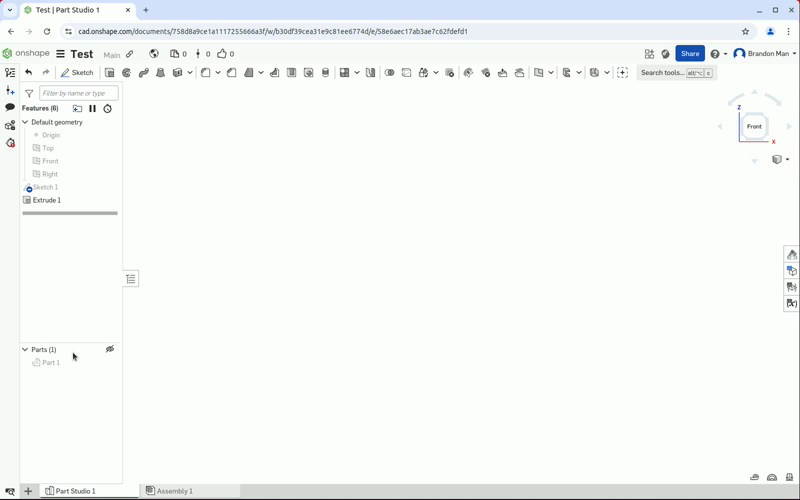
key(left)
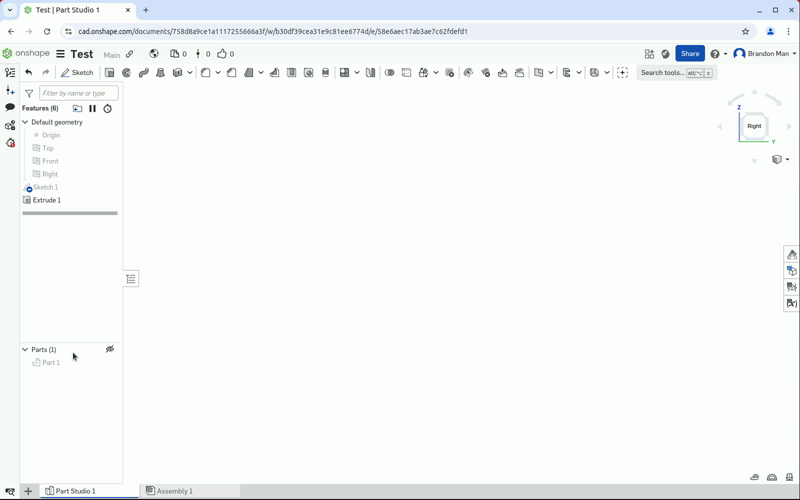
key_up(shift)
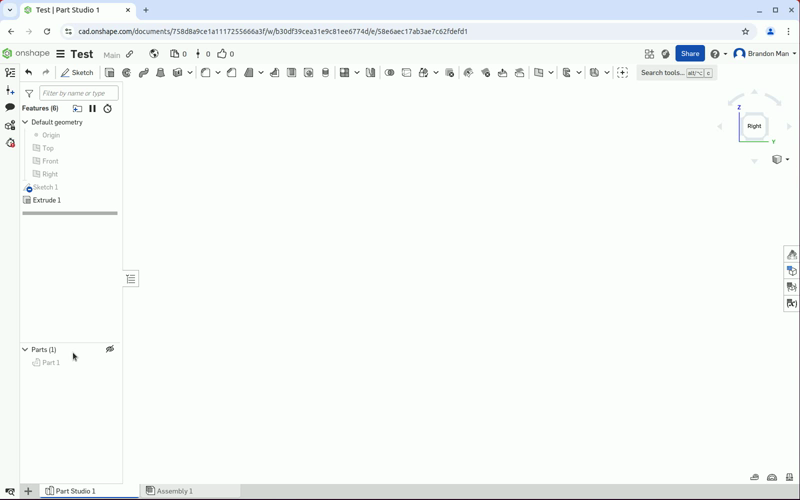
mouse_move(73, 352)
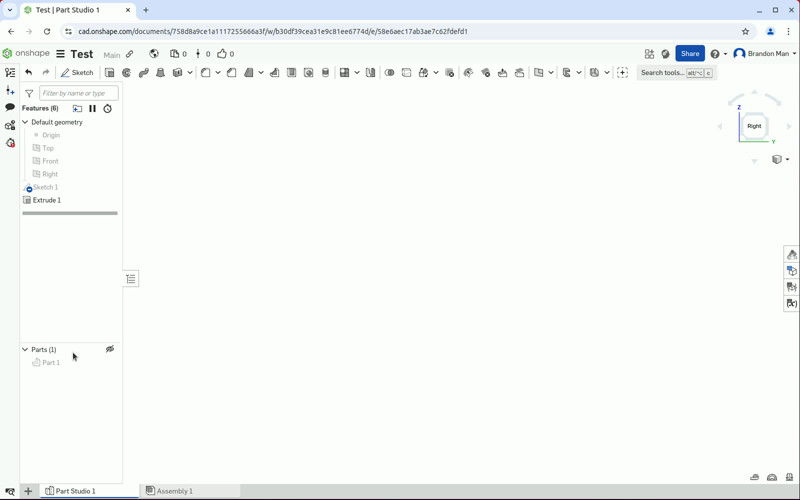
key(shift+y)
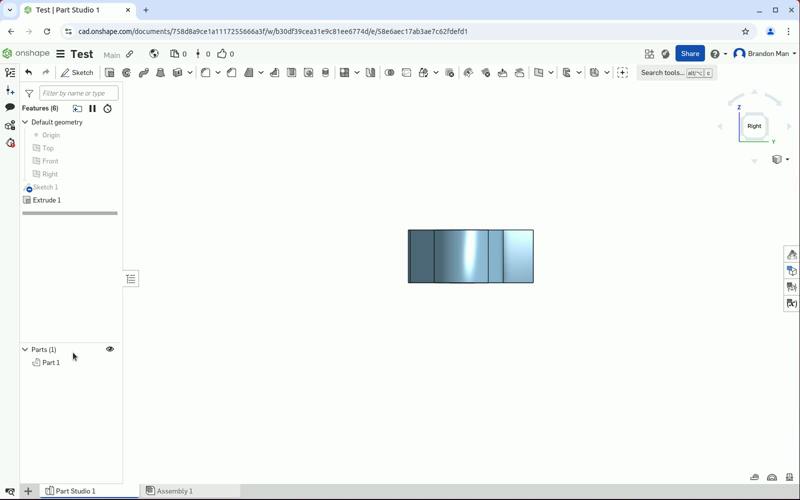
mouse_move(541, 75)
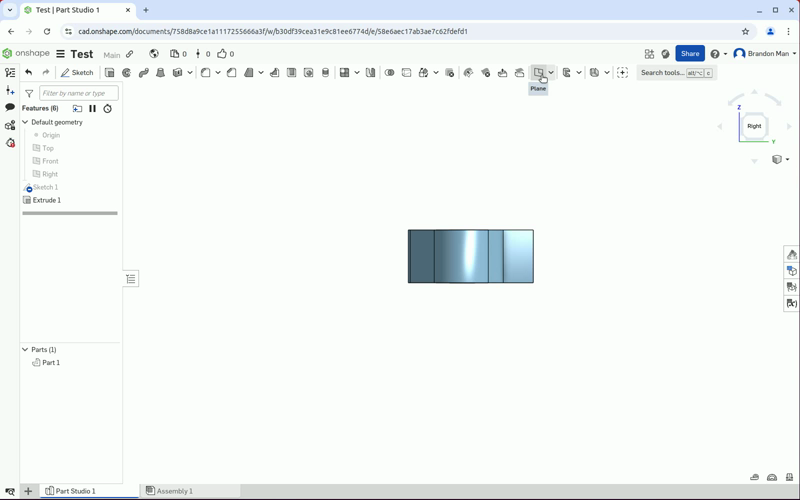
click(541, 75)
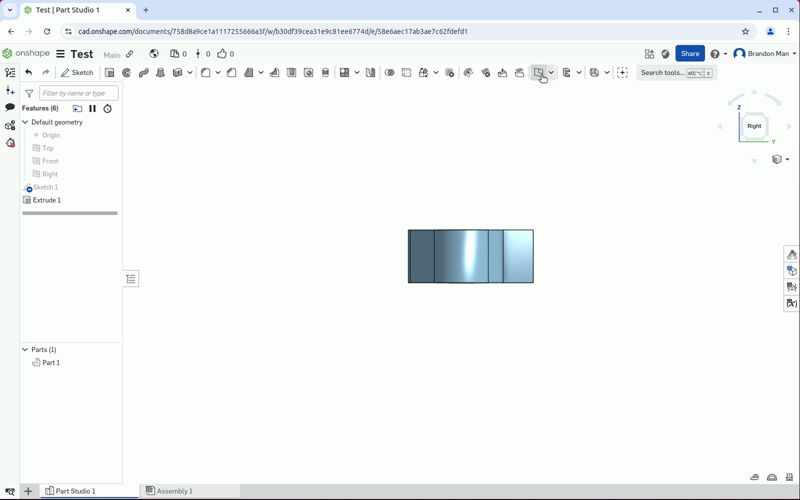
mouse_move(73, 176)
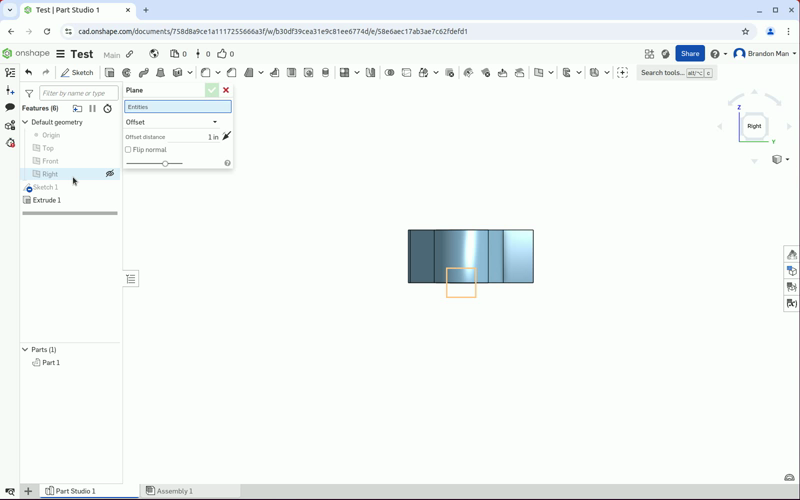
click(73, 176)
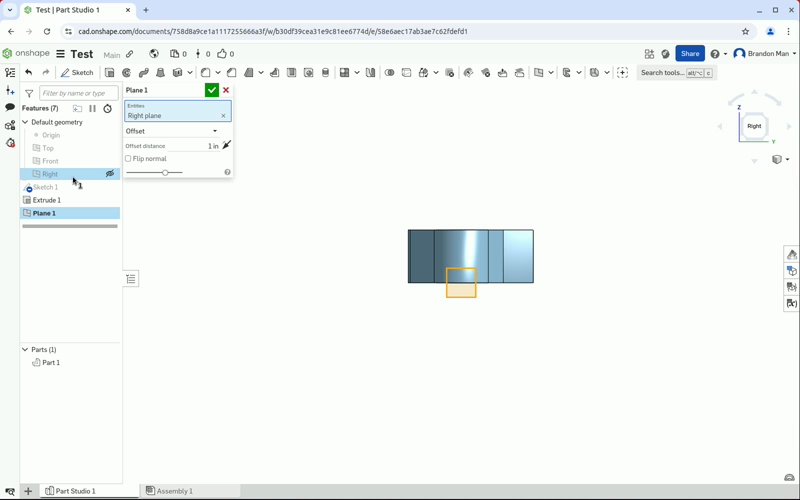
key(tab, 2)
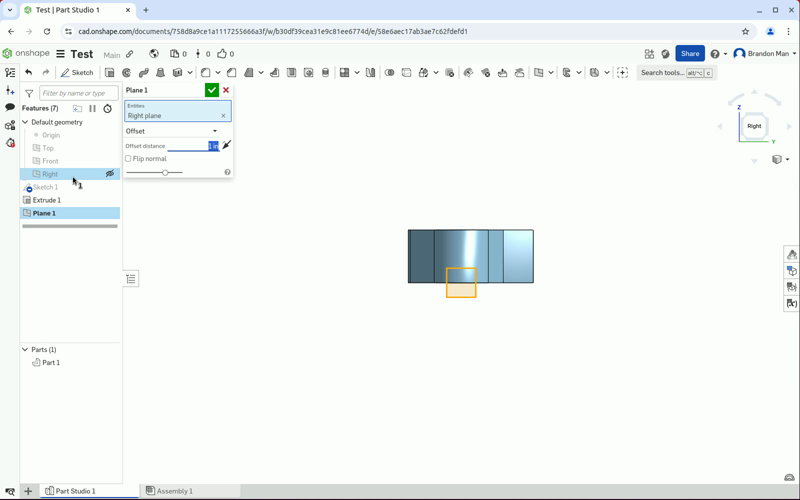
text(10.845)
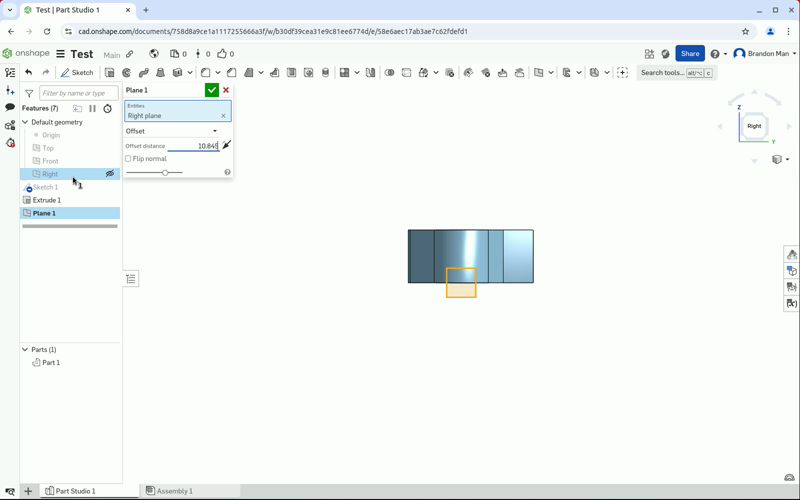
key(enter, 2)
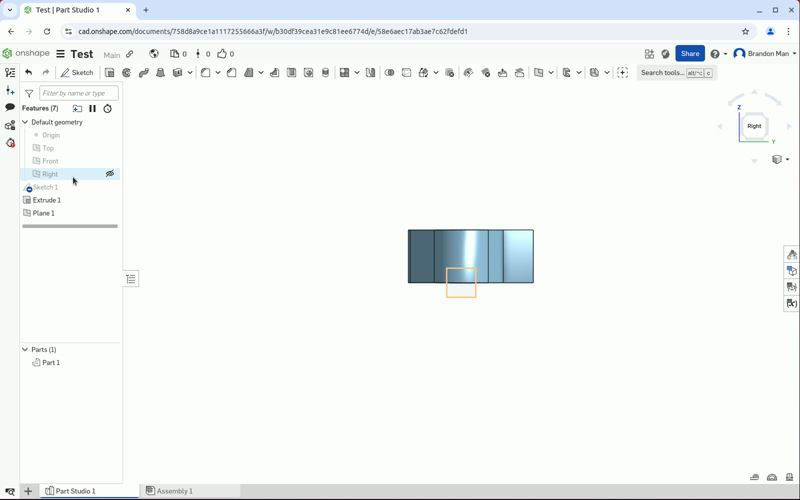
key(shift+s)
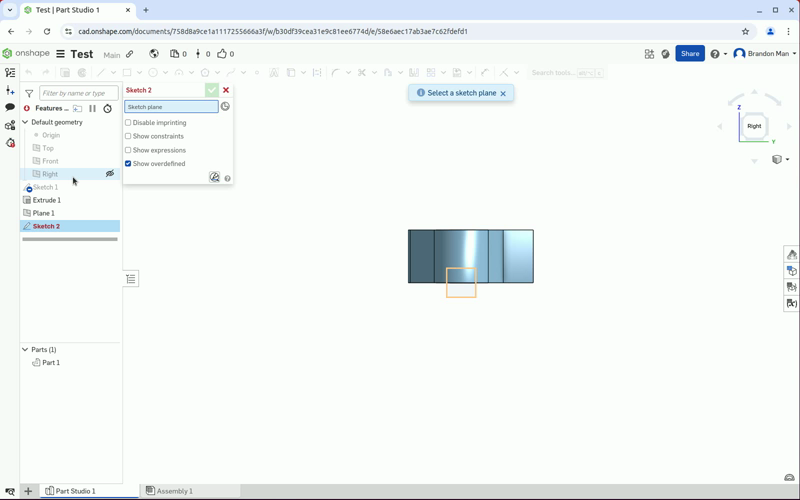
mouse_move(73, 215)
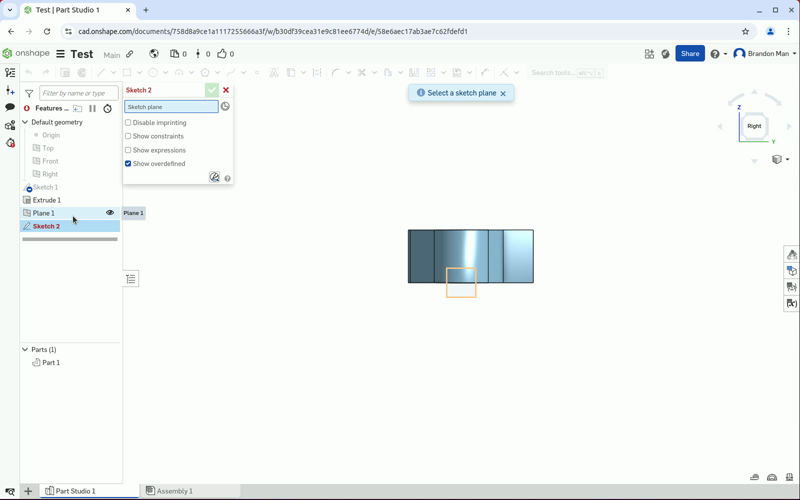
click(73, 215)
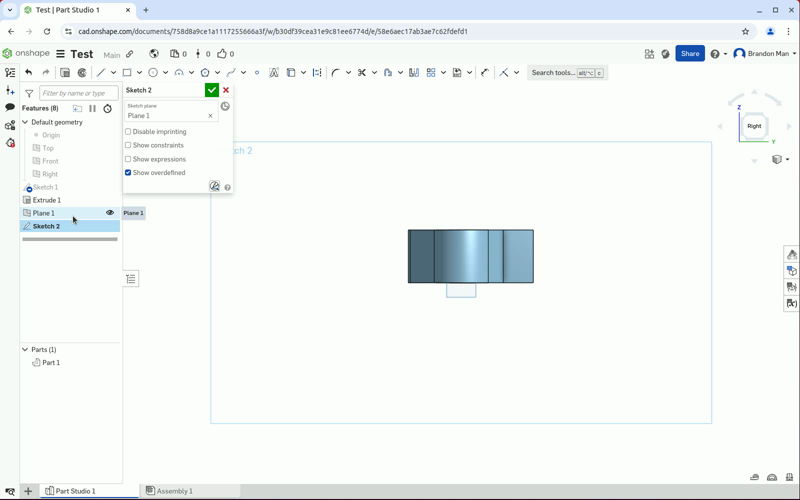
mouse_move(73, 352)
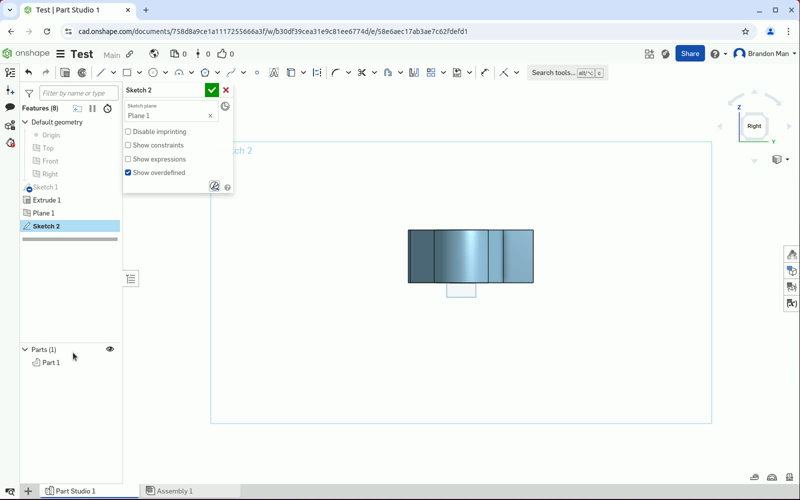
key(y)
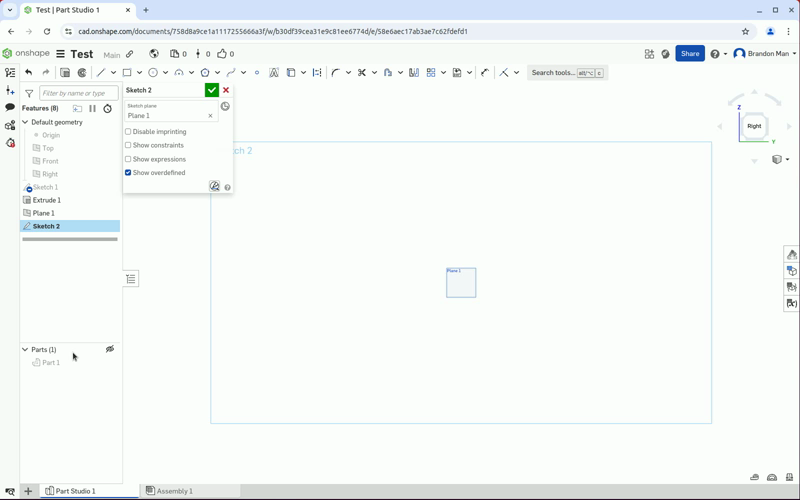
key(c)
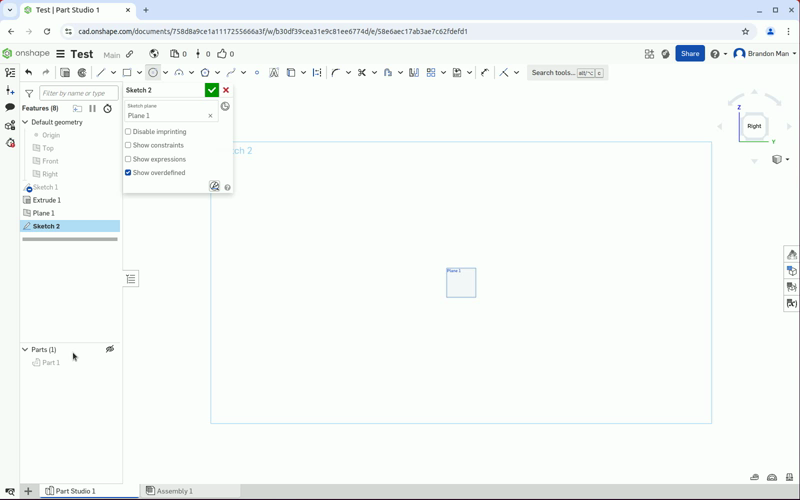
key_down(shift)
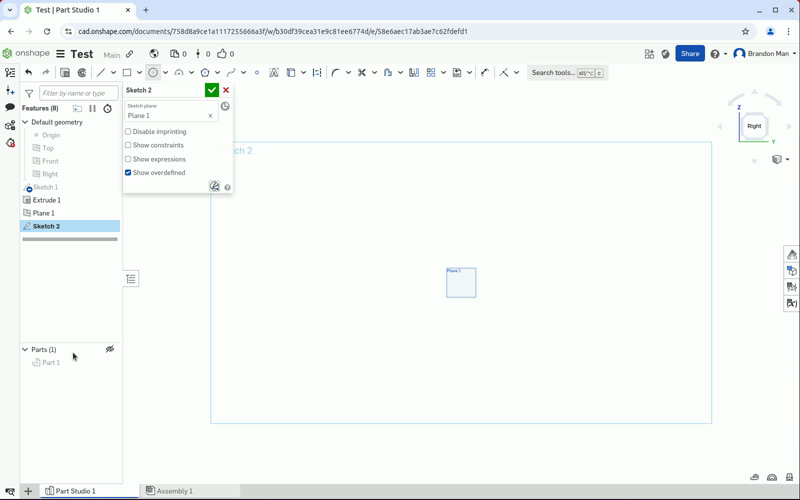
mouse_move(518, 257)
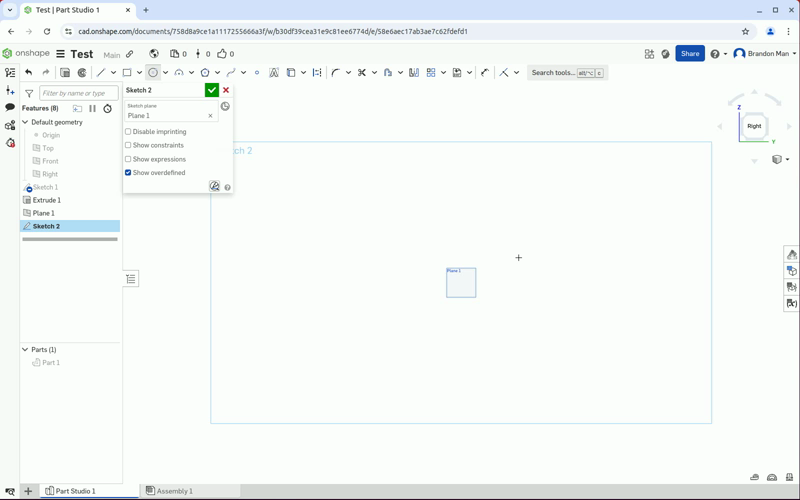
click(518, 257)
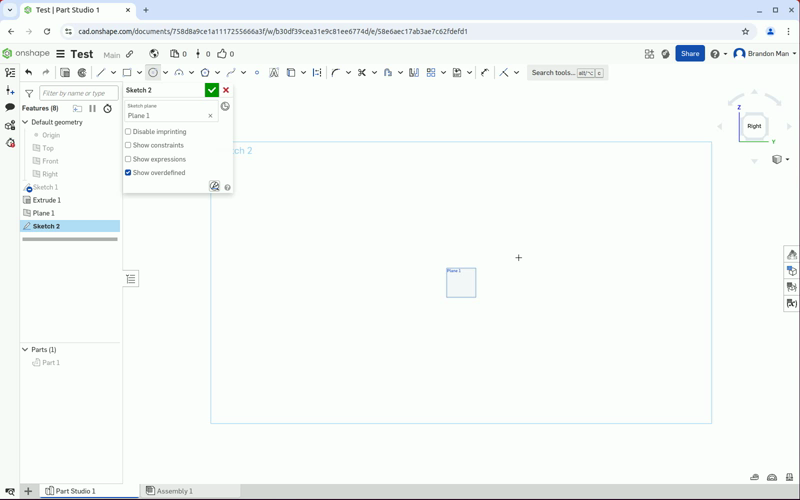
key_up(shift)
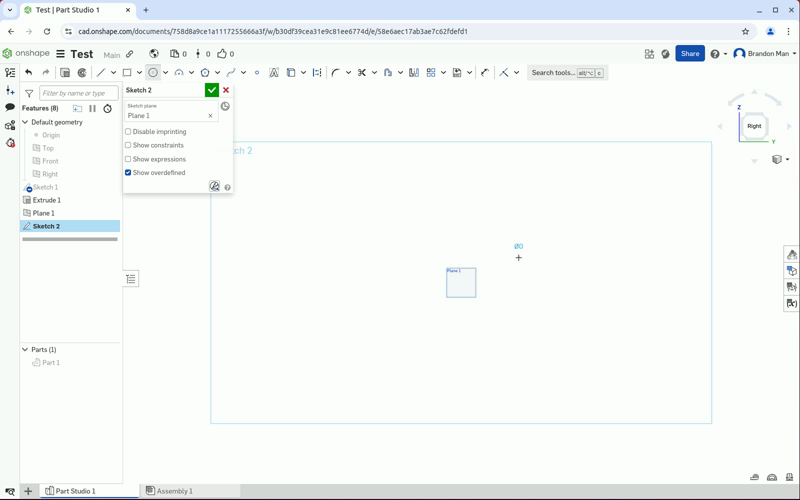
mouse_move(529, 257)
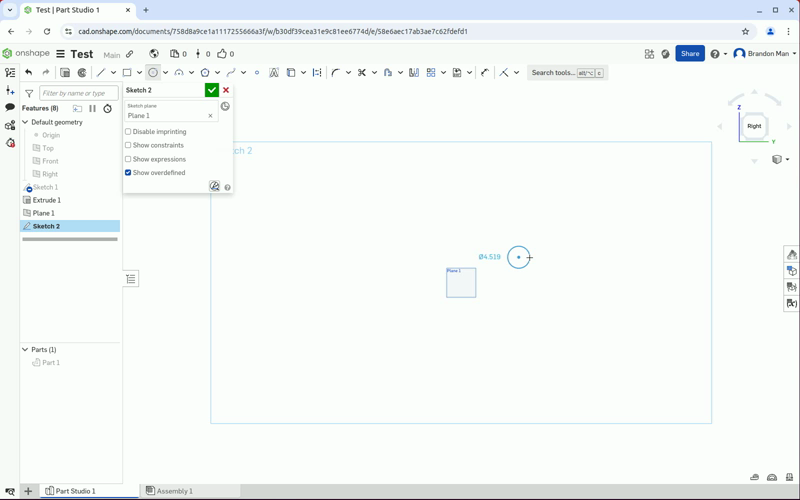
click(529, 257)
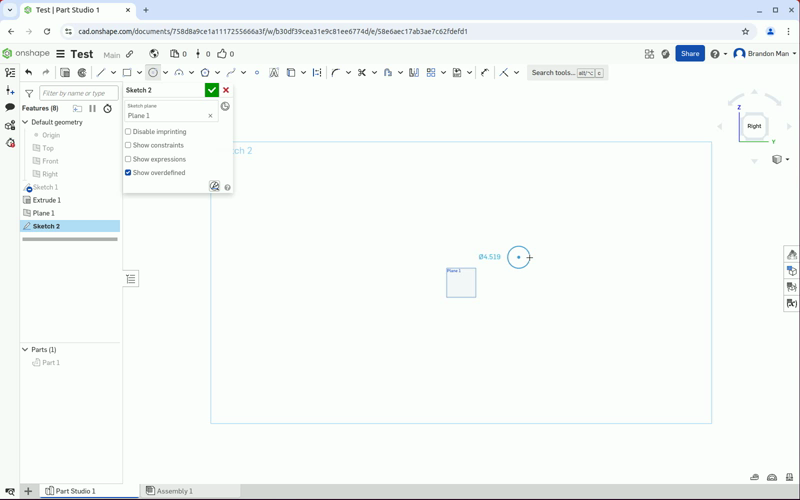
key(esc)
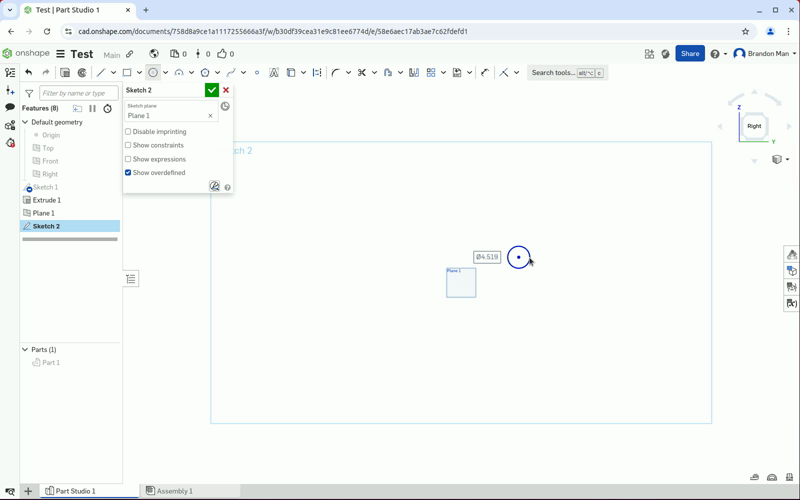
mouse_move(518, 250)
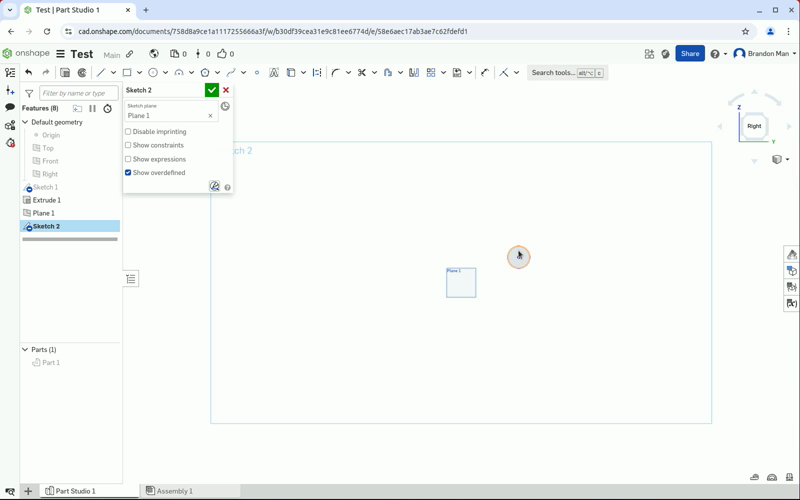
scroll(6)
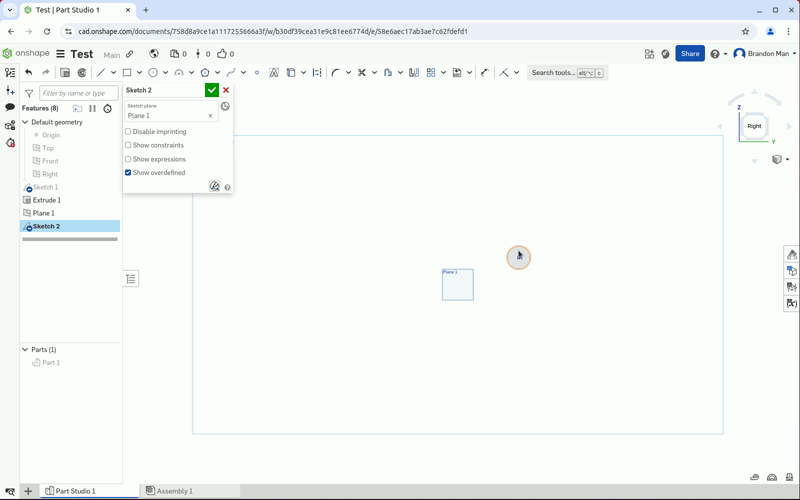
scroll(6)
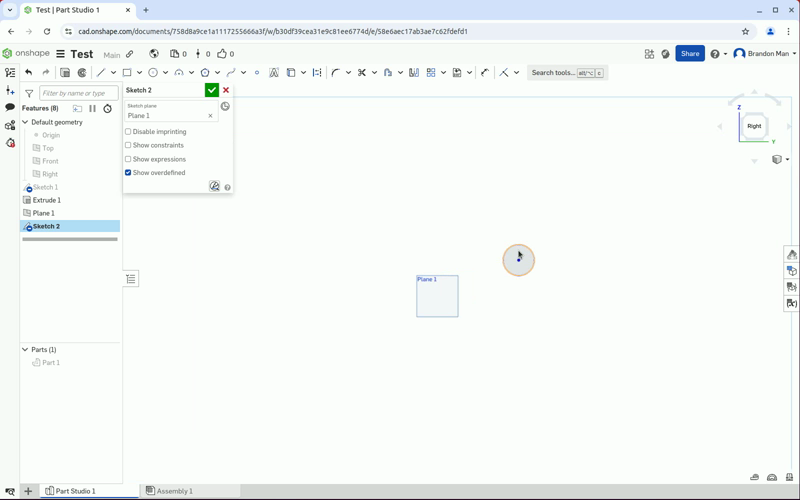
scroll(6)
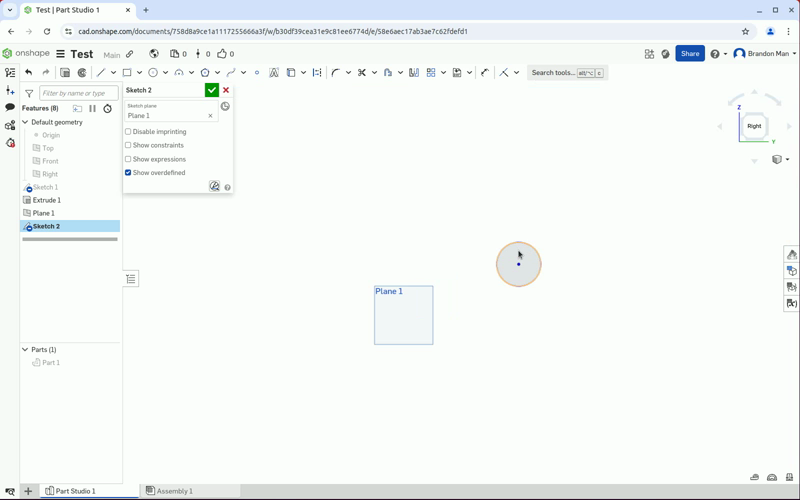
scroll(6)
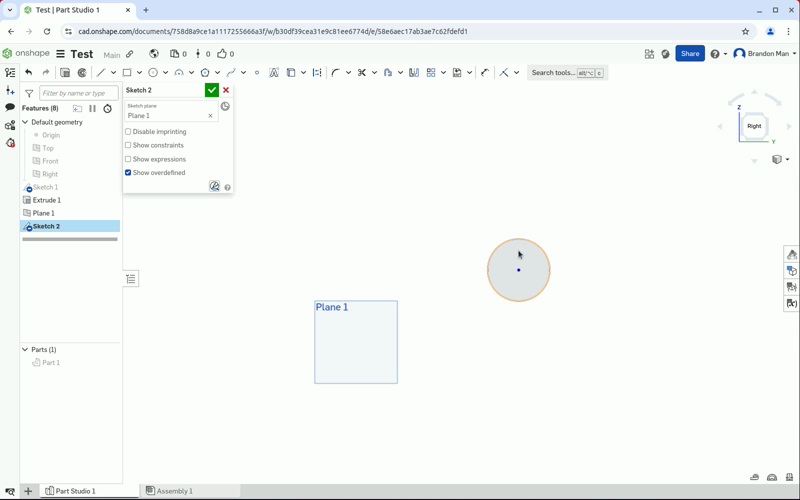
scroll(6)
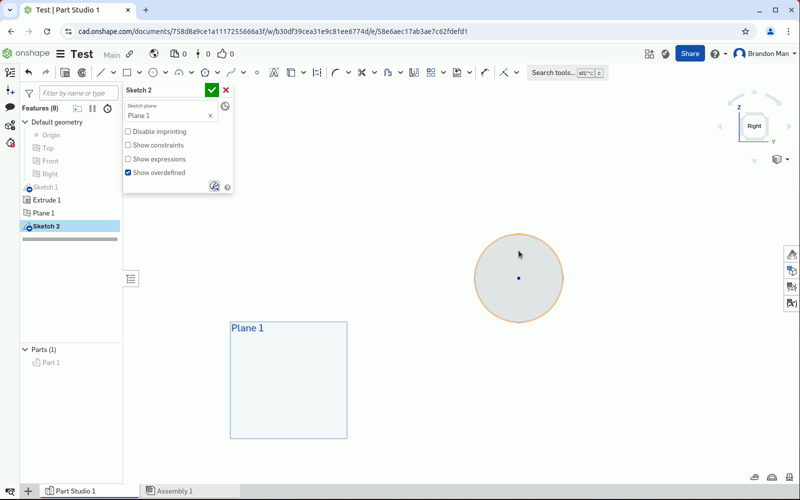
scroll(6)
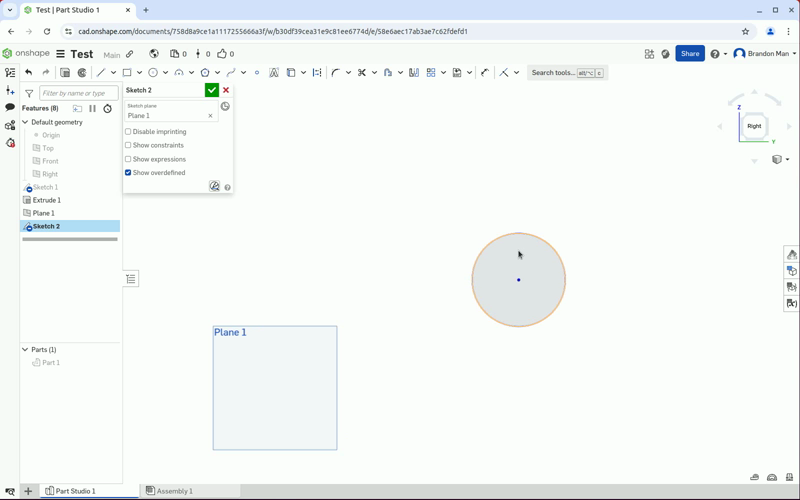
scroll(6)
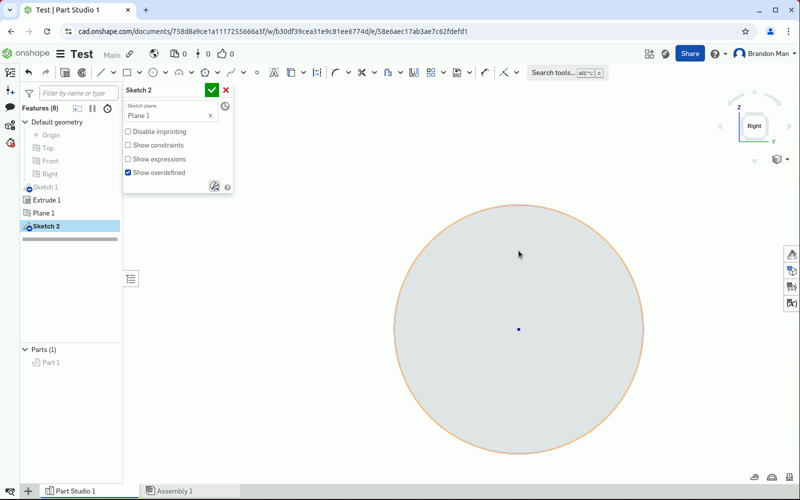
click(518, 250)
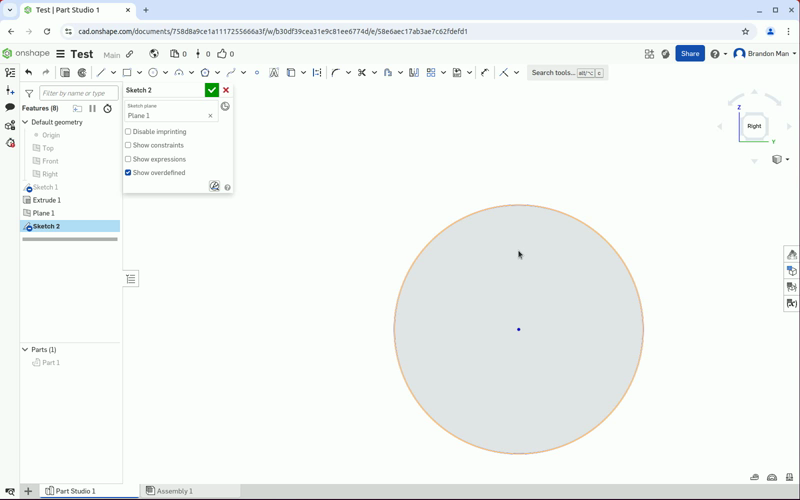
scroll(-6)
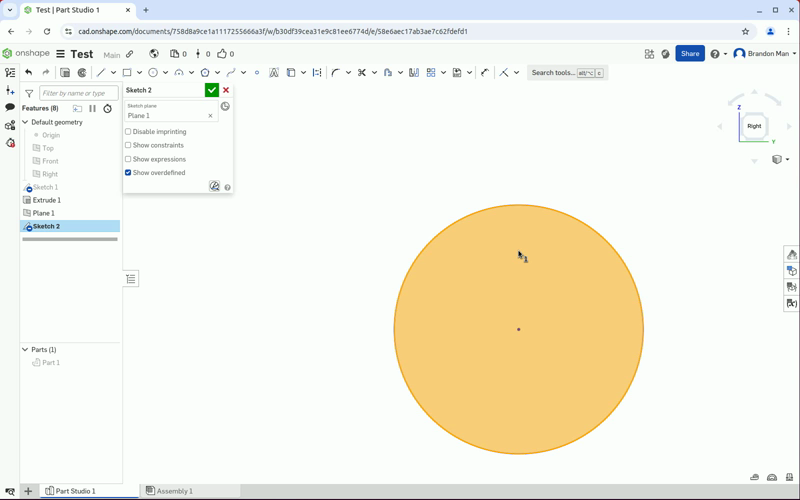
scroll(-6)
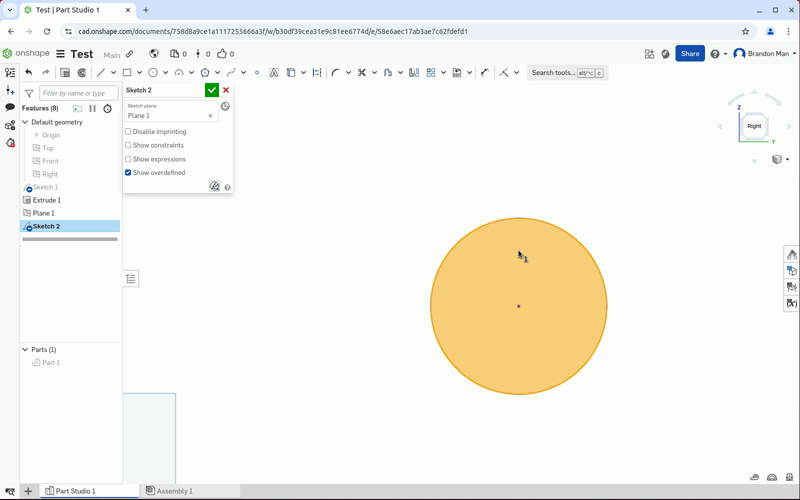
scroll(-6)
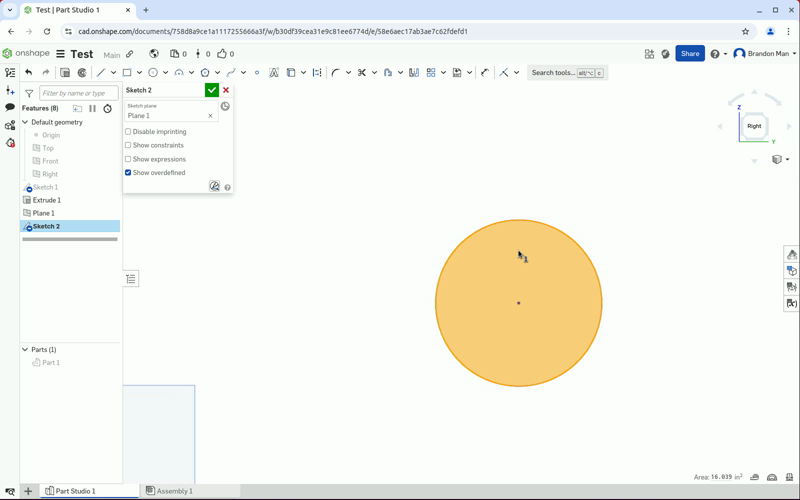
scroll(-6)
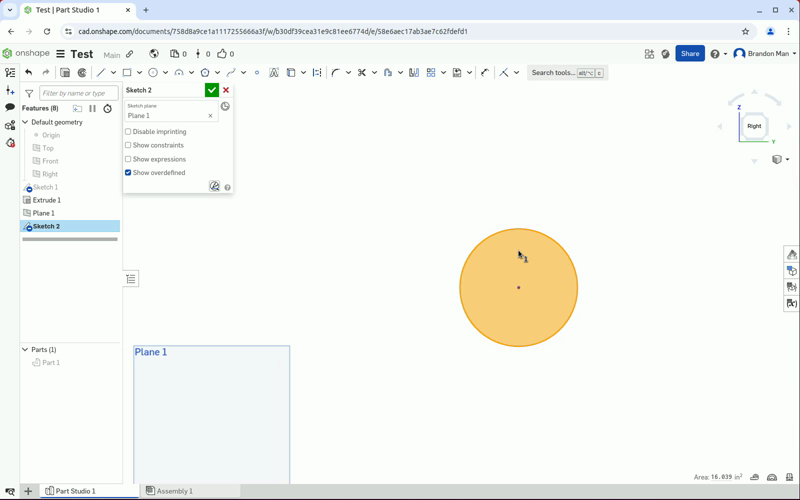
scroll(-6)
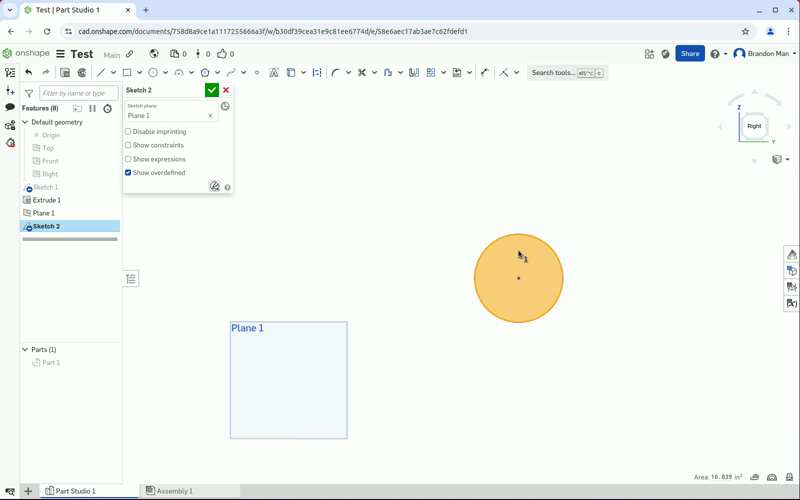
scroll(-6)
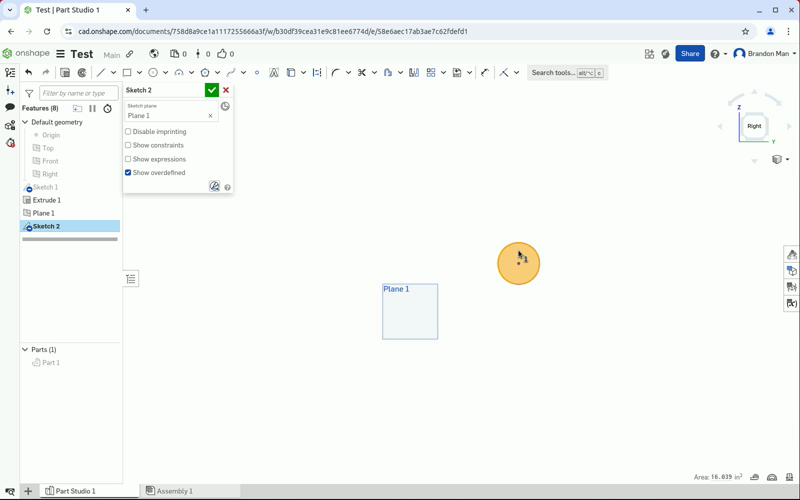
scroll(-6)
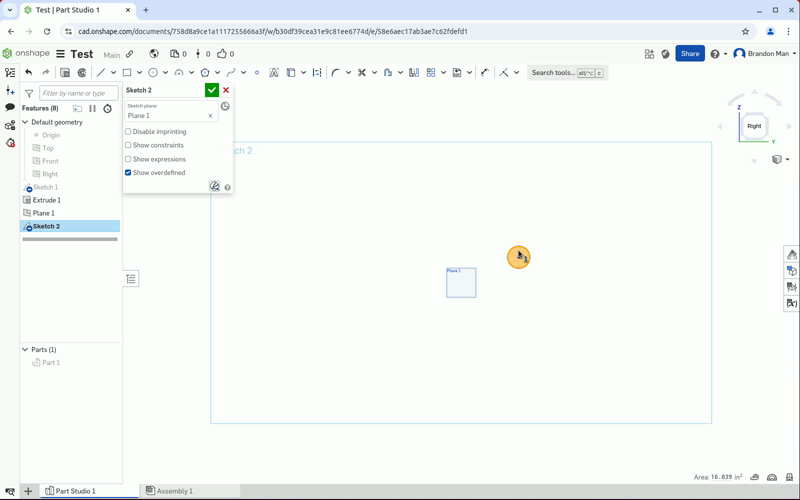
mouse_move(73, 352)
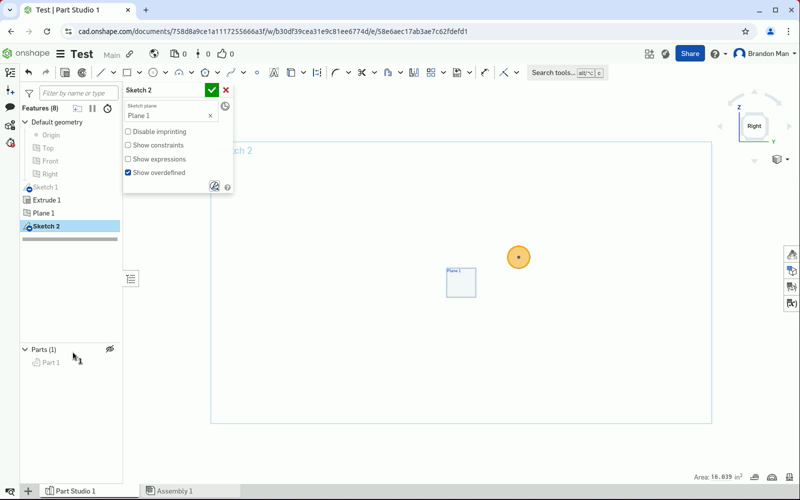
key(shift+y)
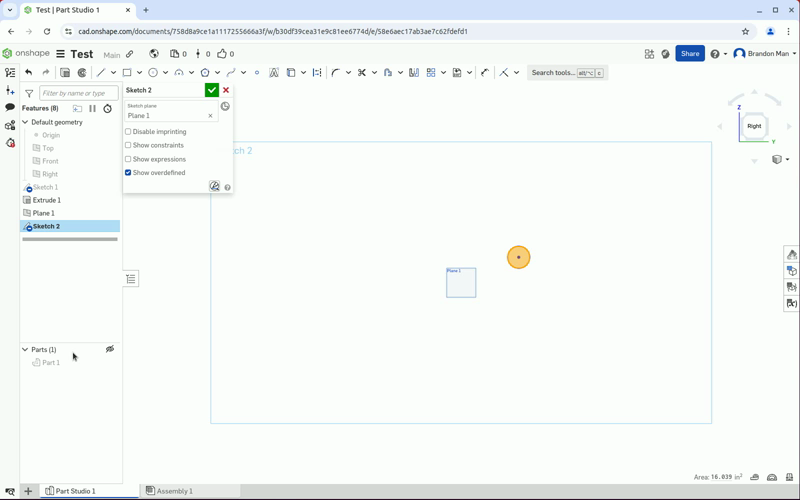
key(shift+e)
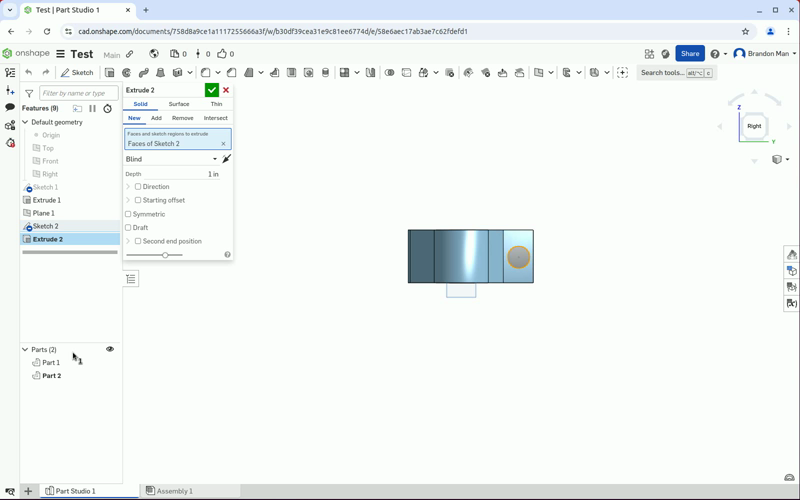
mouse_move(143, 106)
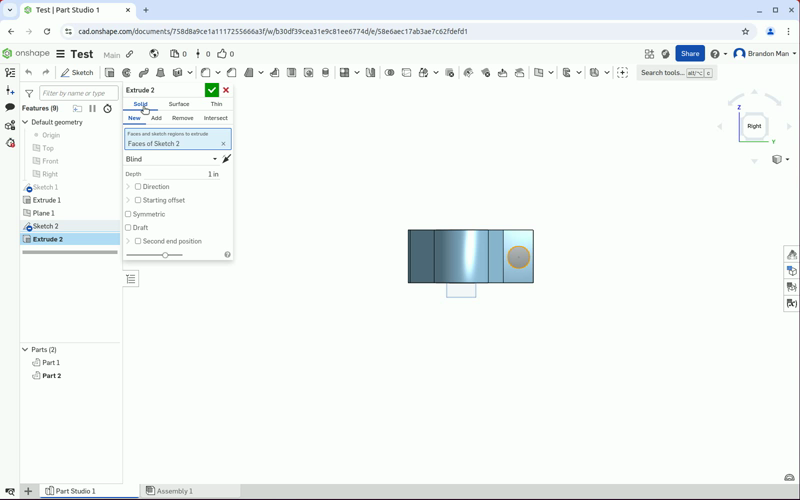
click(143, 106)
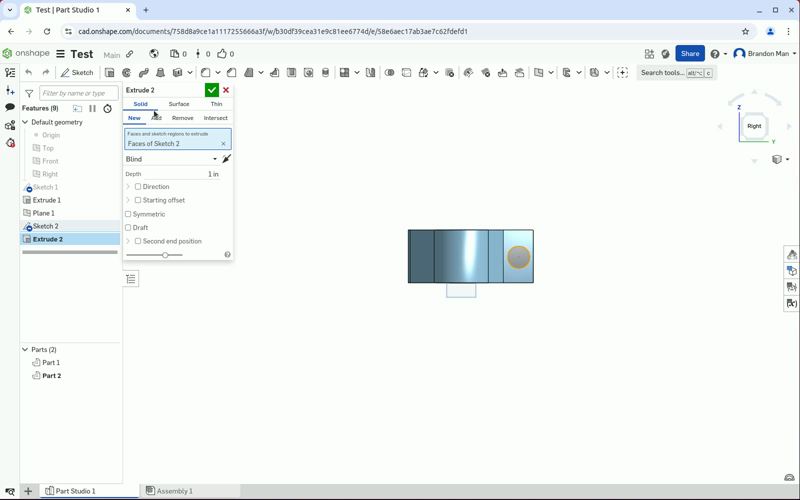
mouse_move(186, 120)
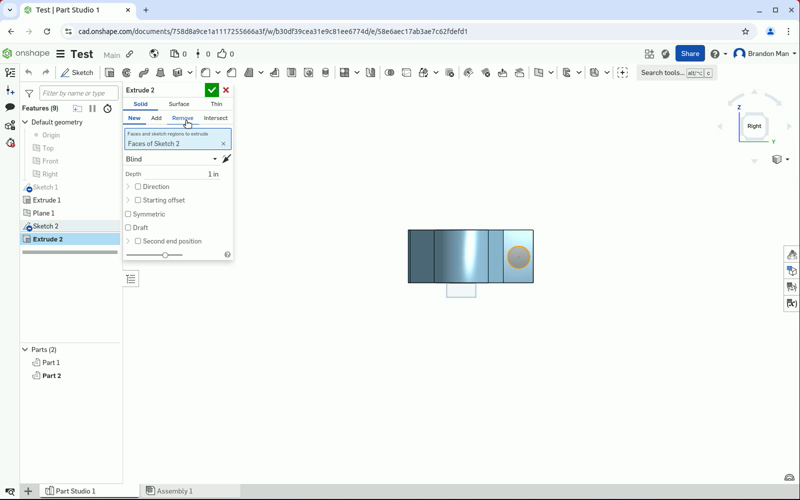
click(186, 120)
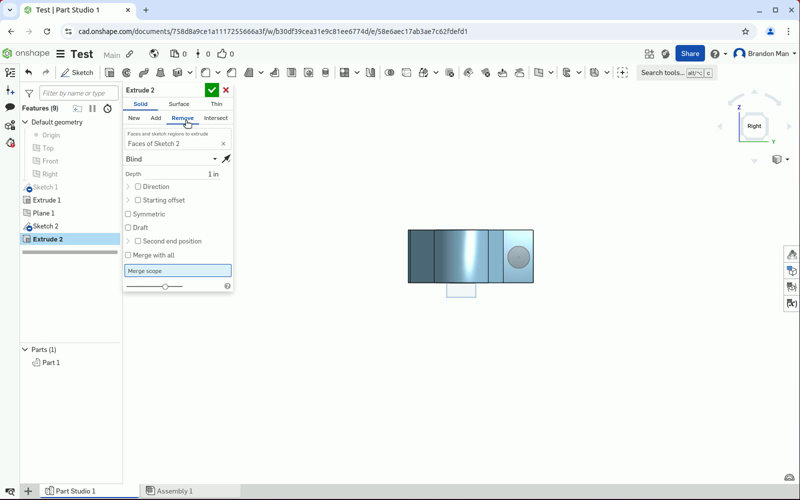
key(tab, 4)
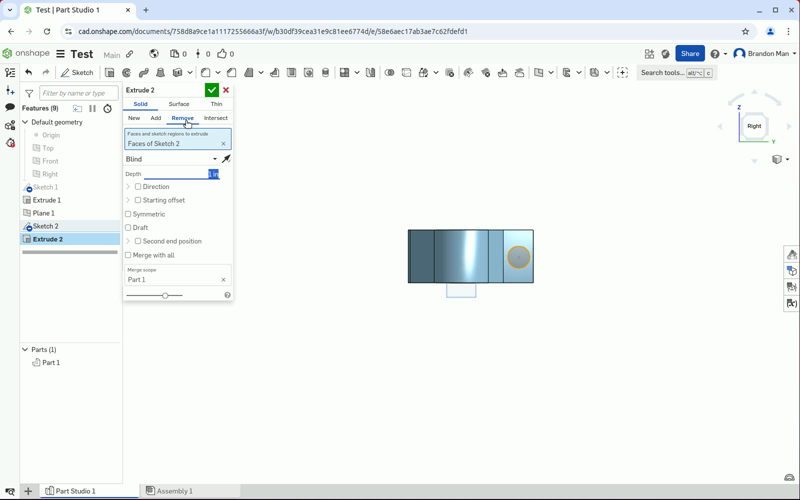
text(26.96)
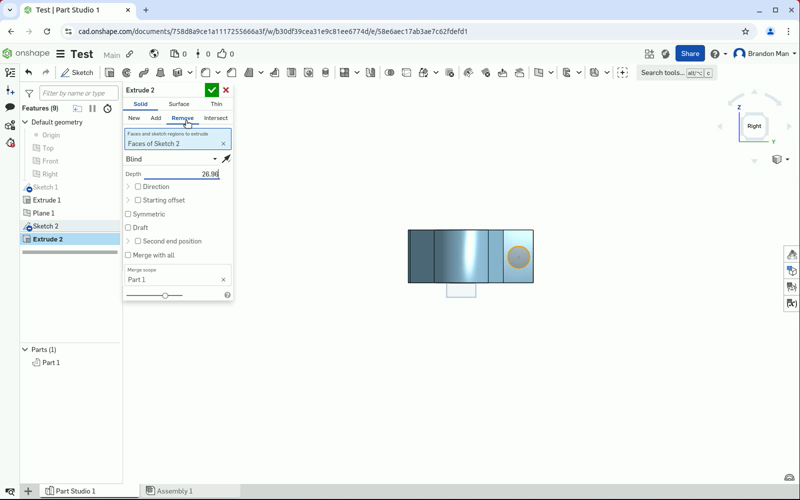
key(tab, 6)
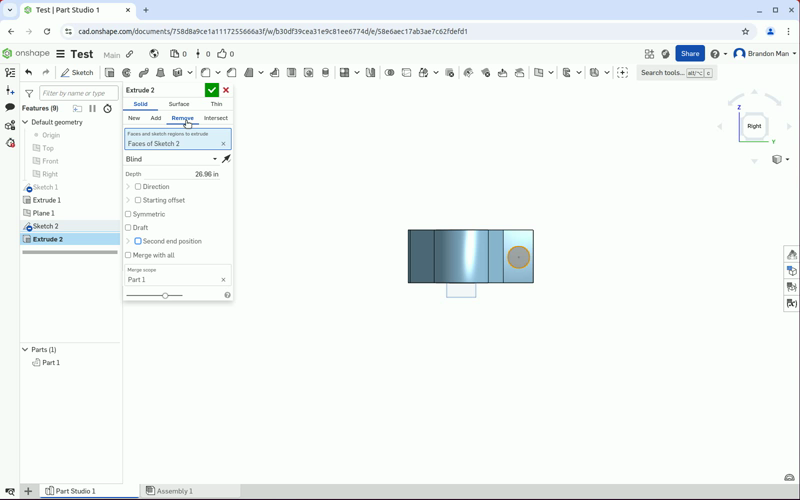
key(space)
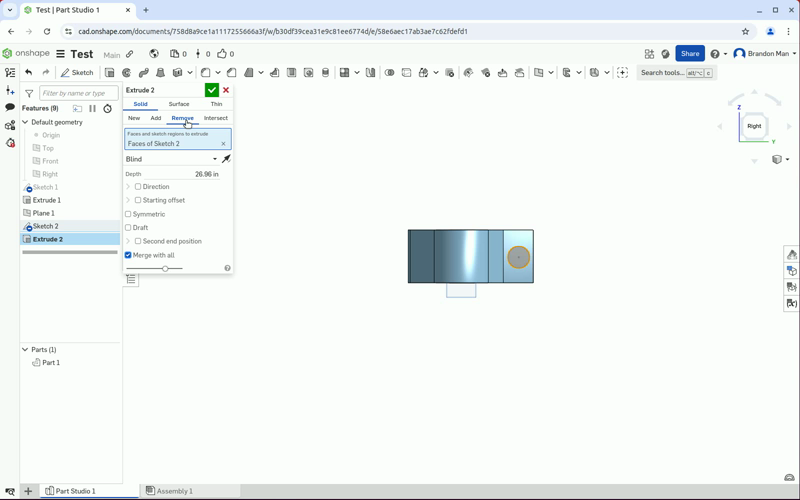
key(enter)
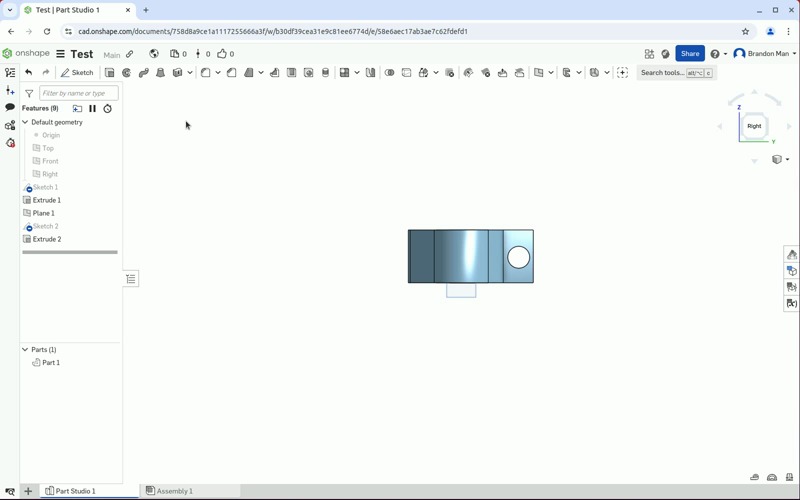
key(shift+h)
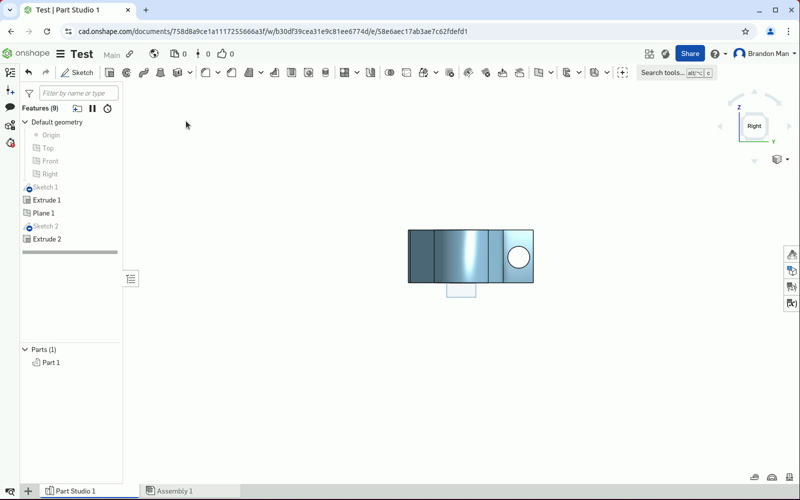
key(shift+h)
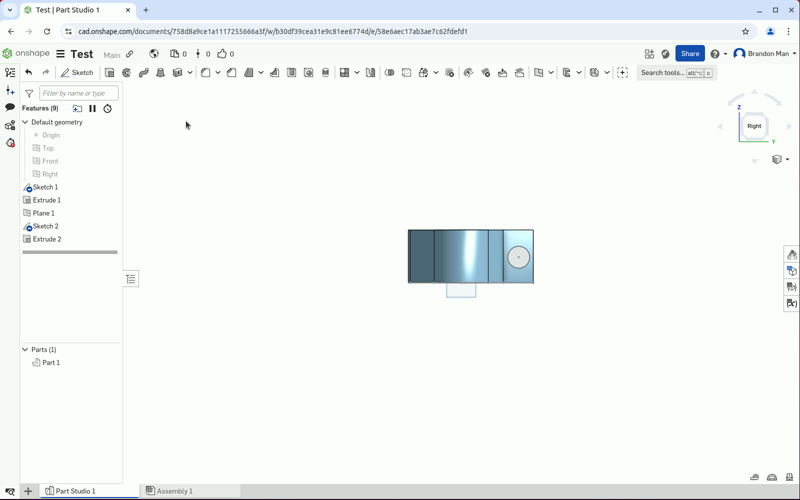
key(shift+7)
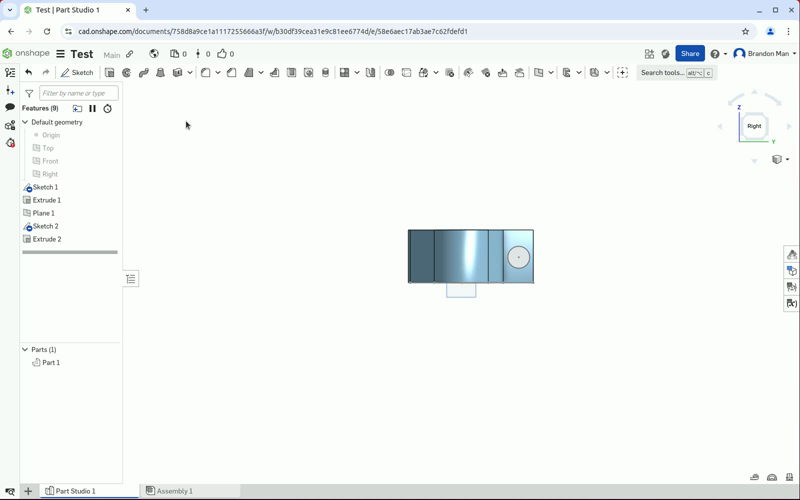
key(right, 2)
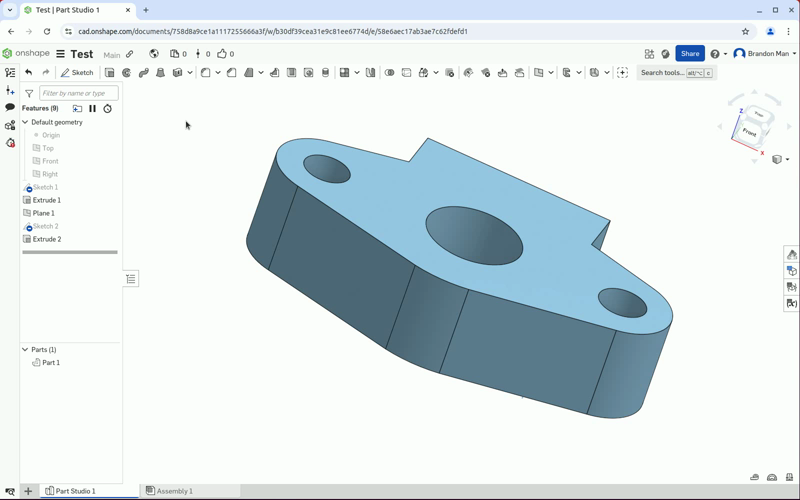
key(down, 2)
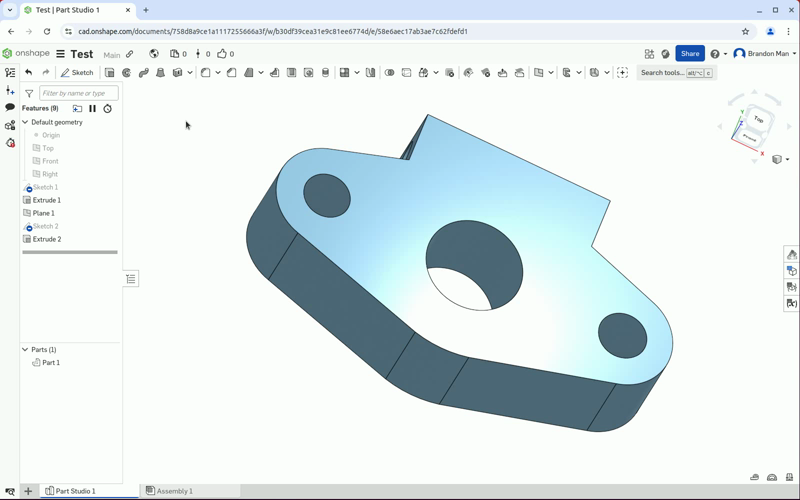
key(up, 2)
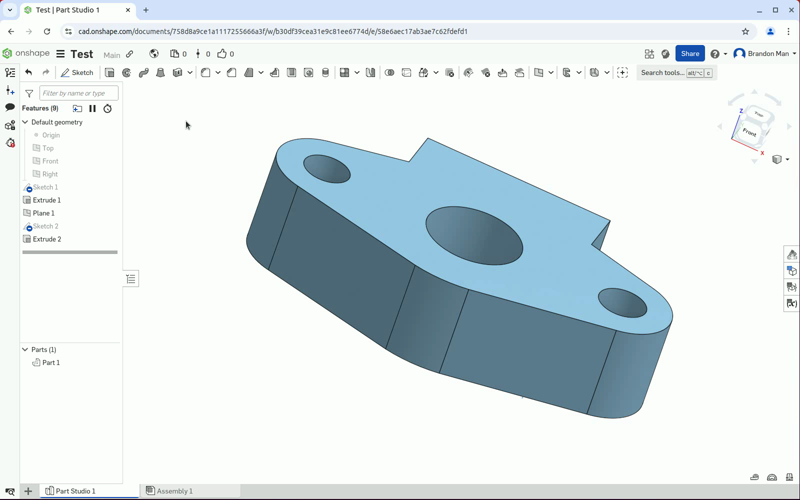
key(left, 2)
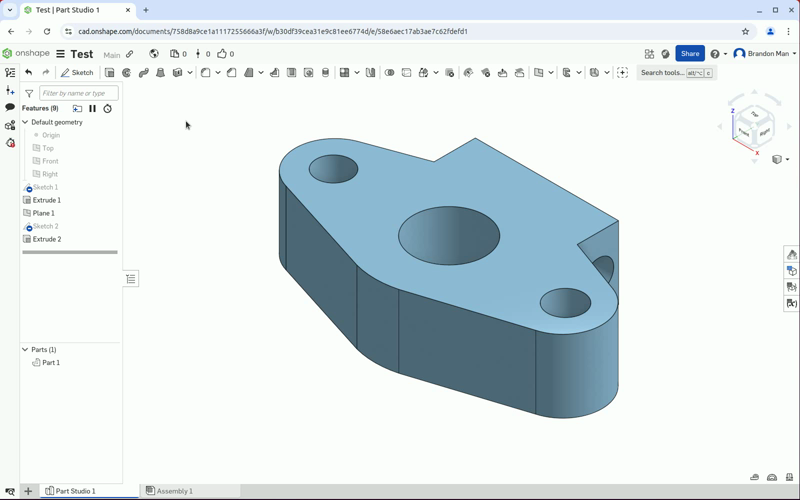
mouse_move(73, 189)
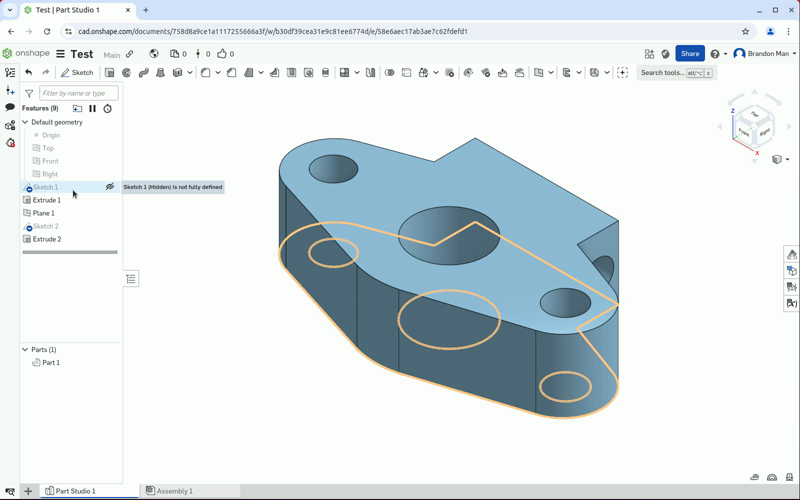
click(73, 189)